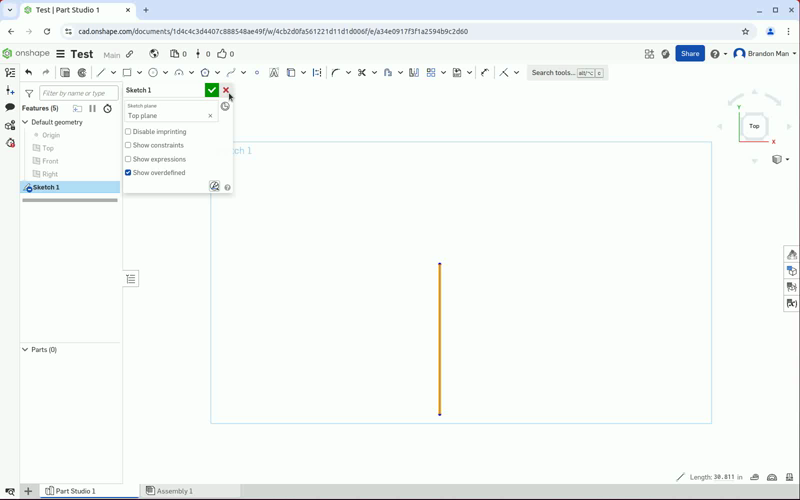
key(shift+h)
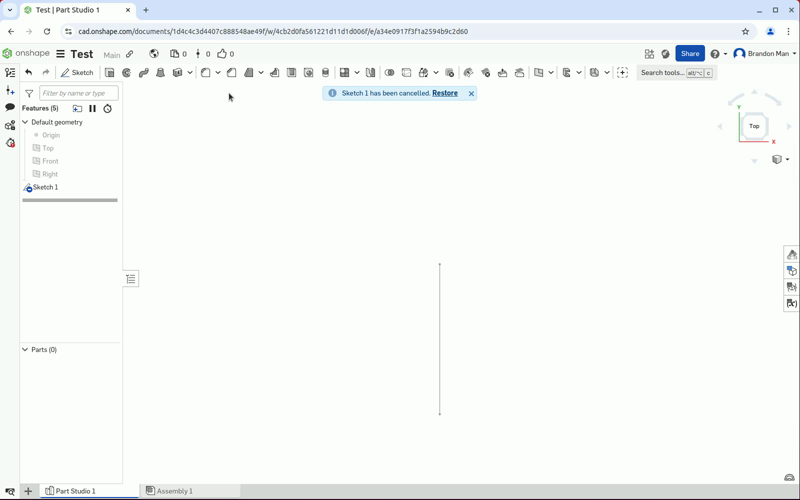
mouse_move(73, 352)
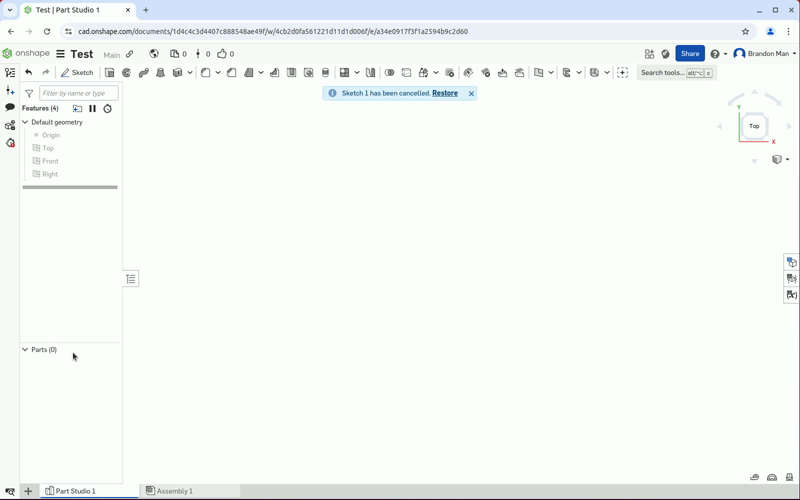
key(y)
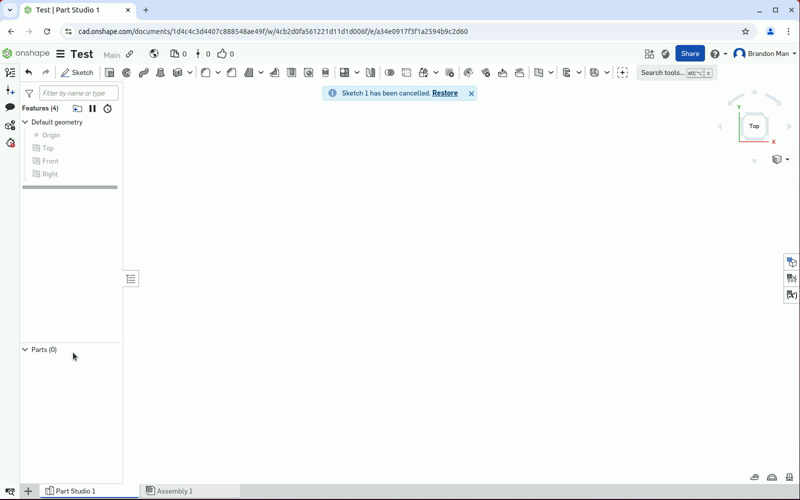
key(shift+p)
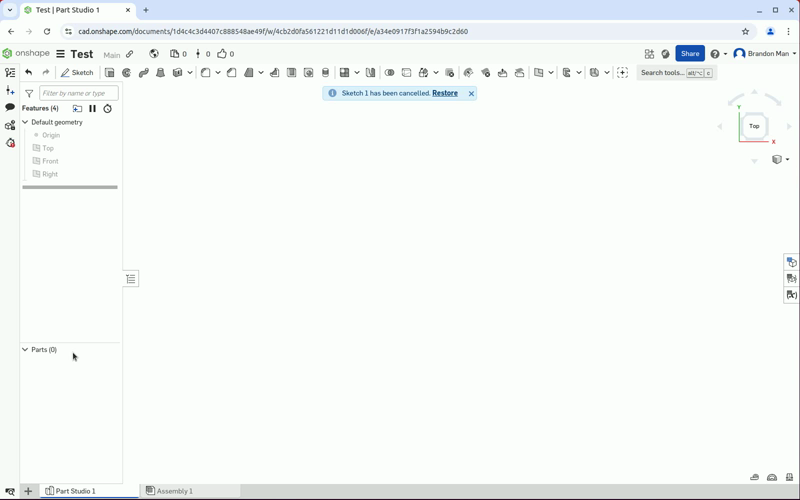
key(space)
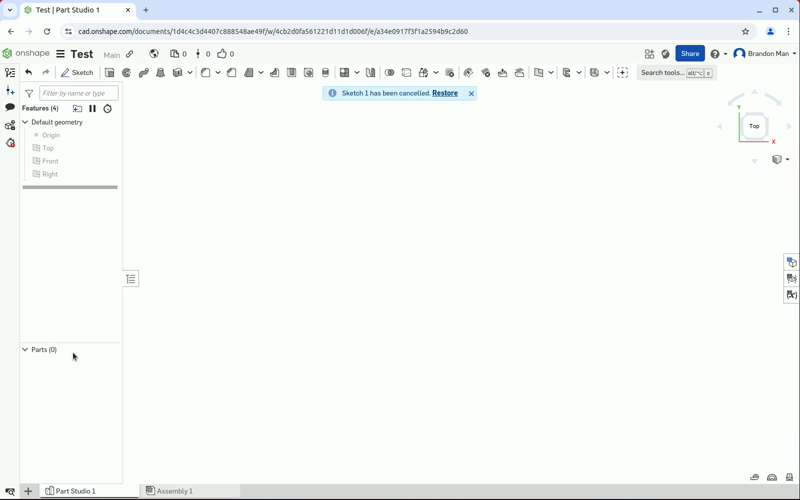
key_down(shift)
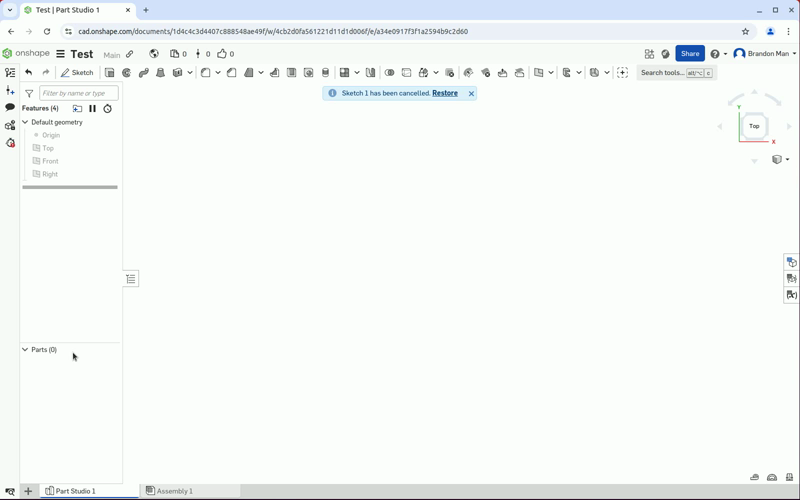
key(up)
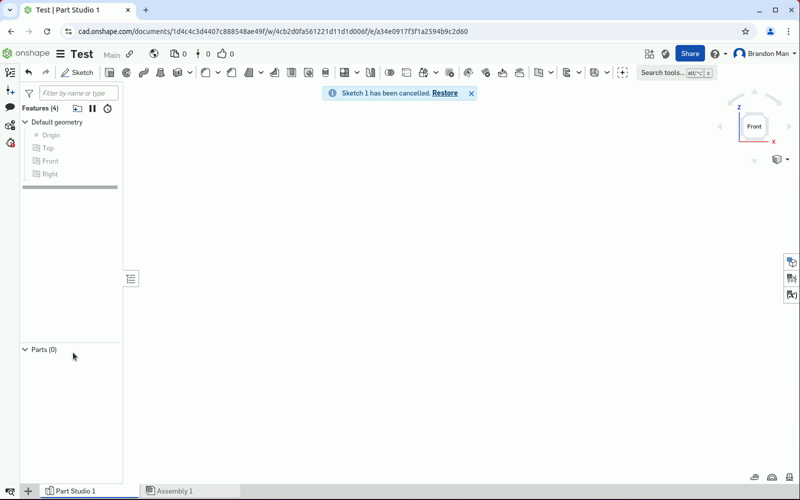
key_up(shift)
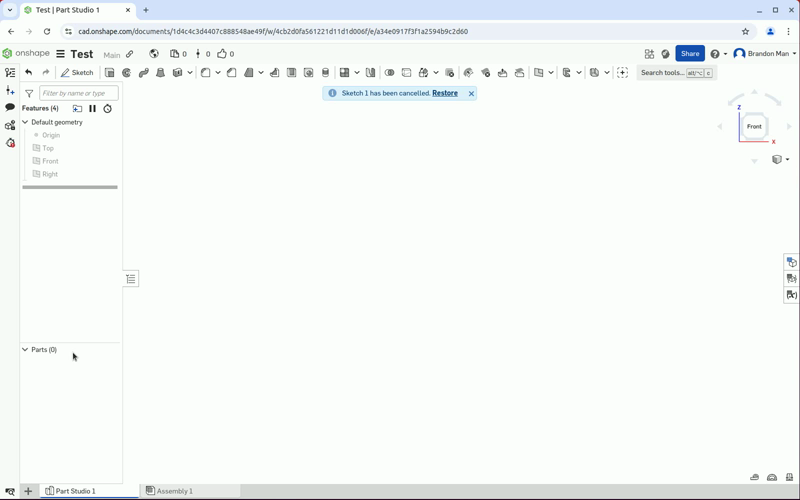
key(space)
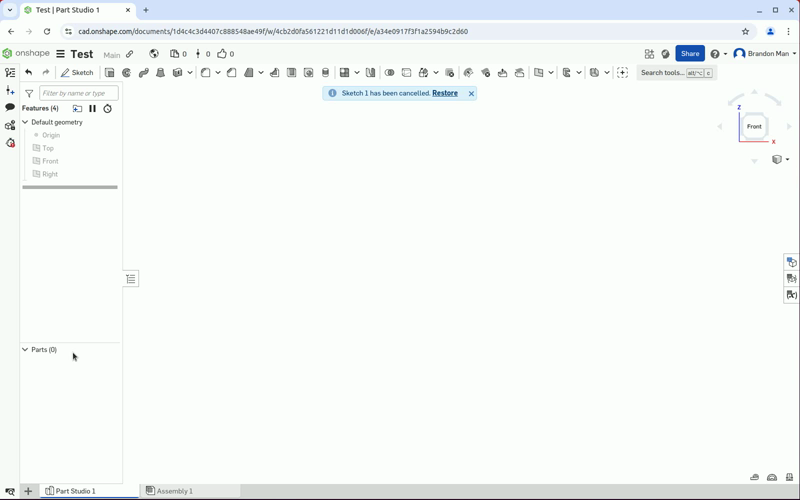
key_down(shift)
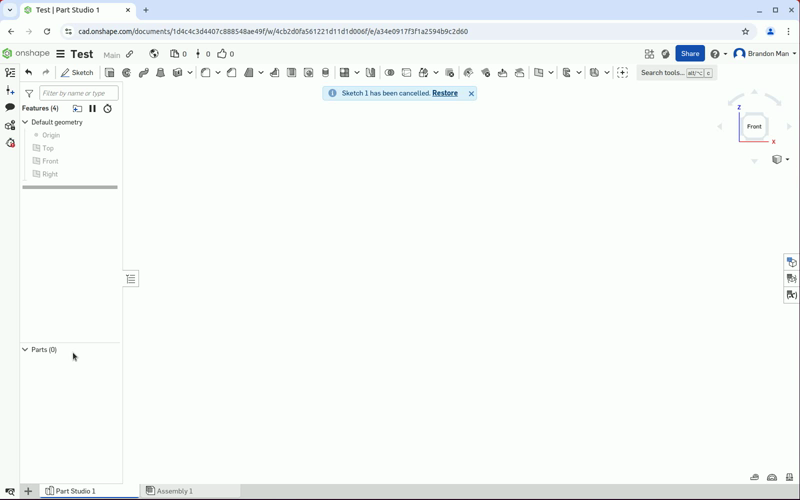
key(left)
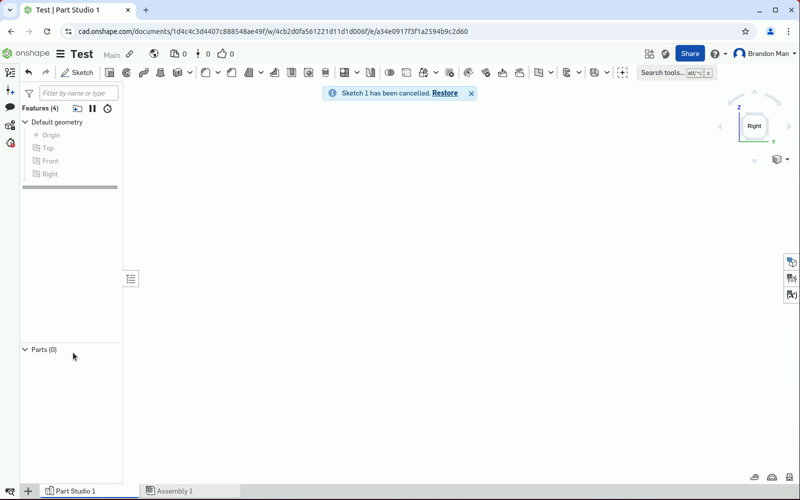
key_up(shift)
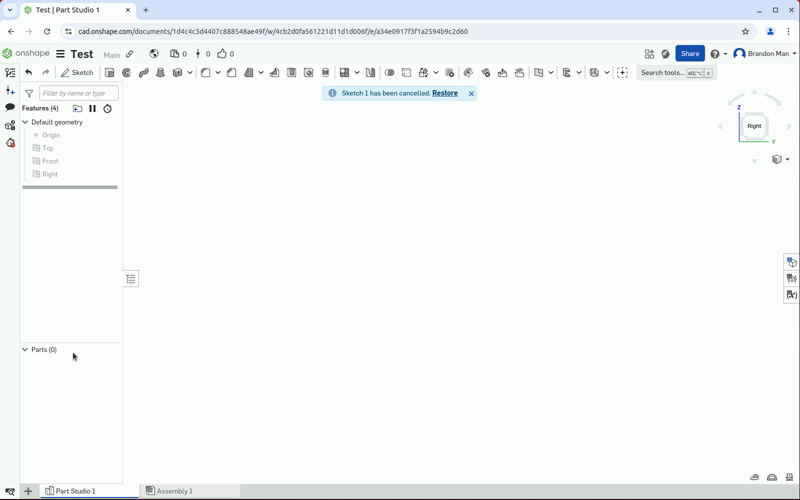
mouse_move(73, 352)
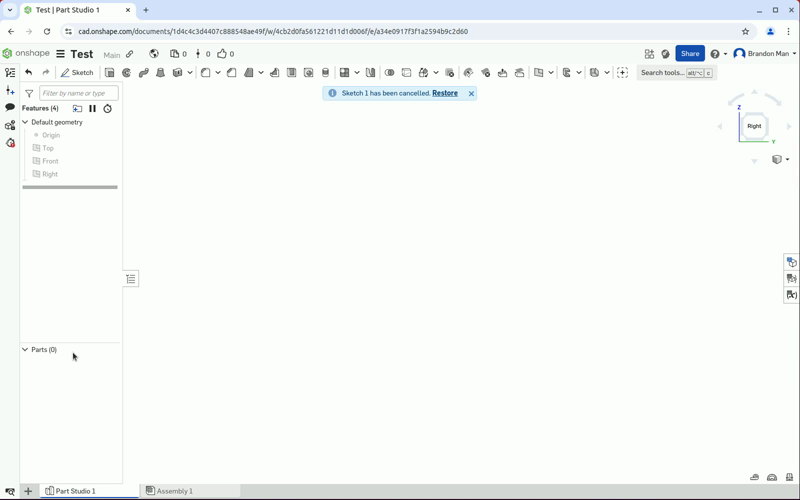
key(shift+y)
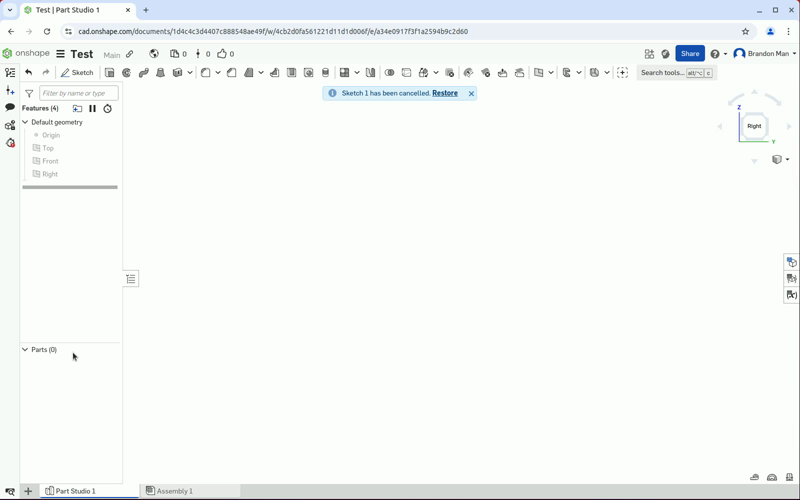
key(shift+s)
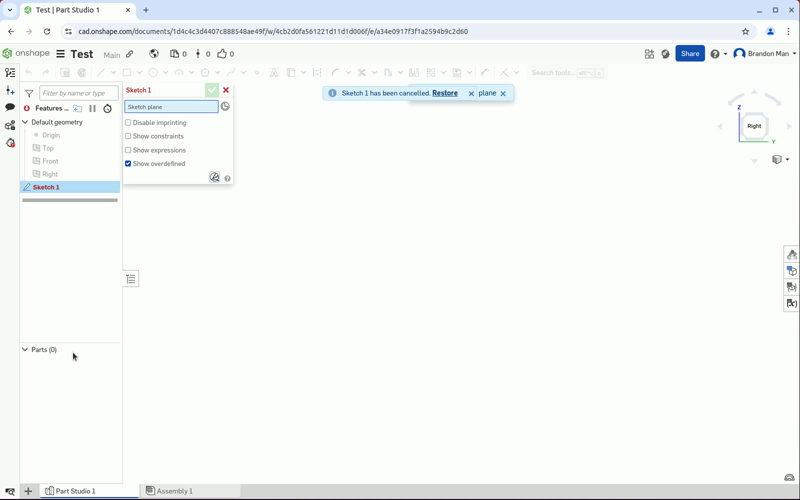
mouse_move(73, 176)
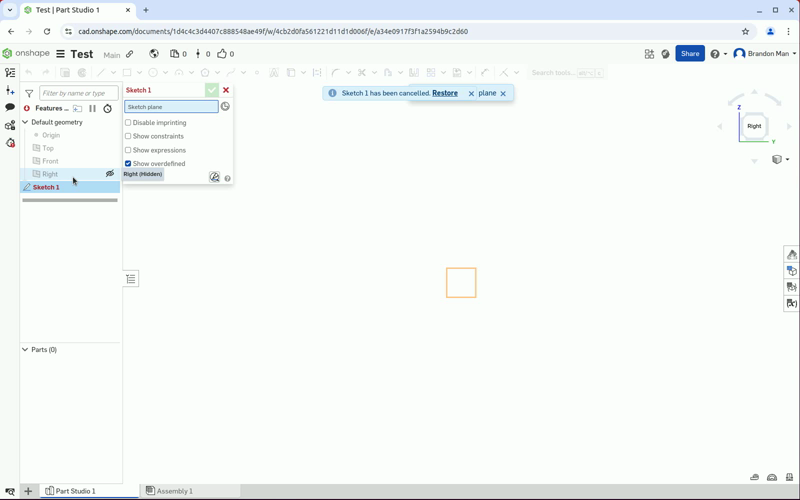
click(73, 176)
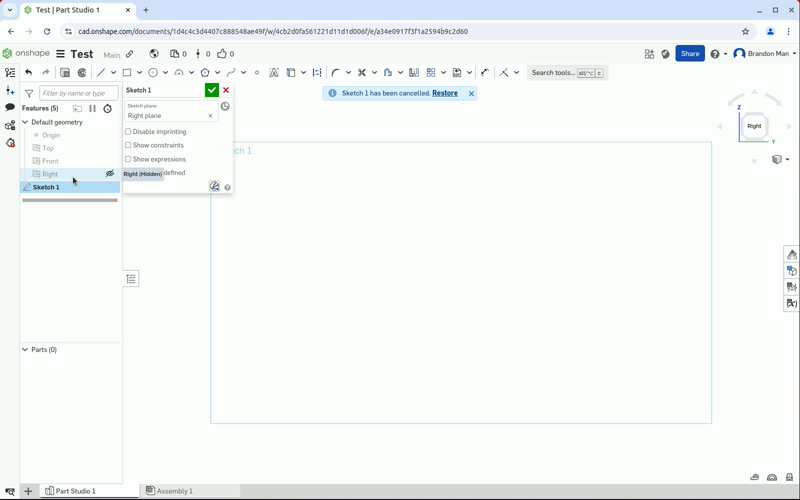
mouse_move(73, 352)
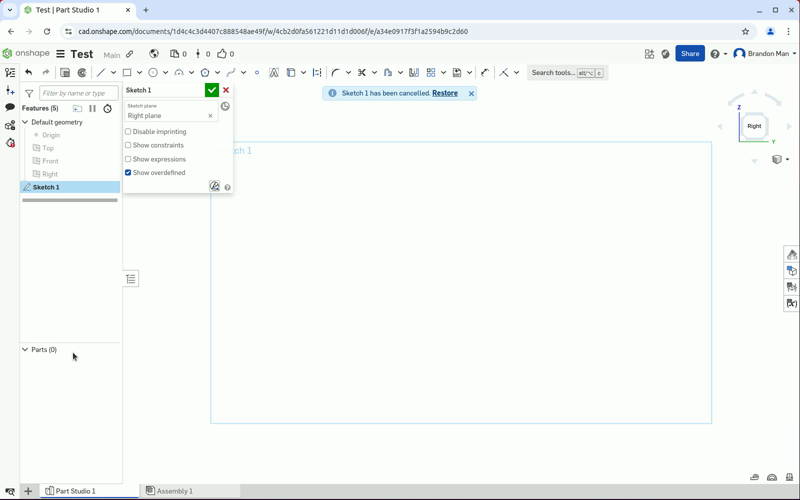
key(y)
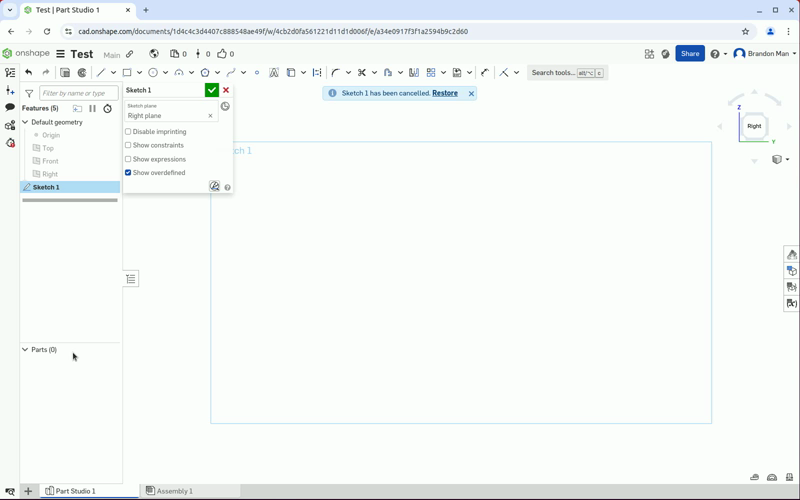
key(l)
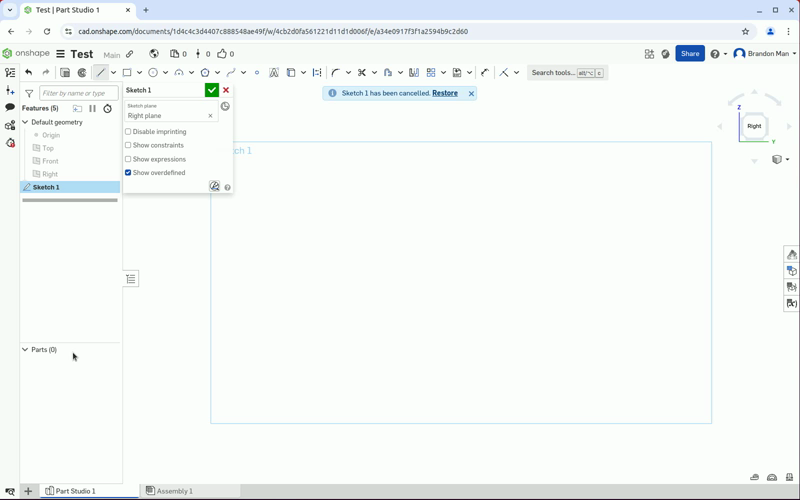
key_down(shift)
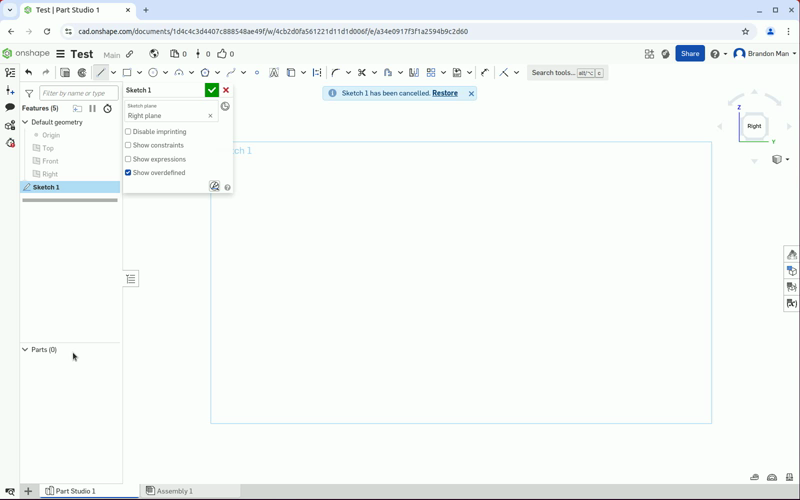
mouse_move(493, 335)
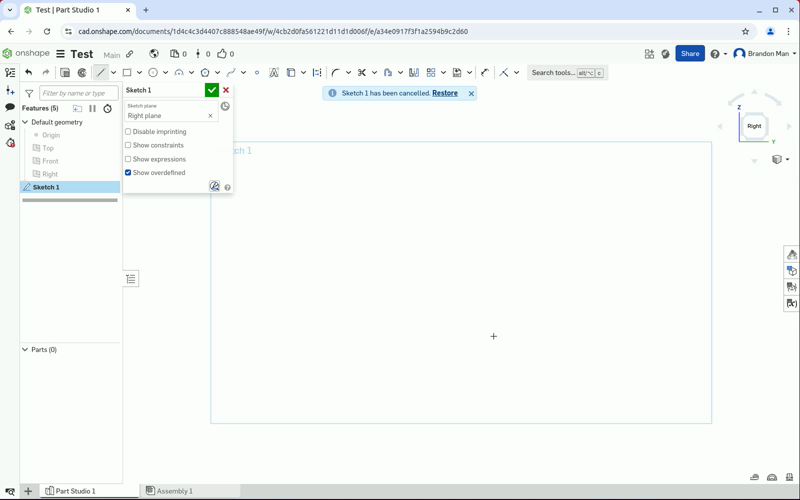
click(493, 335)
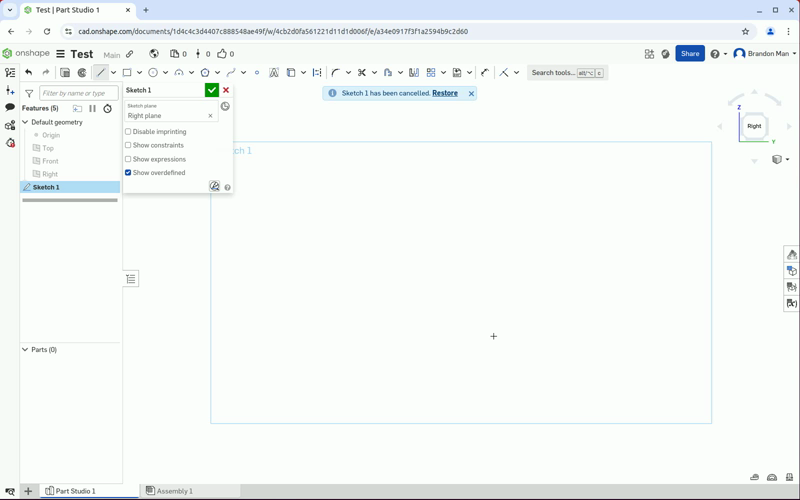
key_up(shift)
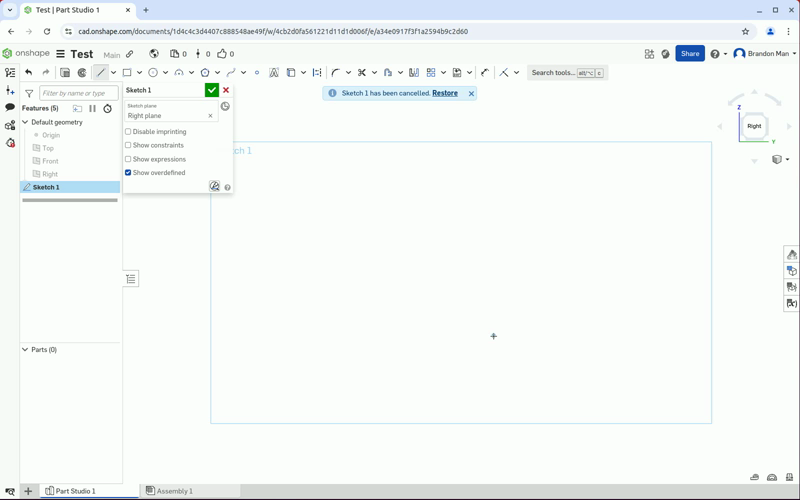
key_down(shift)
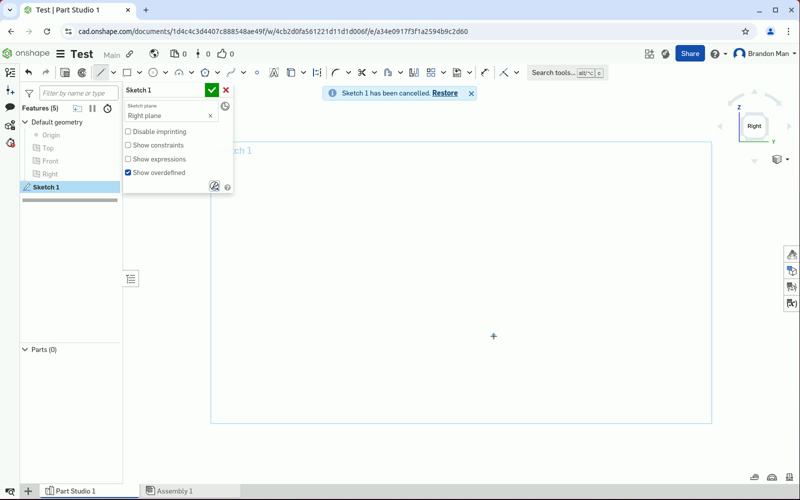
mouse_move(523, 335)
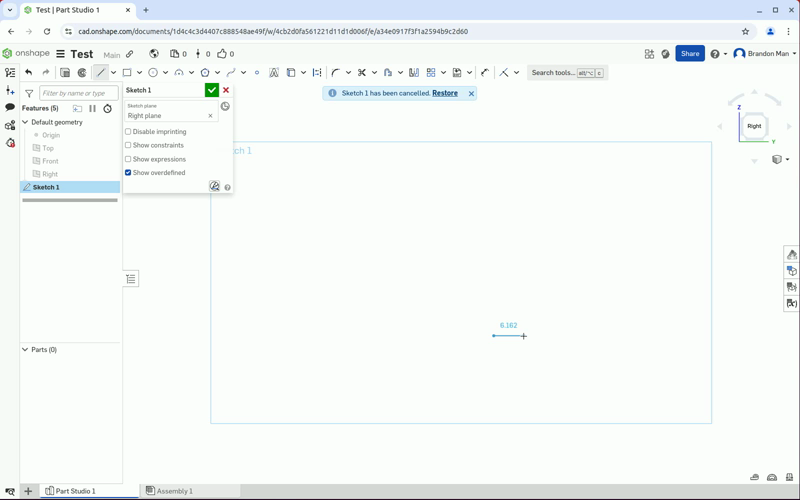
mouse_move(512, 335)
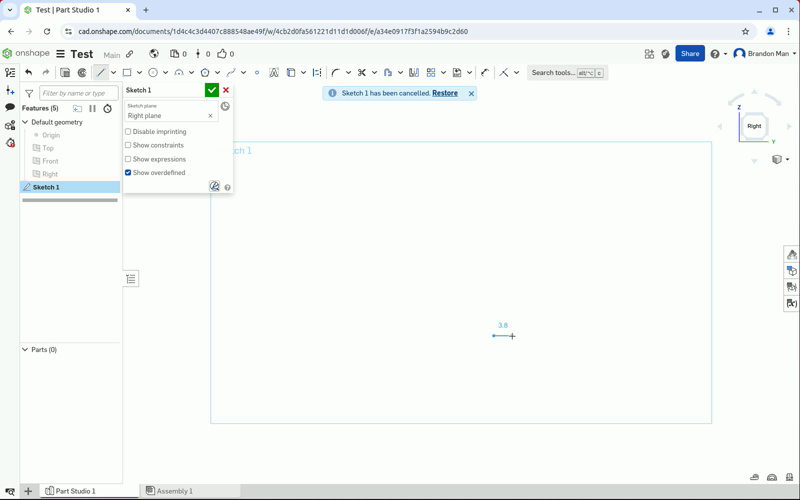
click(512, 335)
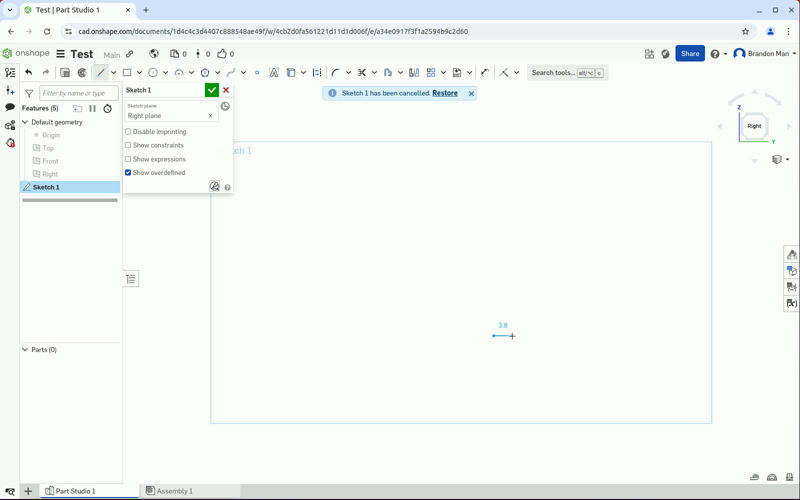
key_up(shift)
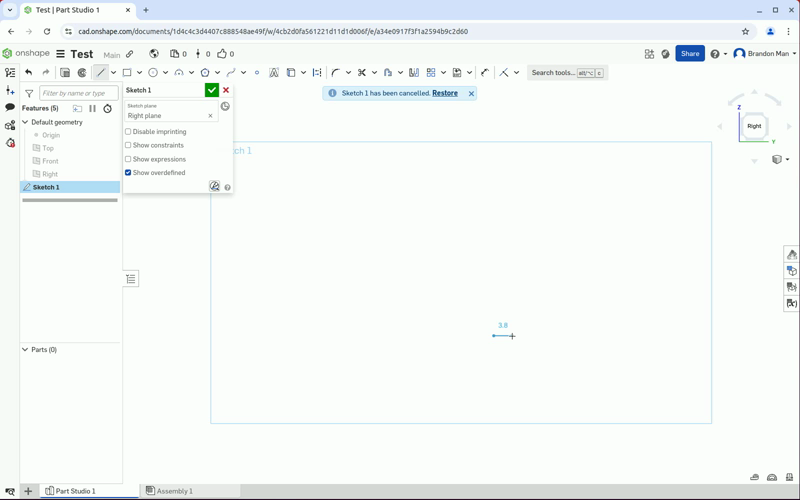
key_down(shift)
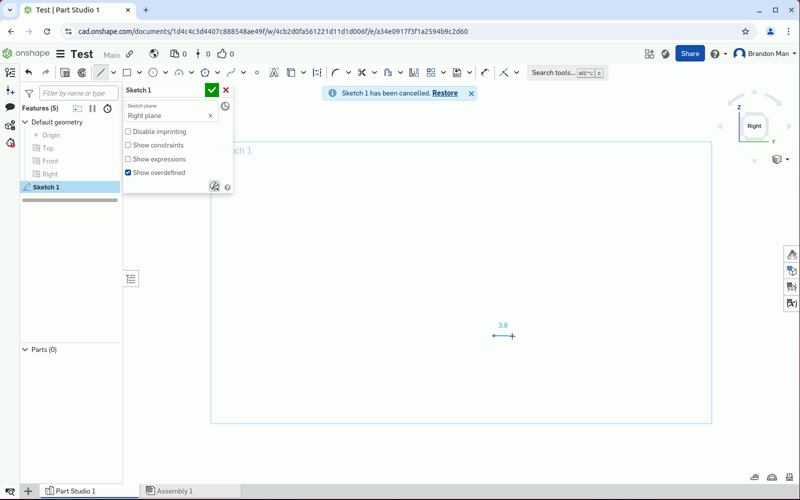
mouse_move(512, 198)
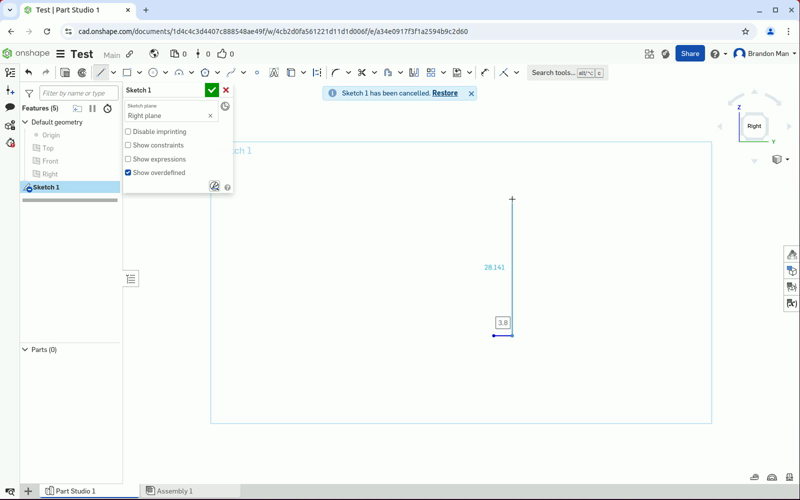
click(512, 198)
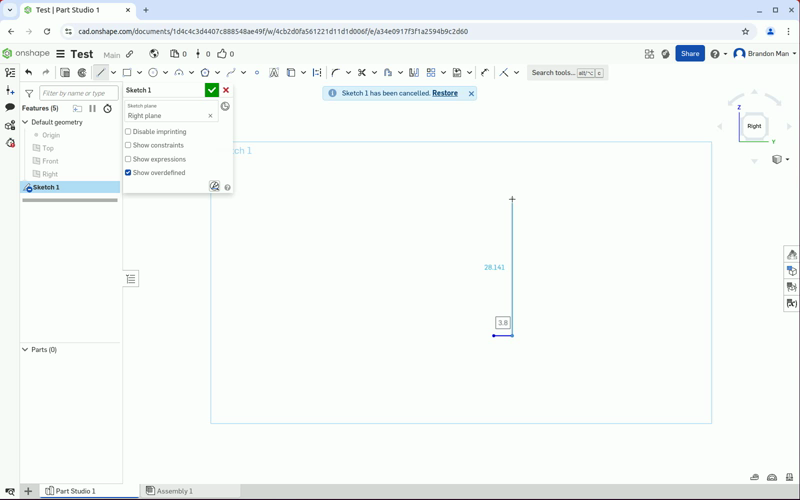
key_up(shift)
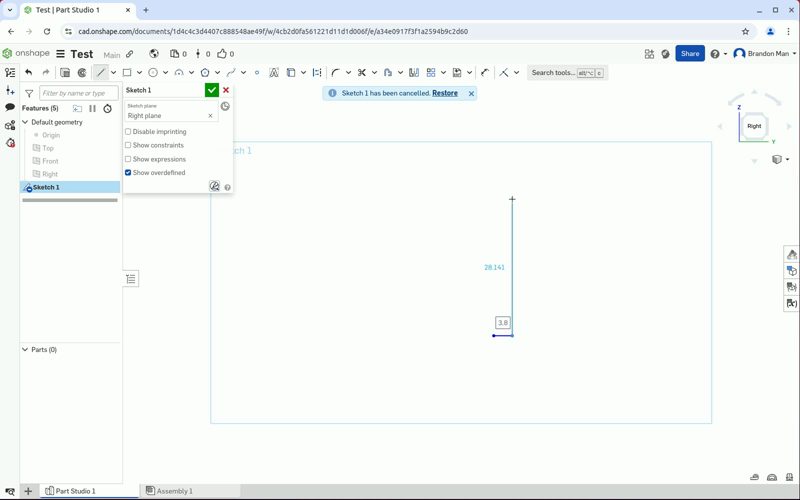
key_down(shift)
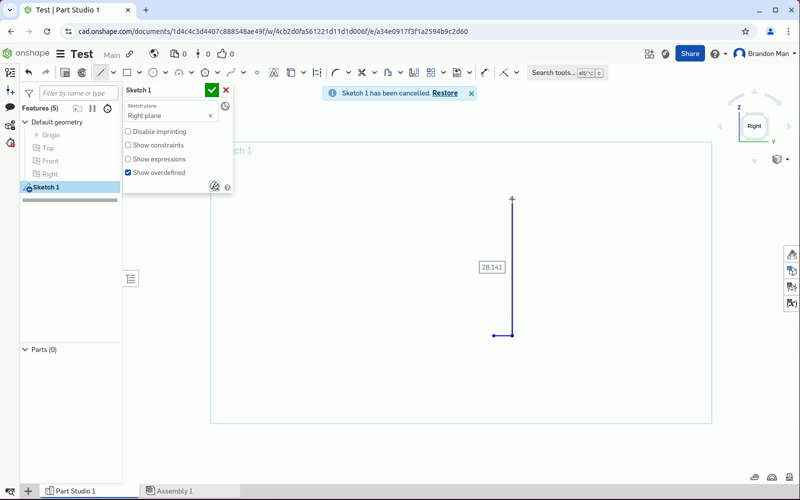
mouse_move(542, 198)
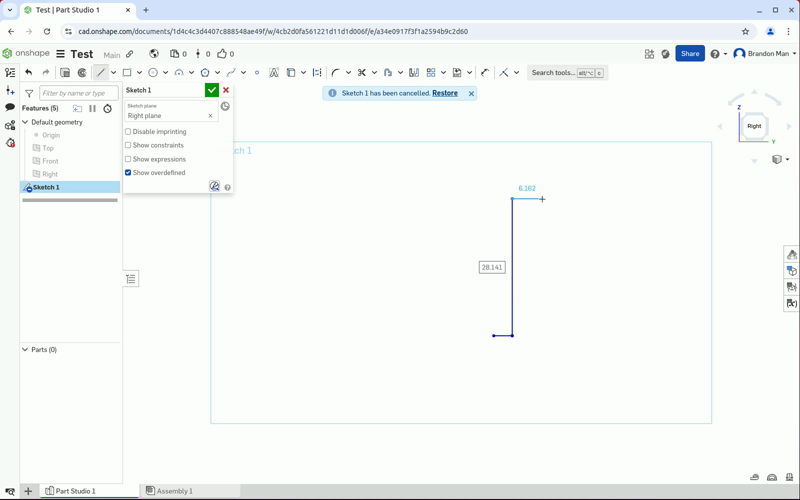
mouse_move(493, 198)
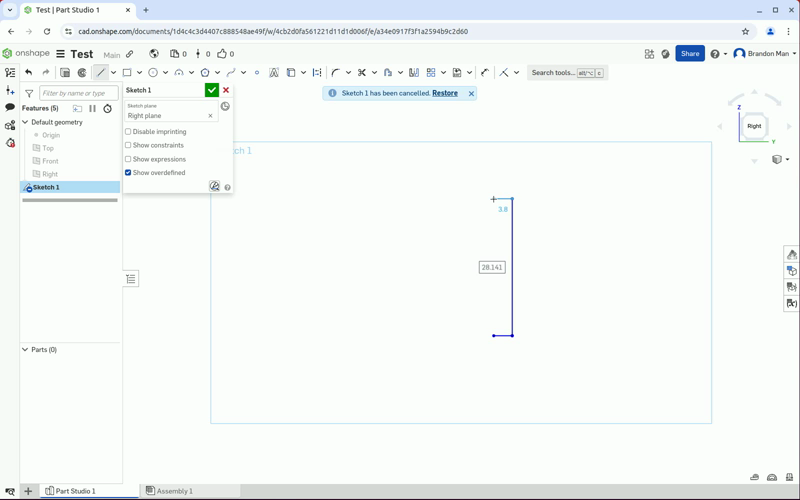
click(493, 198)
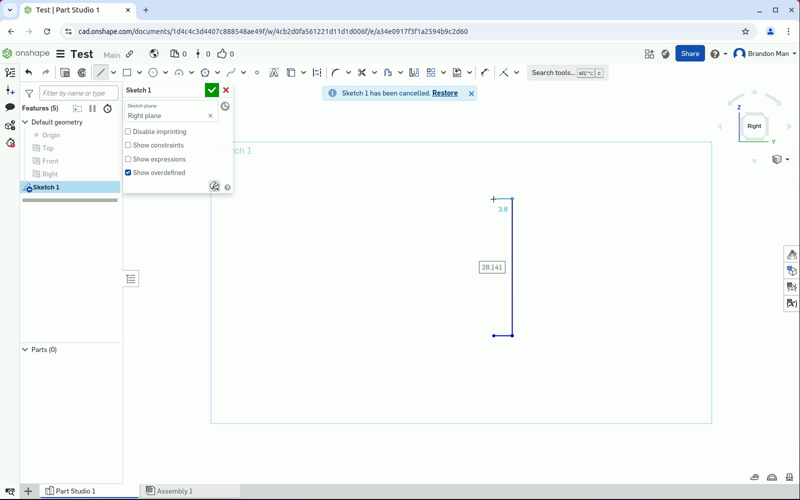
key_up(shift)
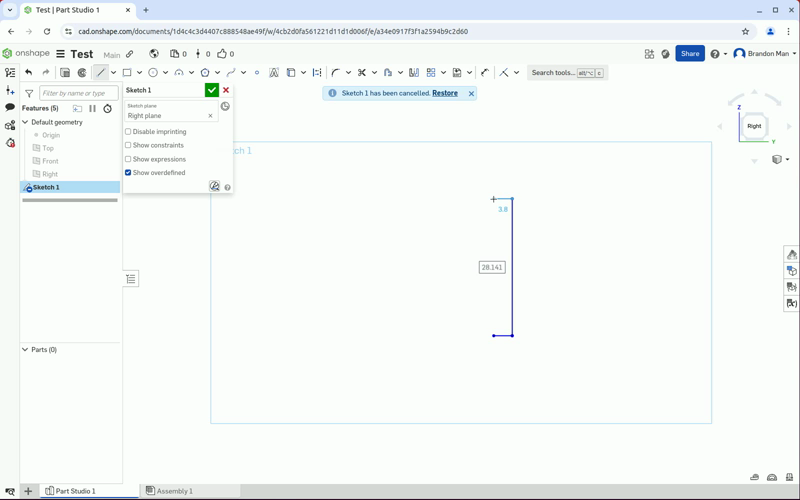
key_down(shift)
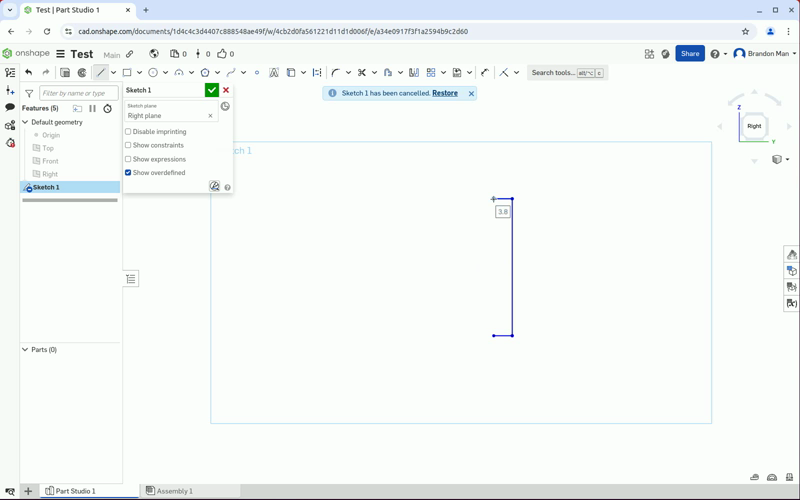
mouse_move(493, 335)
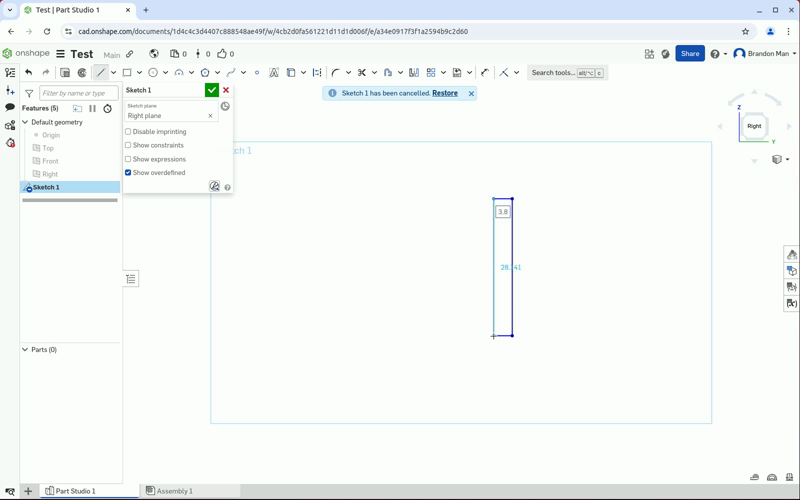
key_up(shift)
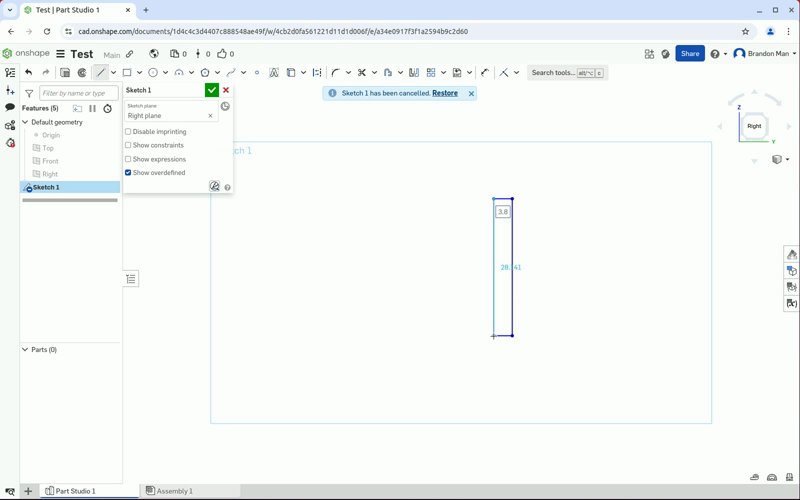
click(493, 335)
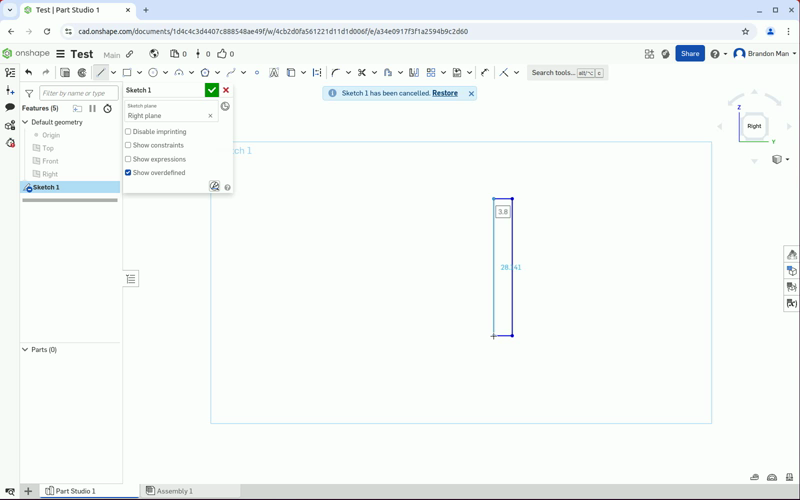
key(esc)
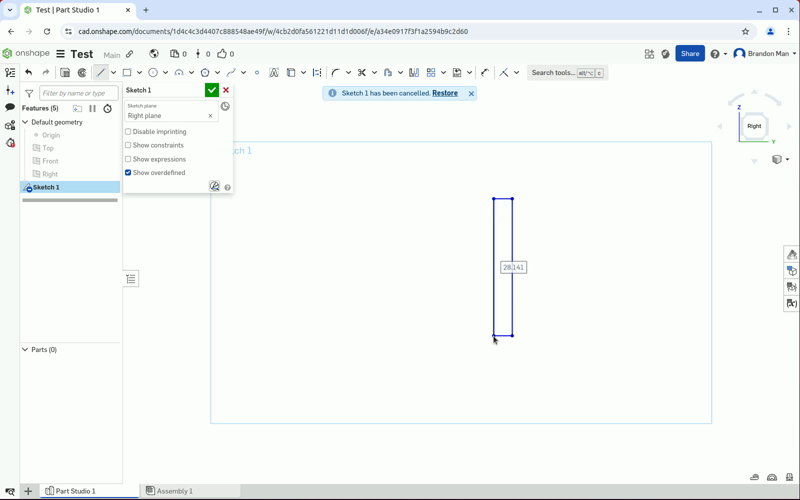
mouse_move(508, 224)
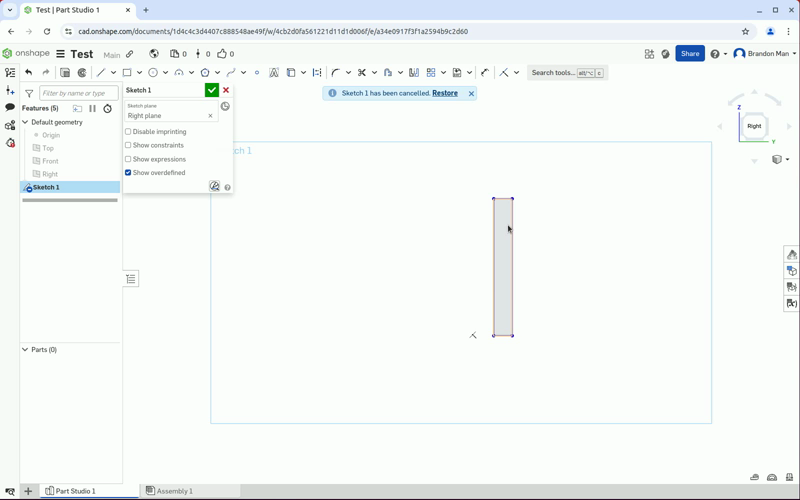
click(508, 224)
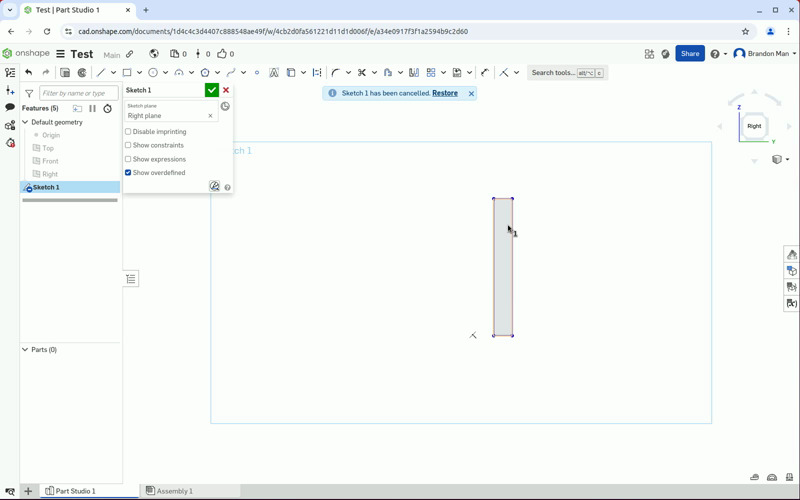
mouse_move(73, 352)
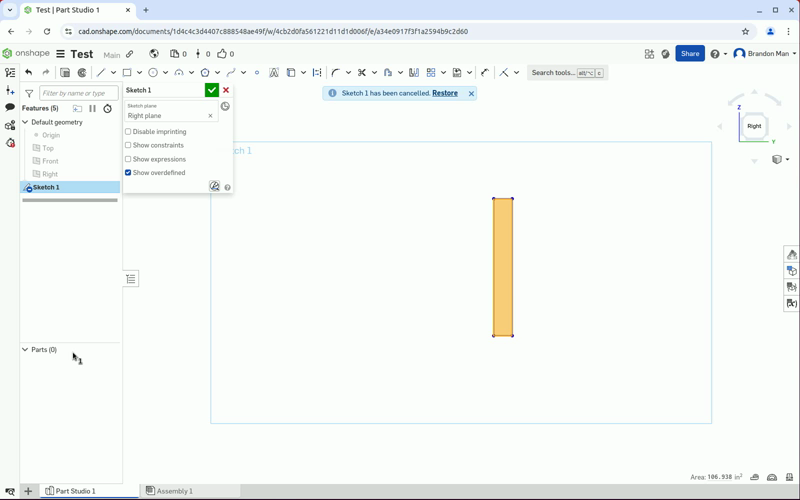
key(shift+y)
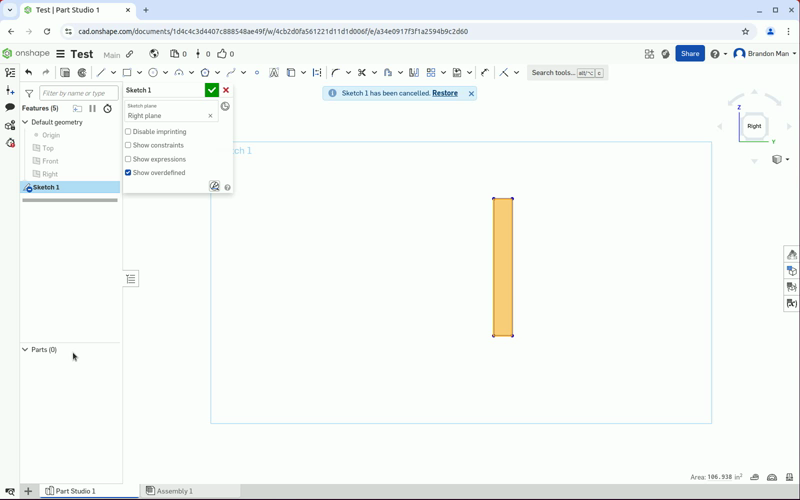
key(shift+e)
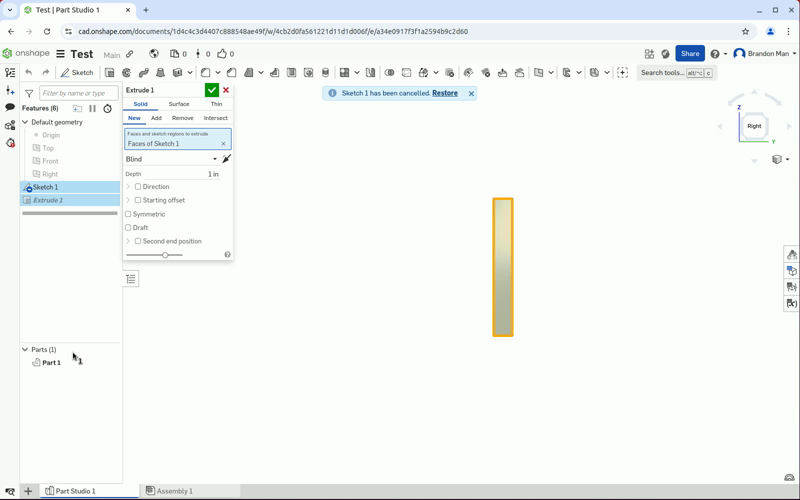
mouse_move(143, 106)
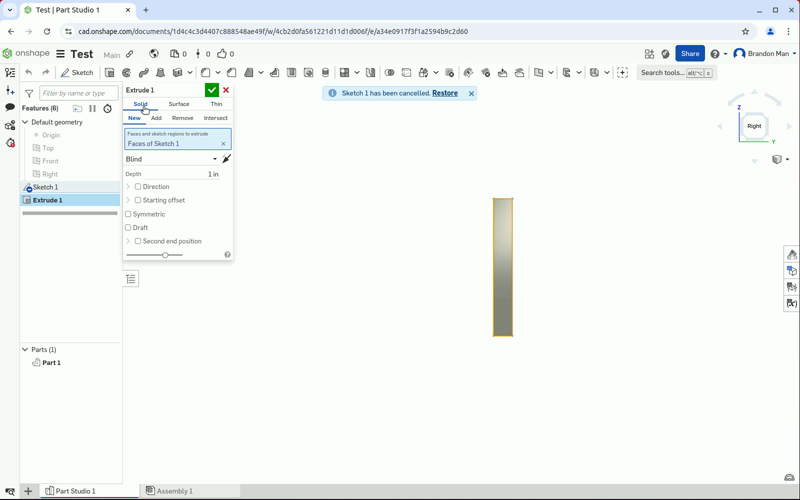
click(143, 106)
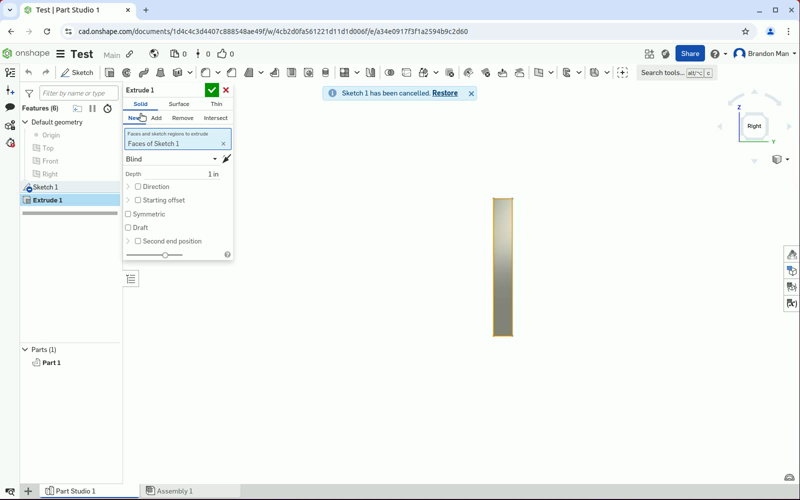
mouse_move(137, 120)
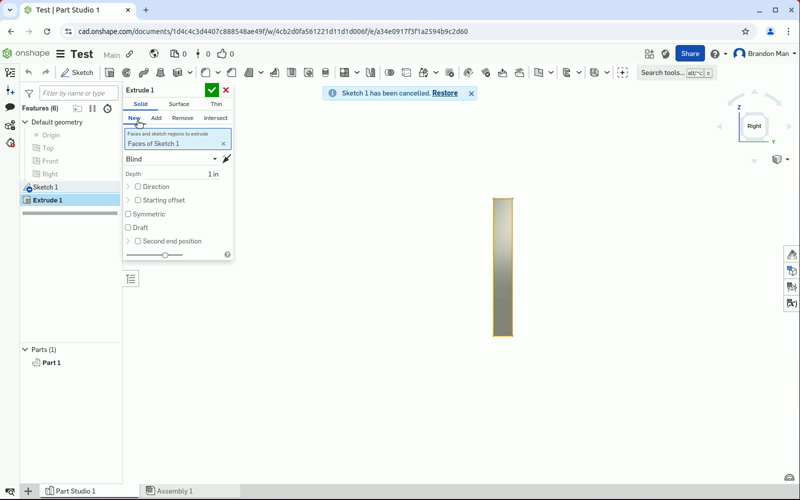
click(137, 120)
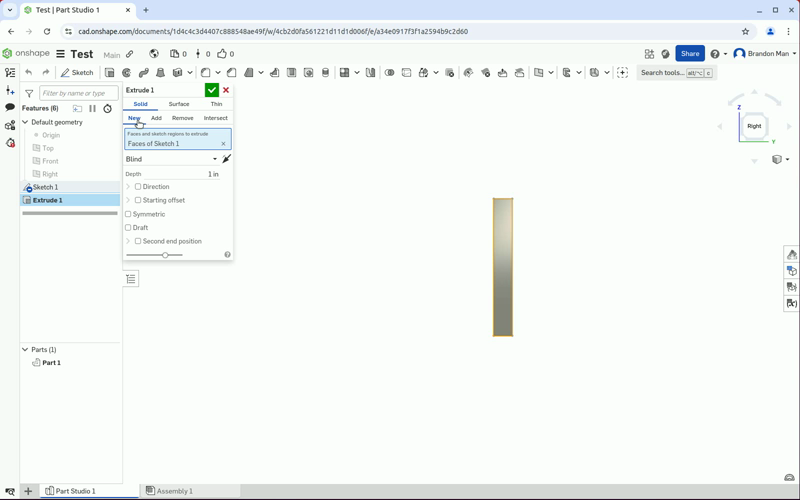
key(tab, 4)
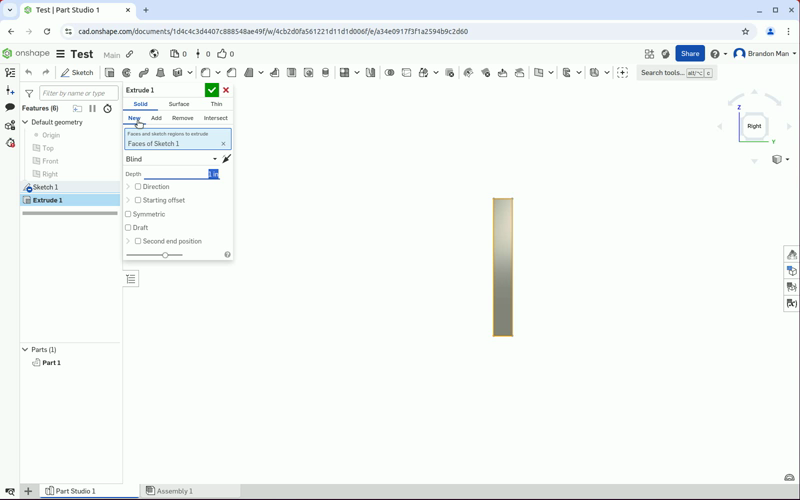
text(3.851)
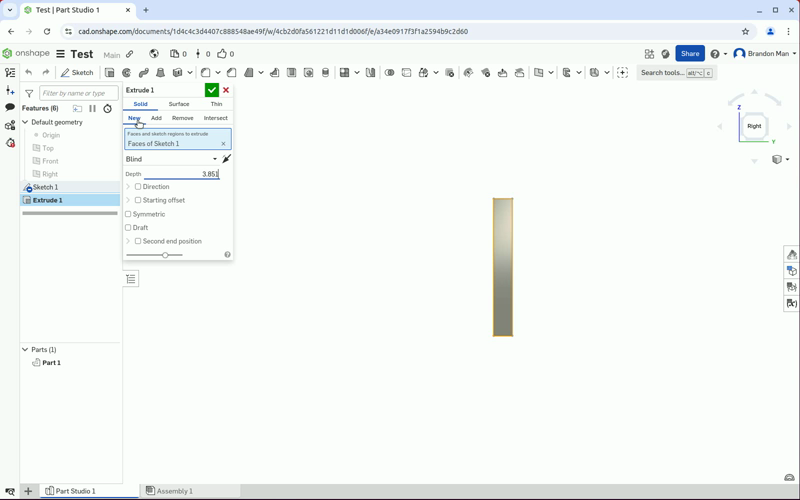
key(enter)
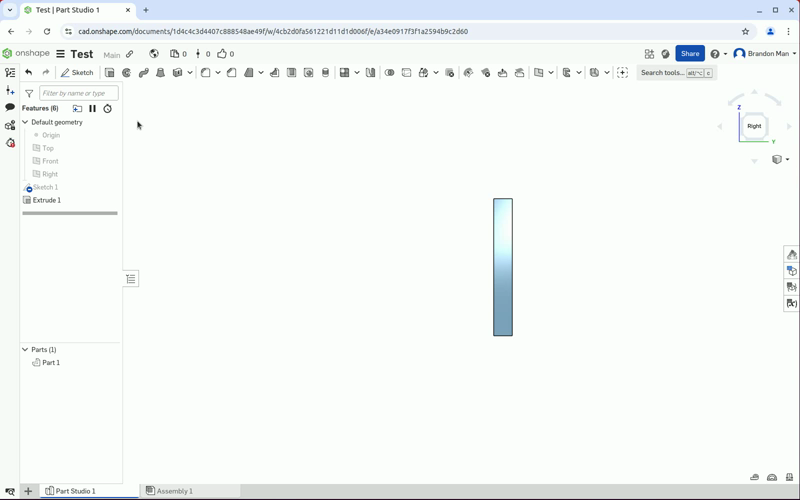
key(shift+h)
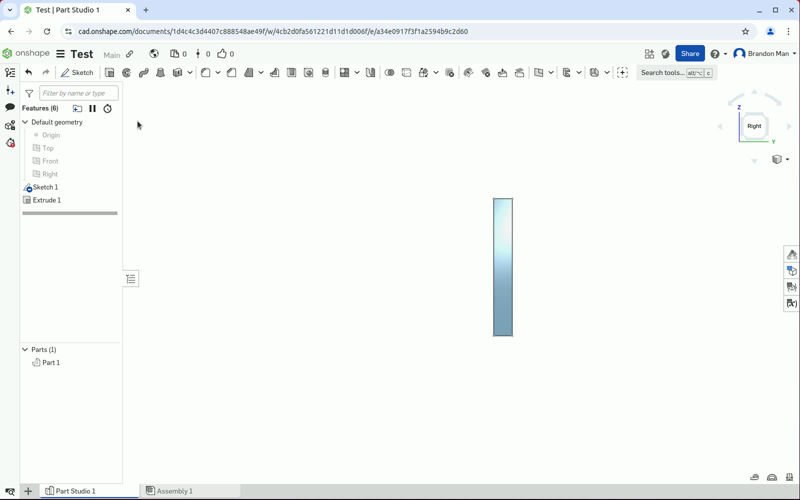
key(shift+h)
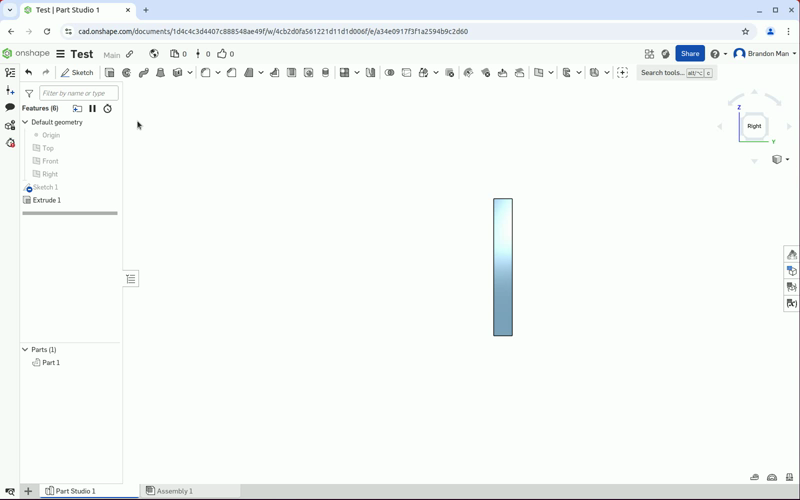
mouse_move(73, 189)
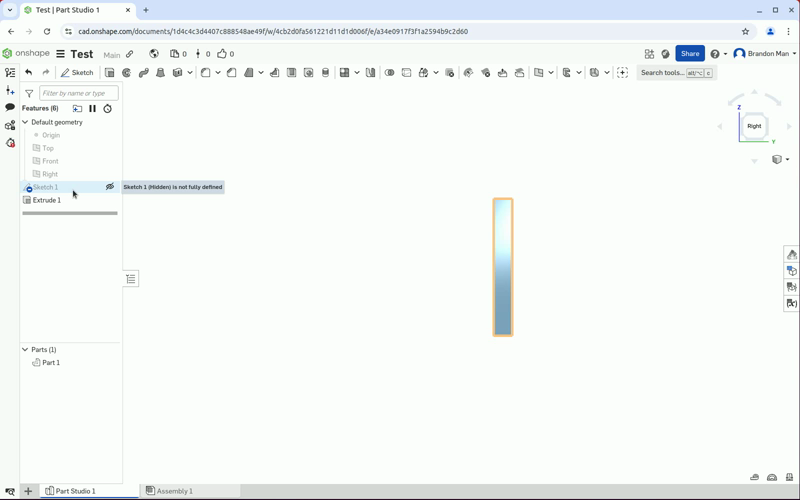
click(73, 189)
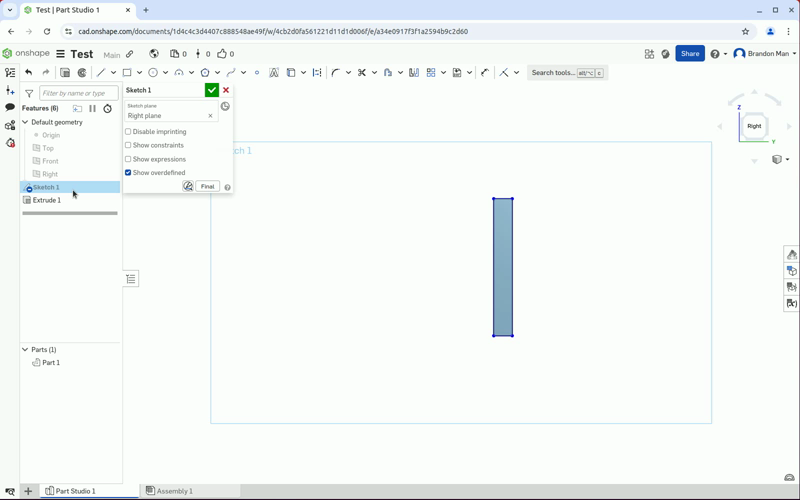
mouse_move(229, 92)
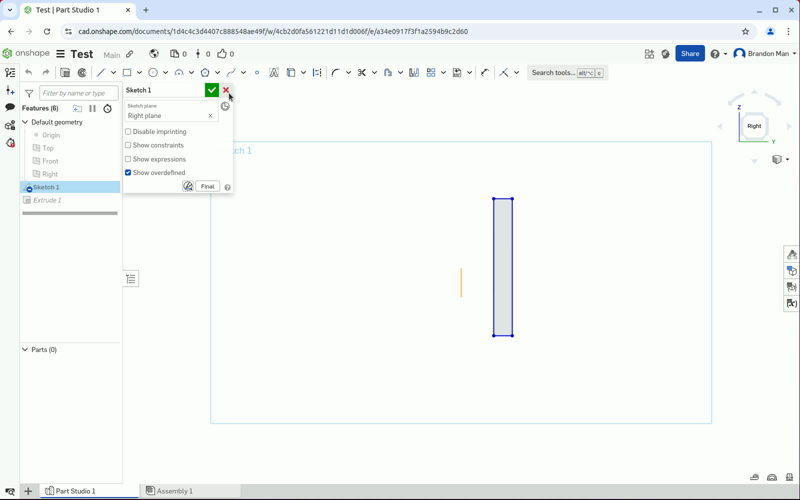
click(229, 92)
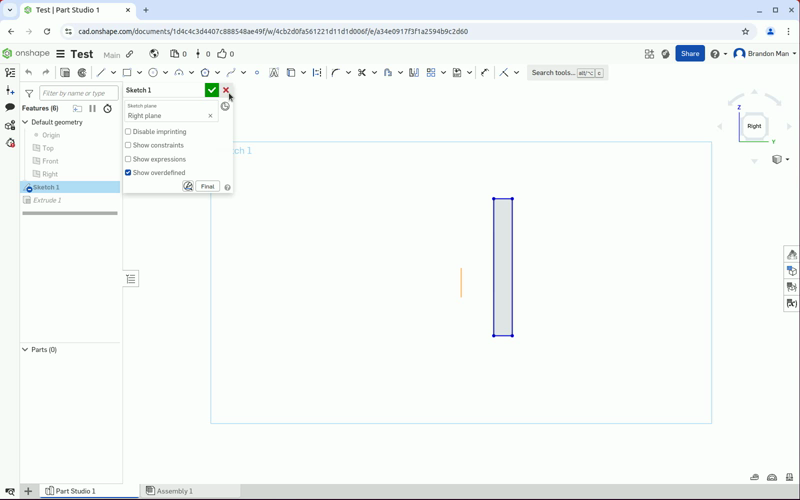
key(shift+s)
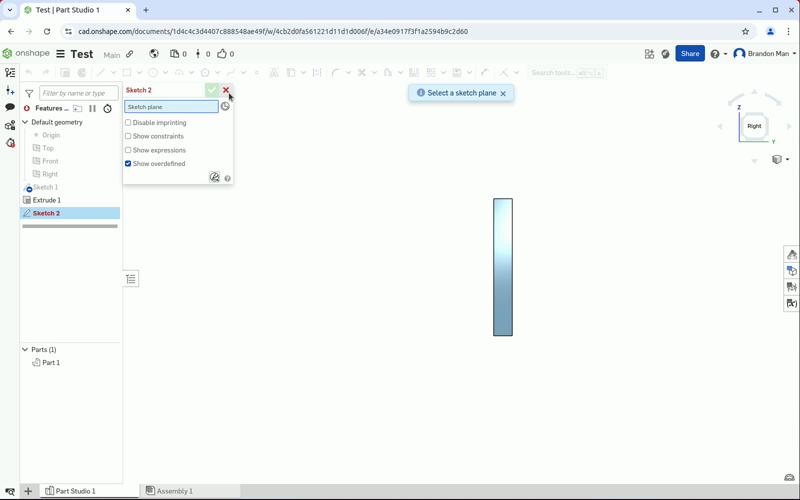
mouse_move(73, 176)
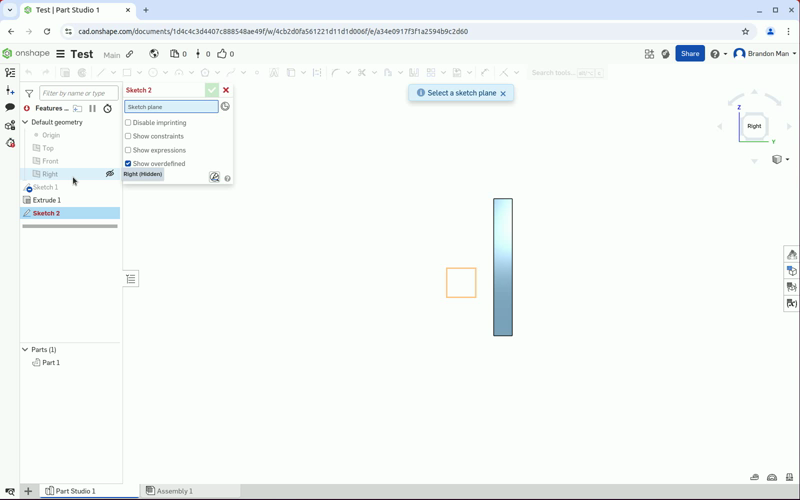
click(73, 176)
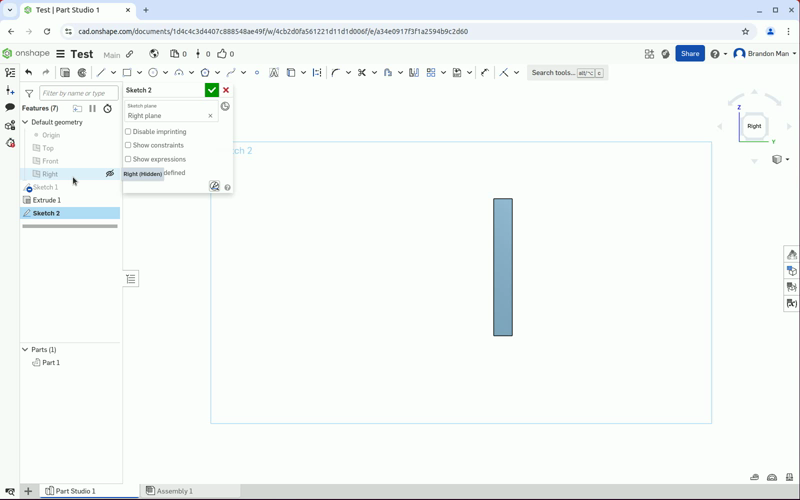
mouse_move(73, 352)
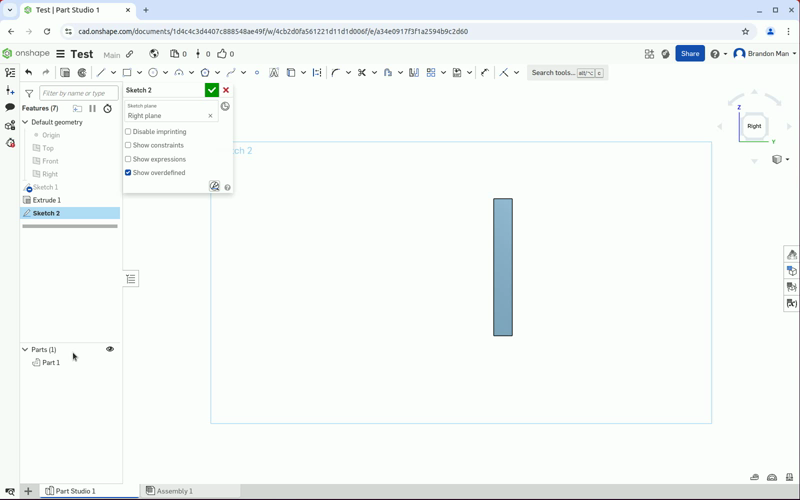
key(y)
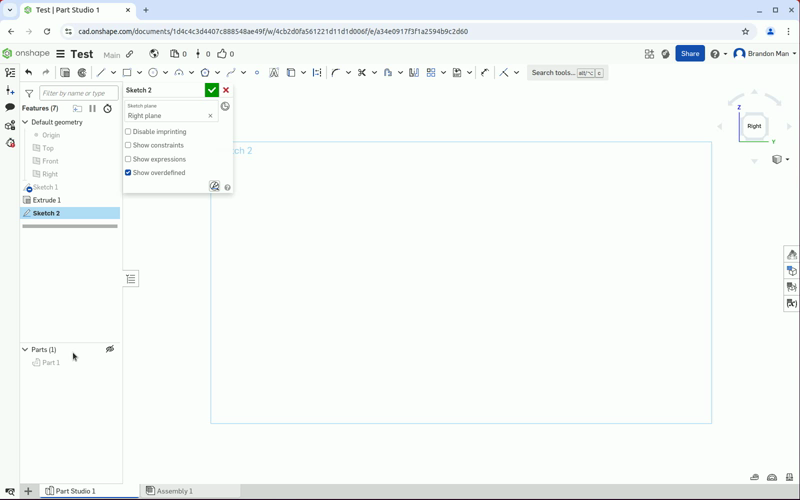
key(l)
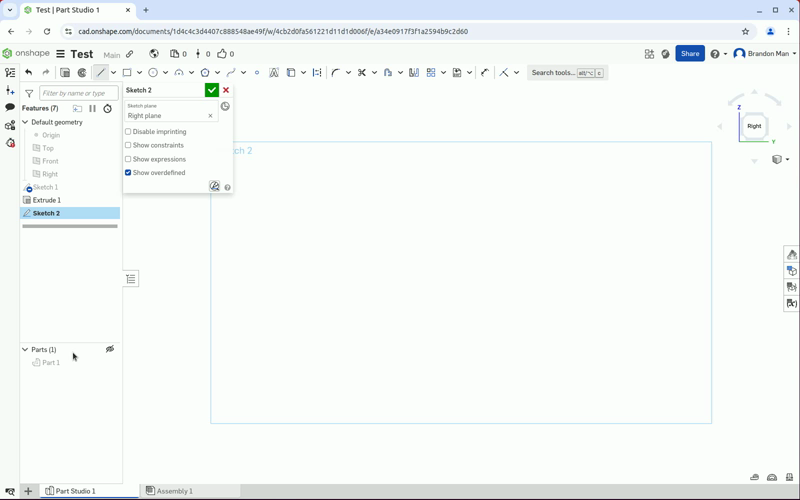
key_down(shift)
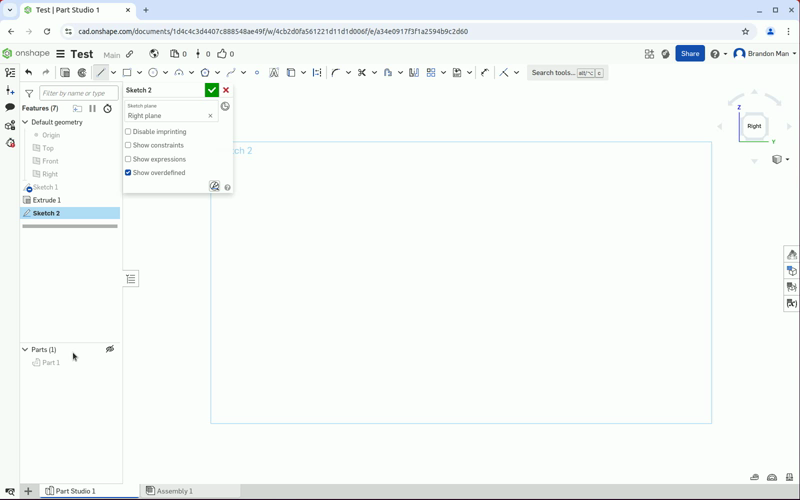
mouse_move(348, 335)
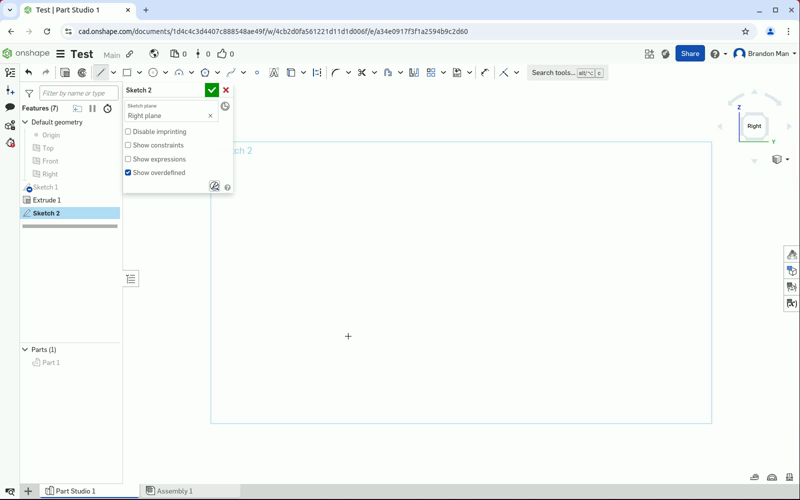
click(348, 335)
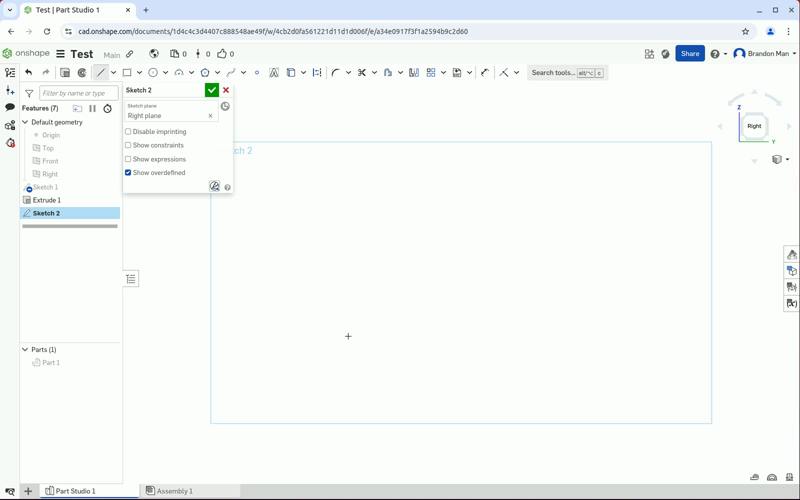
key_up(shift)
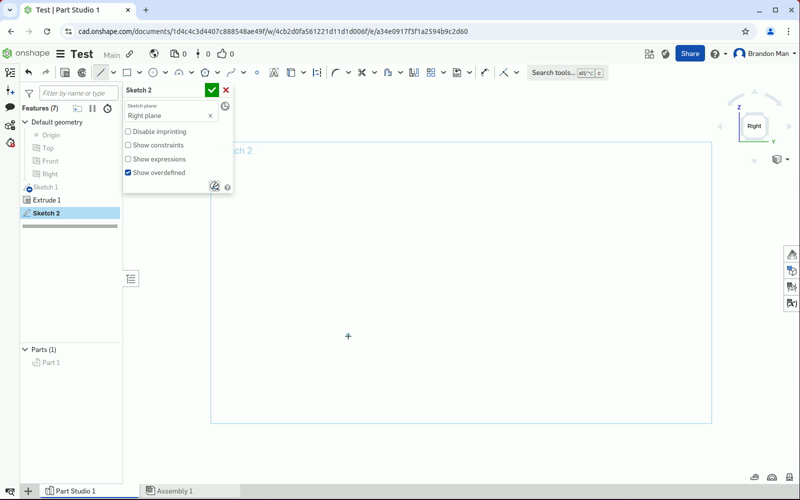
key_down(shift)
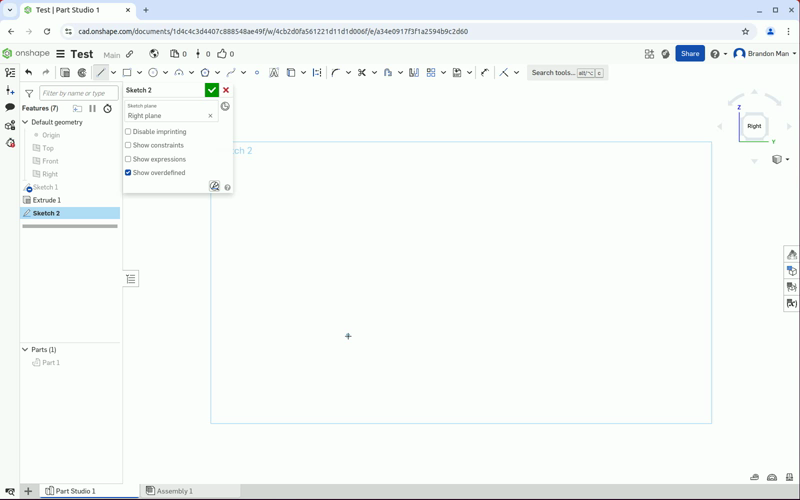
mouse_move(378, 335)
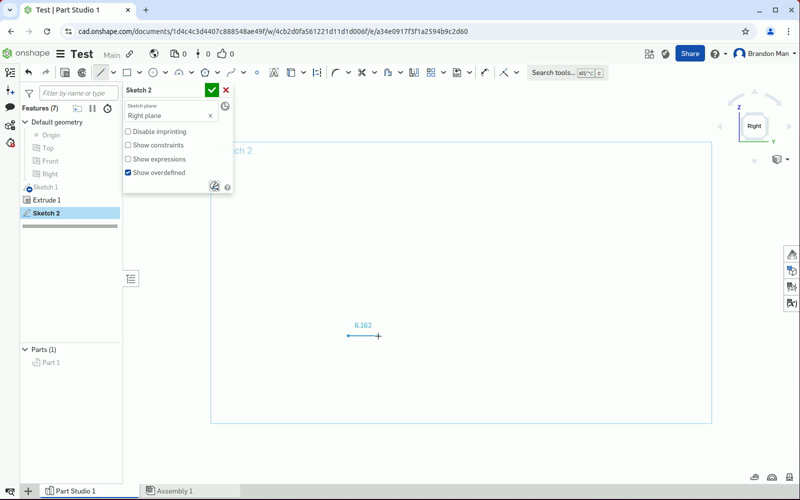
mouse_move(366, 335)
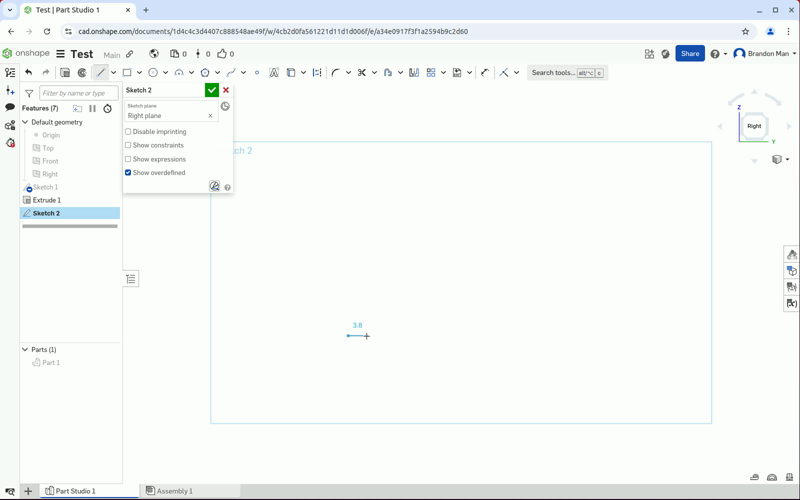
click(366, 335)
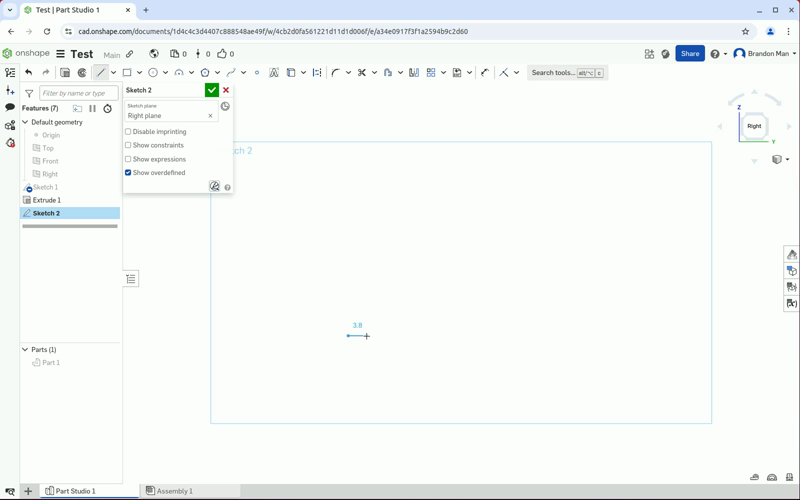
key_up(shift)
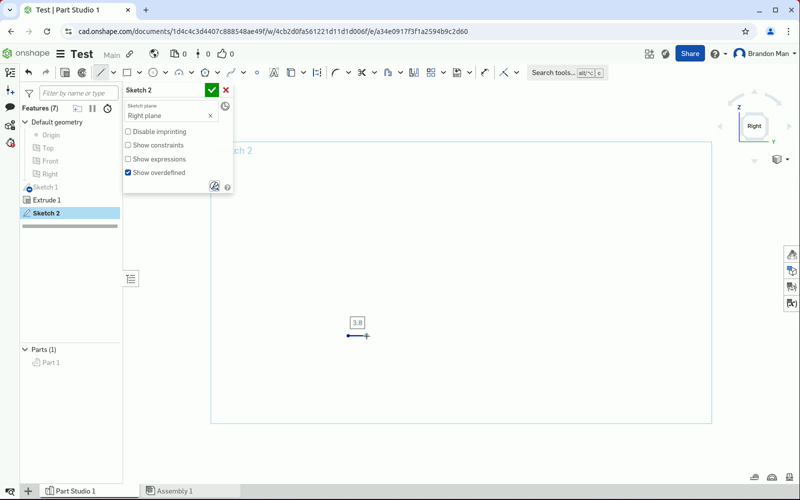
key_down(shift)
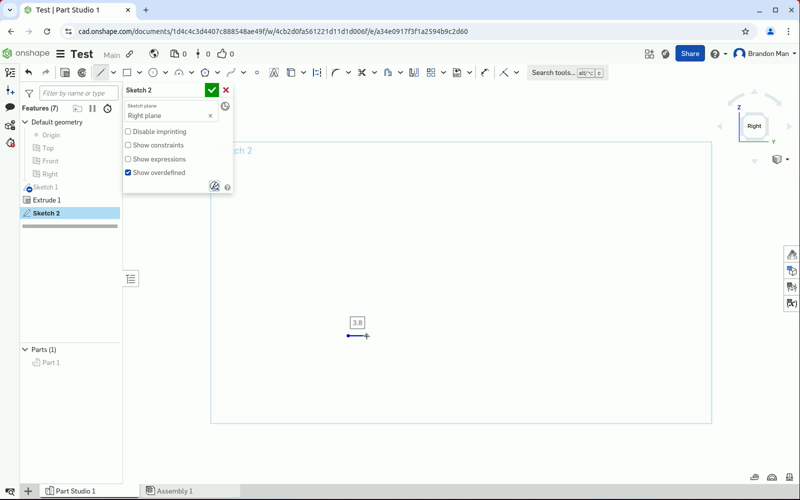
mouse_move(396, 335)
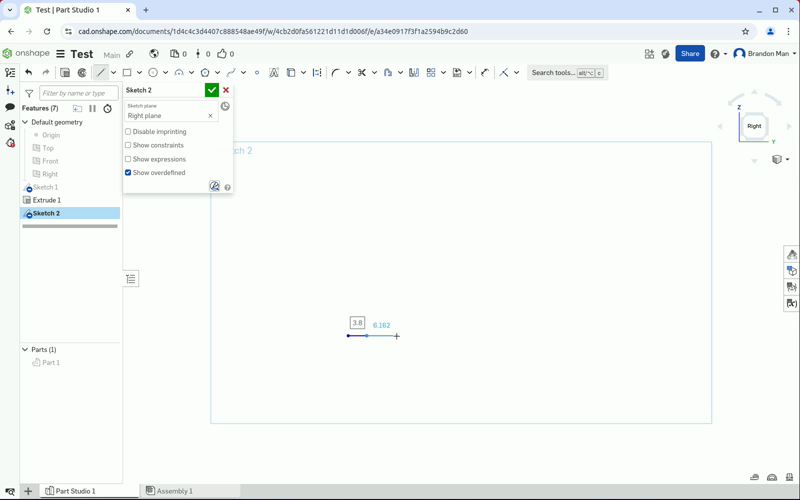
mouse_move(366, 298)
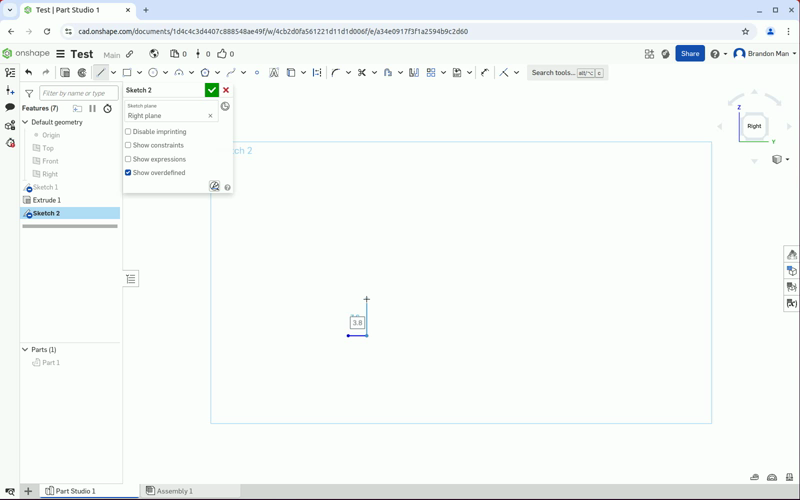
click(366, 298)
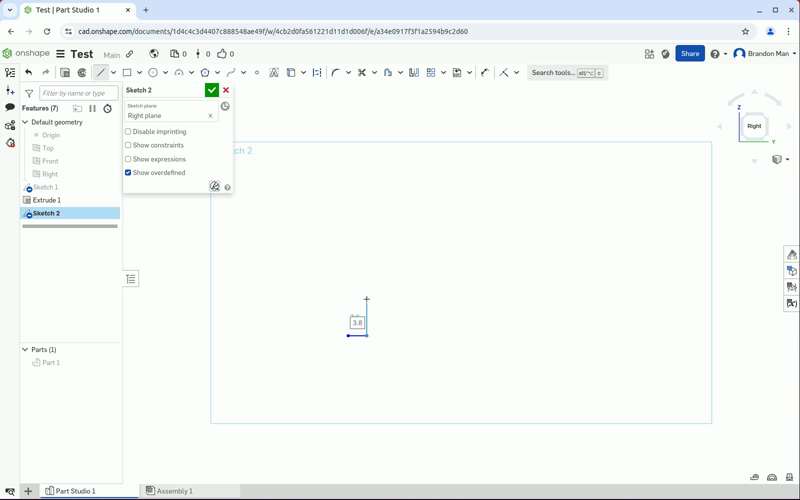
key_up(shift)
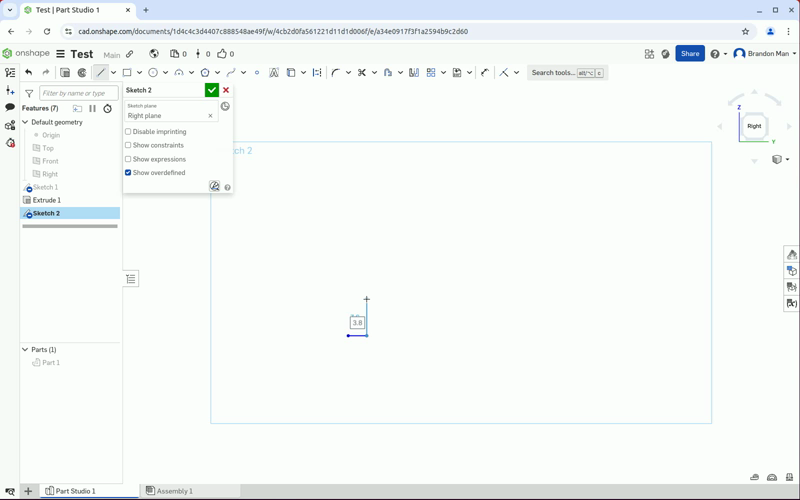
key_down(shift)
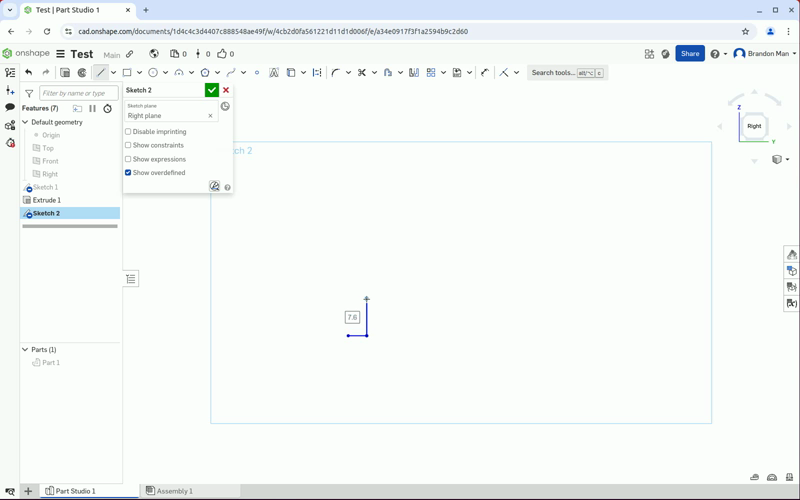
mouse_move(396, 298)
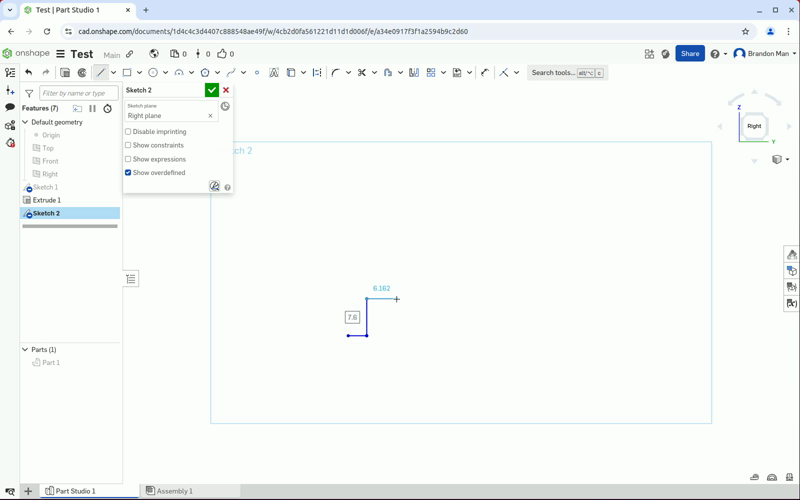
mouse_move(348, 298)
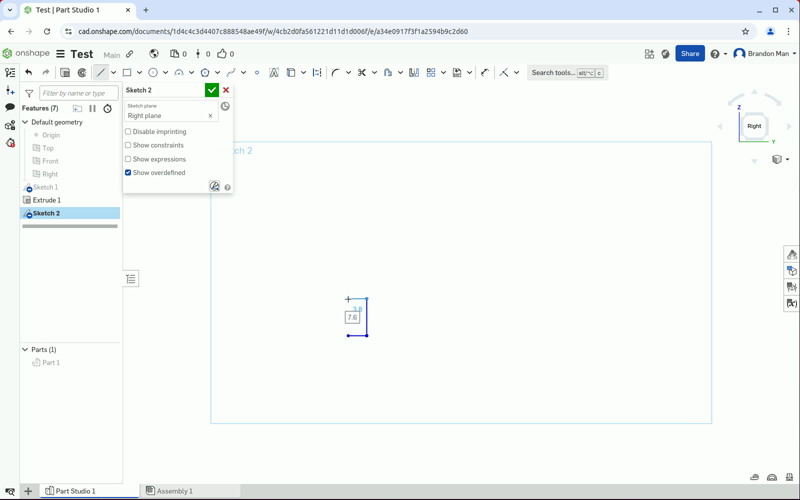
click(348, 298)
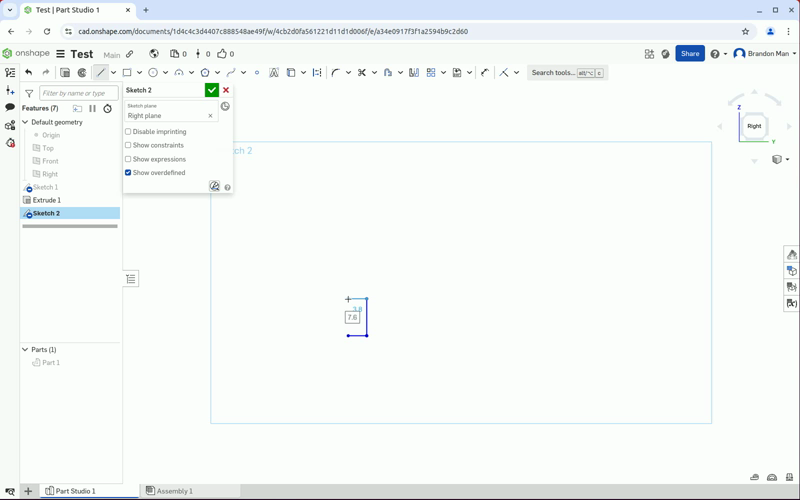
key_up(shift)
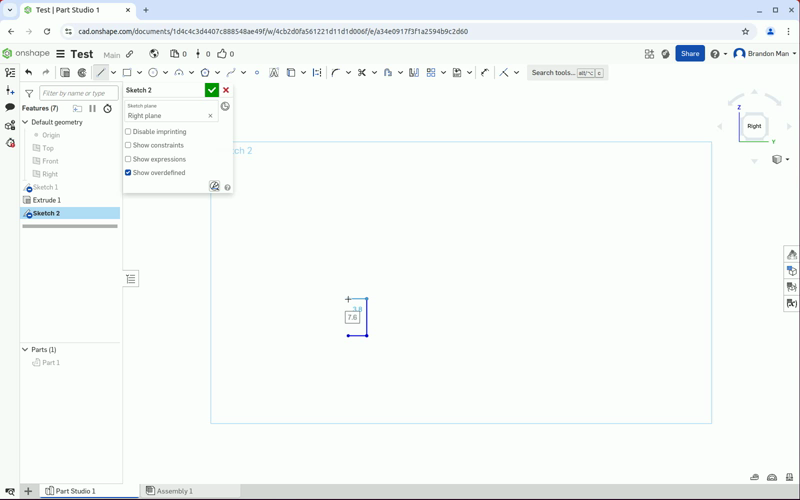
mouse_move(378, 298)
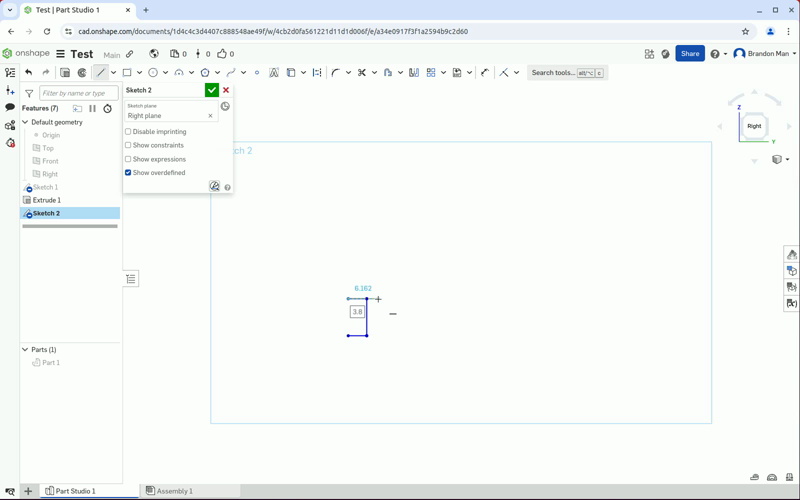
key_down(shift)
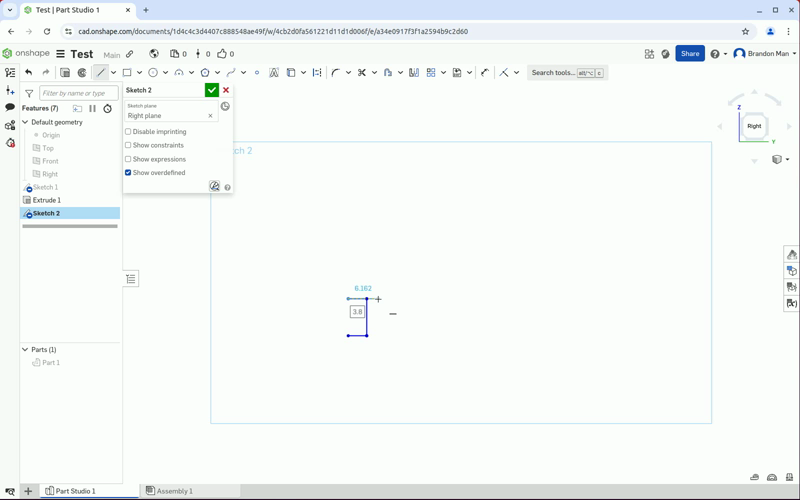
mouse_move(348, 335)
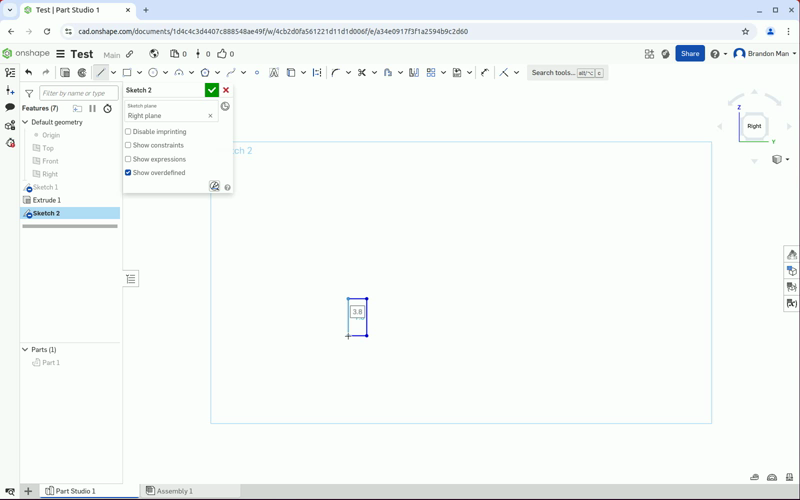
key_up(shift)
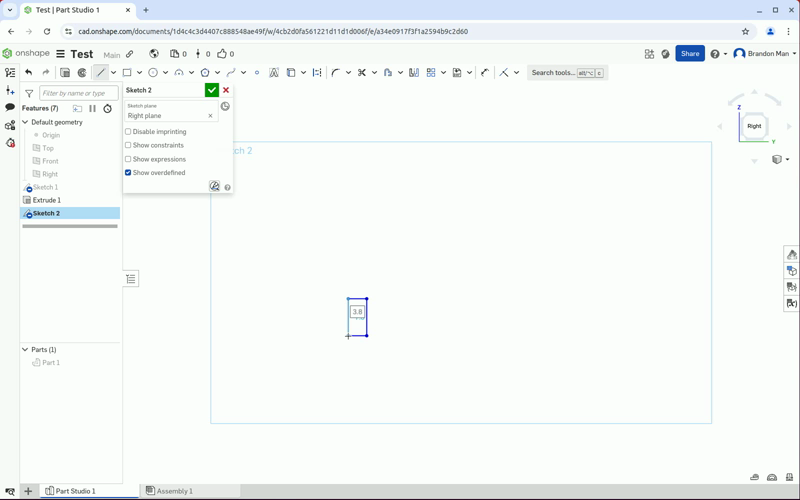
click(348, 335)
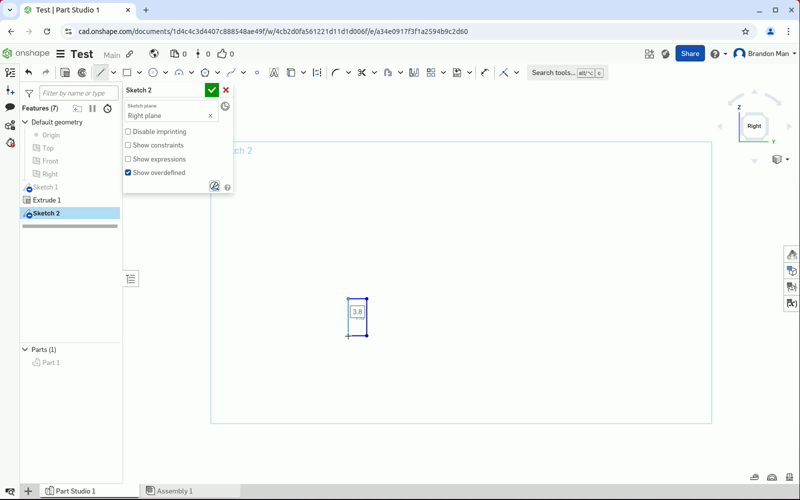
key(esc)
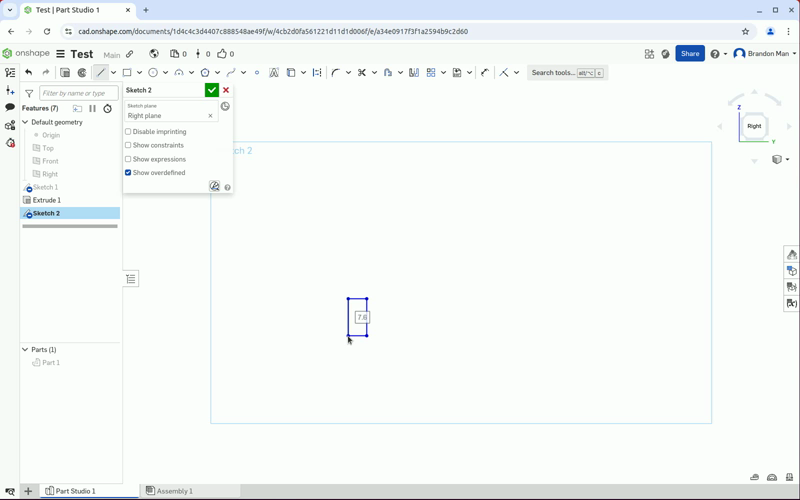
mouse_move(354, 315)
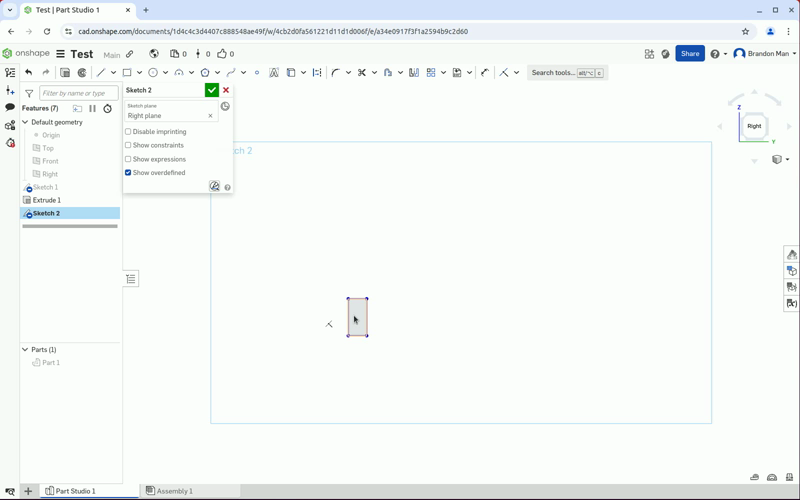
scroll(6)
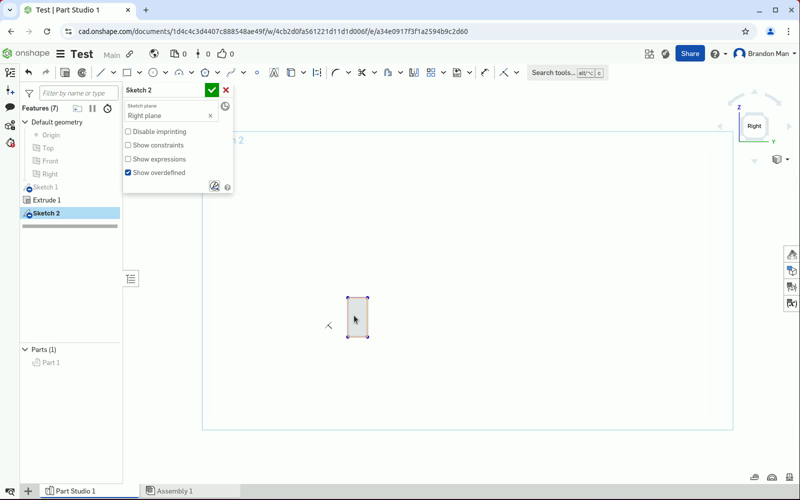
scroll(6)
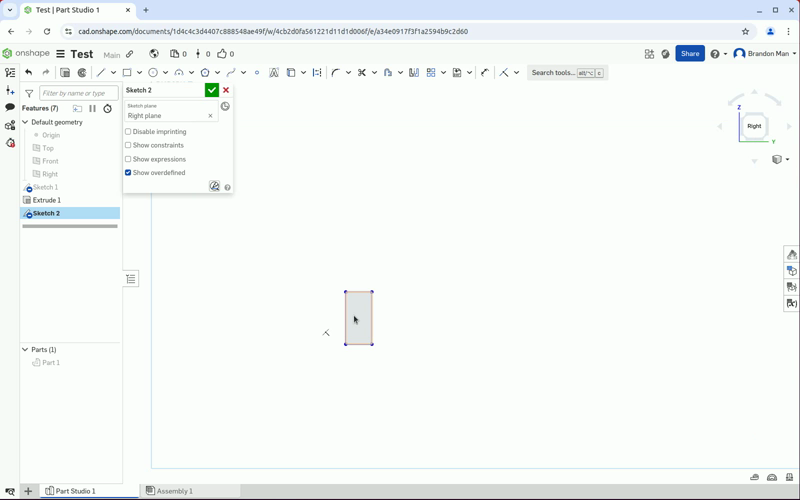
scroll(6)
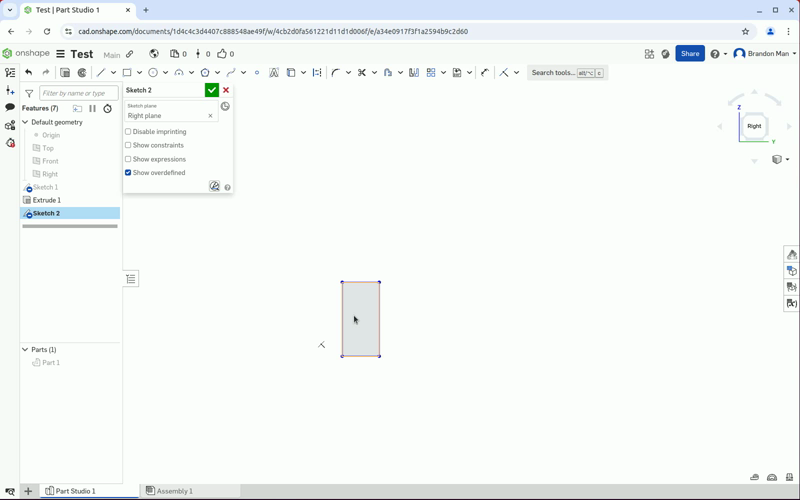
scroll(6)
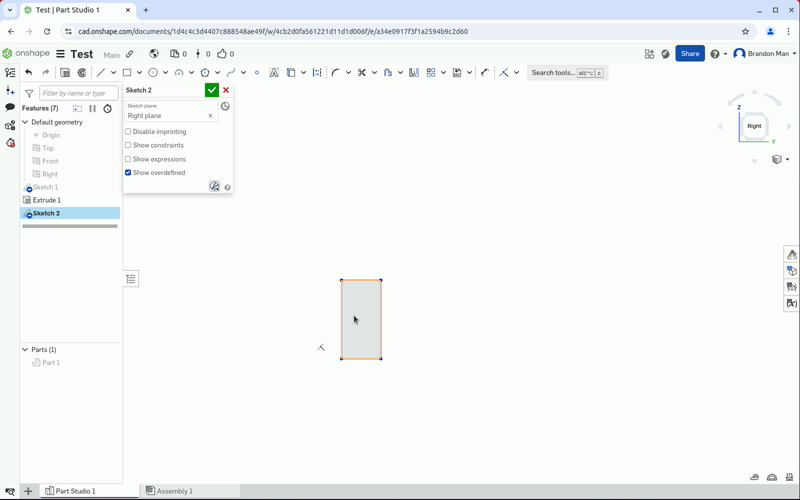
scroll(6)
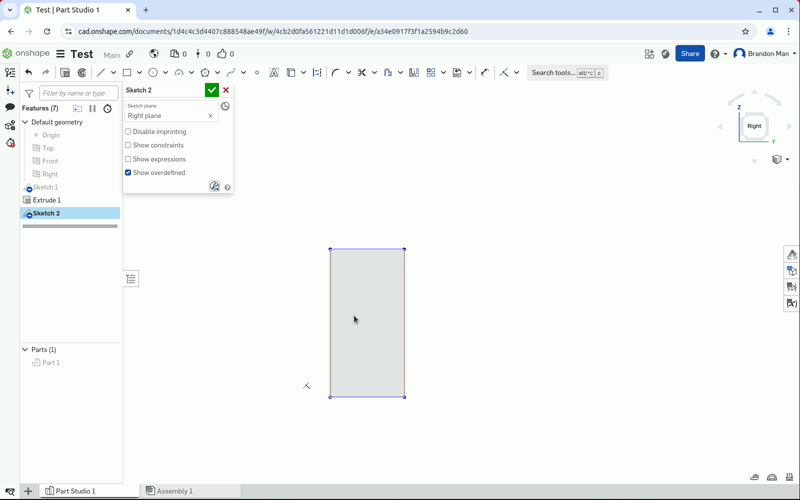
scroll(6)
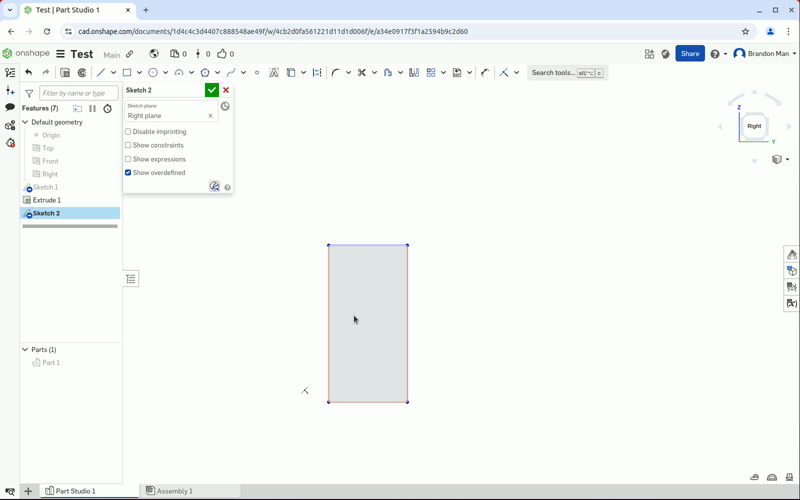
scroll(6)
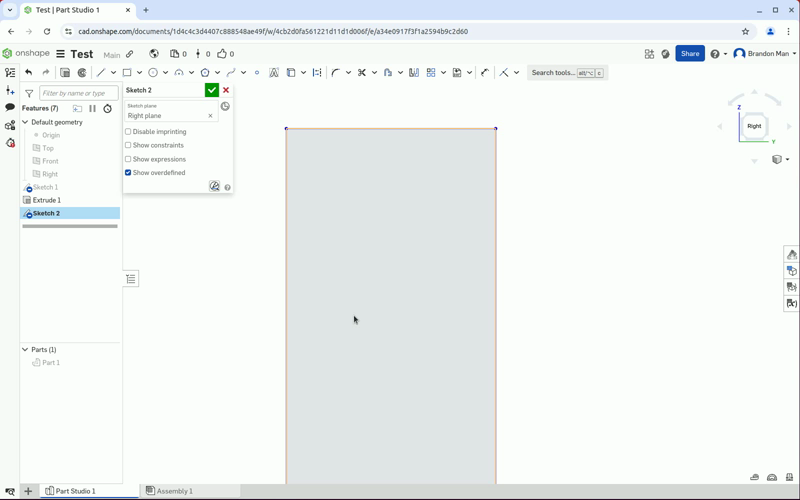
click(354, 315)
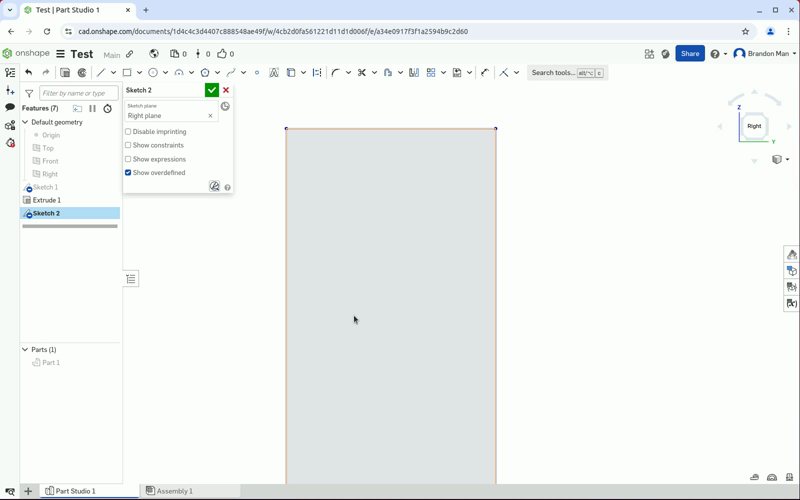
scroll(-6)
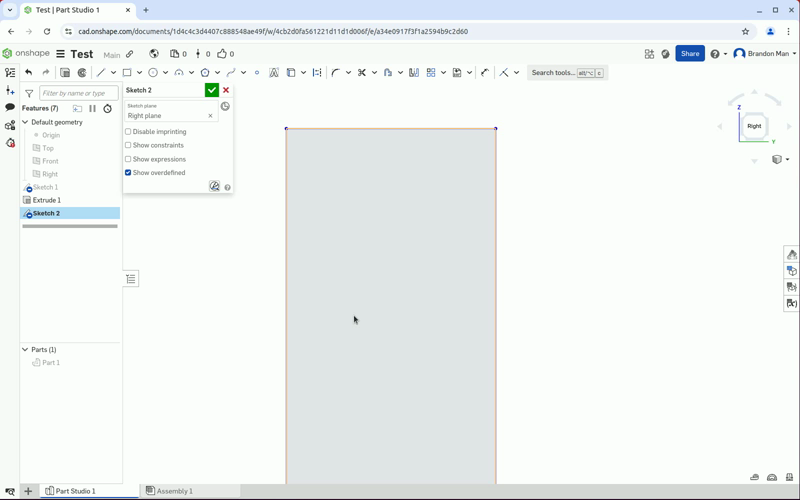
scroll(-6)
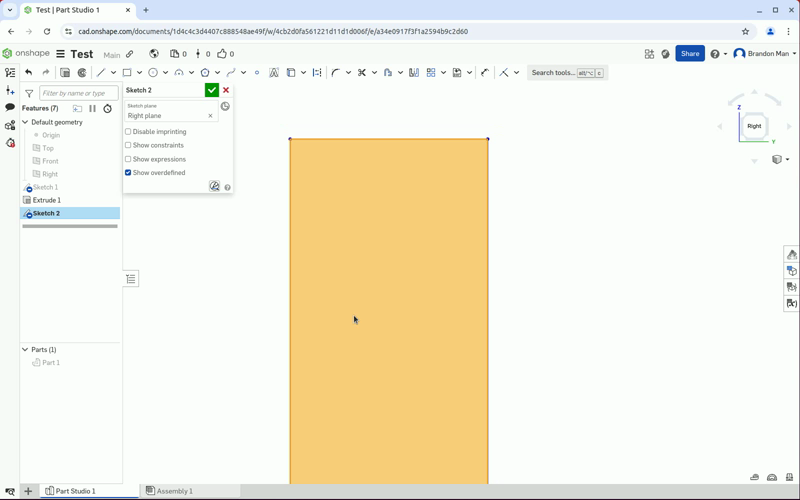
scroll(-6)
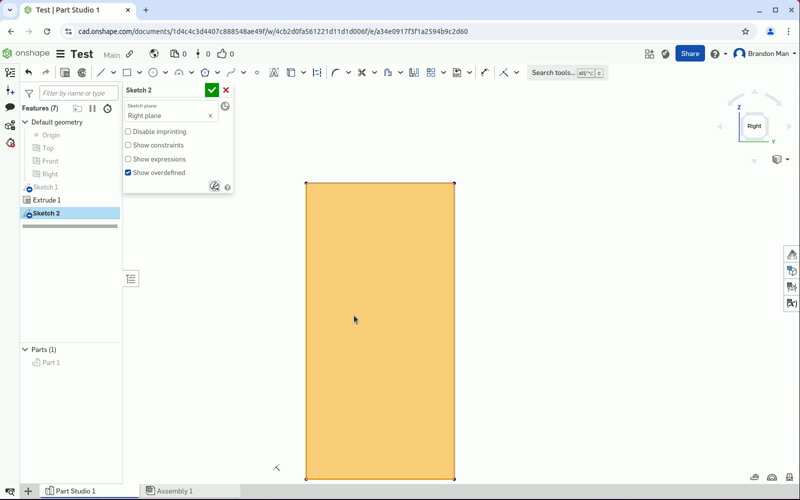
scroll(-6)
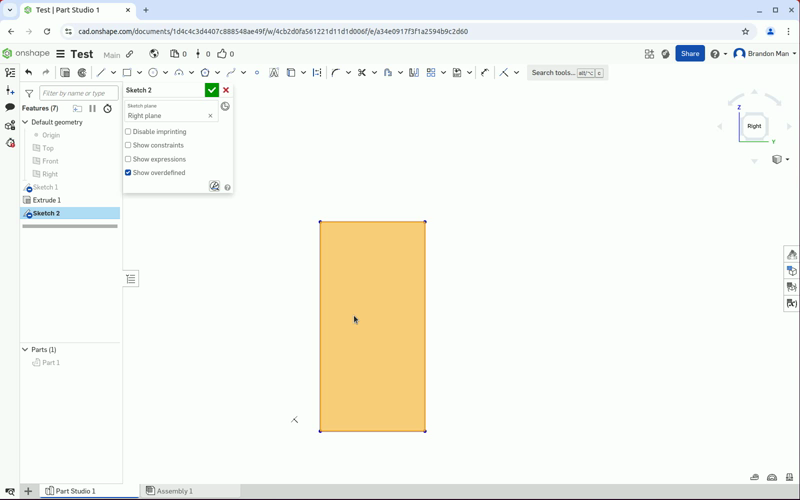
scroll(-6)
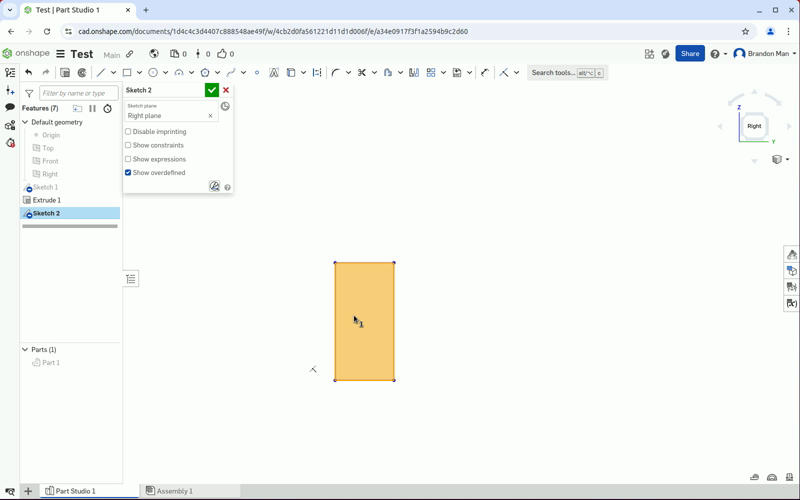
scroll(-6)
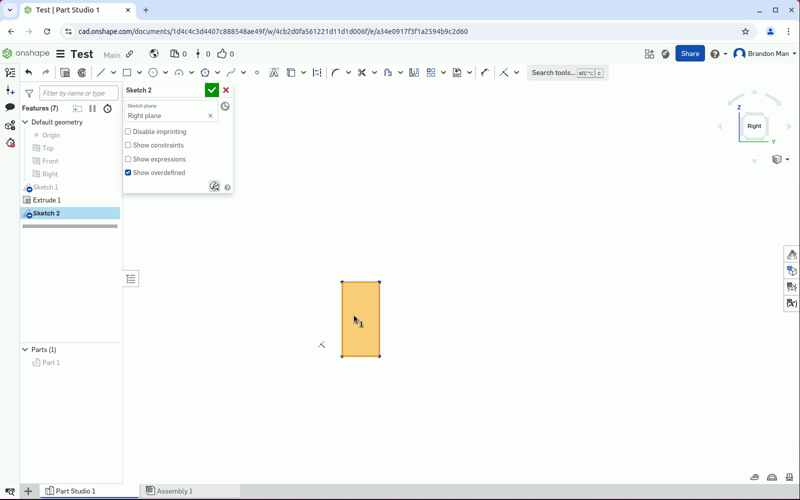
scroll(-6)
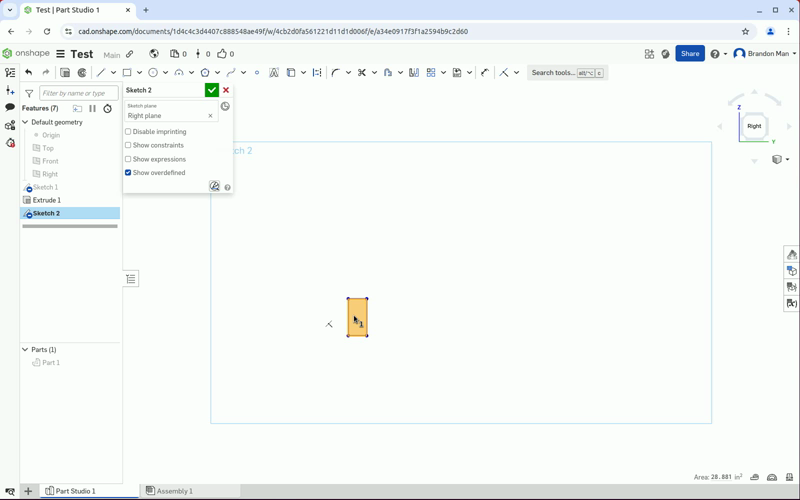
mouse_move(73, 352)
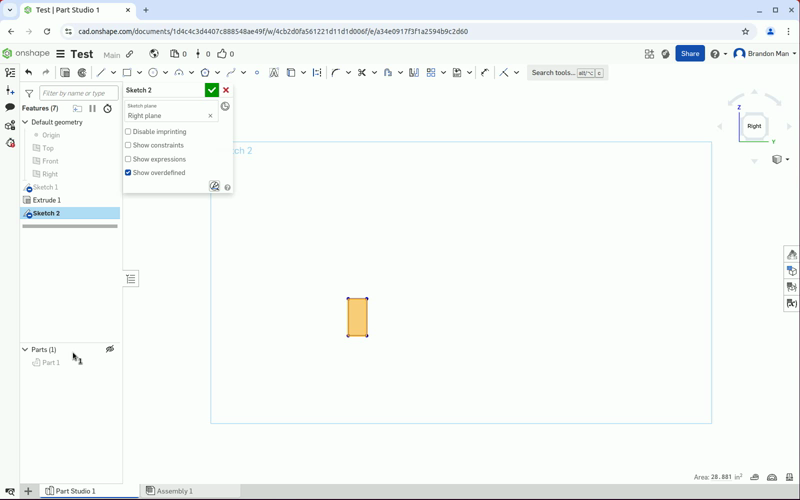
key(shift+y)
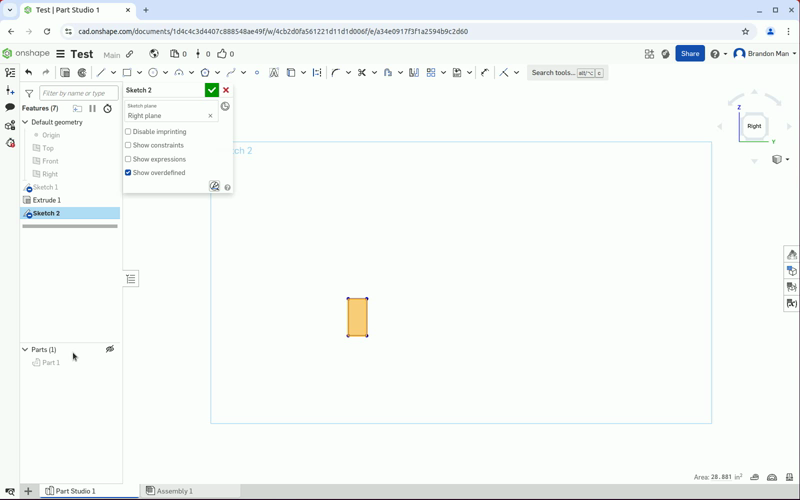
key(shift+e)
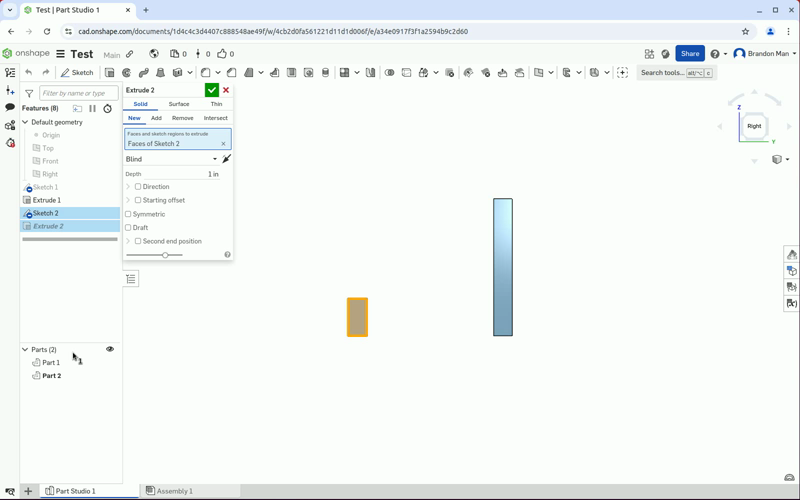
mouse_move(143, 106)
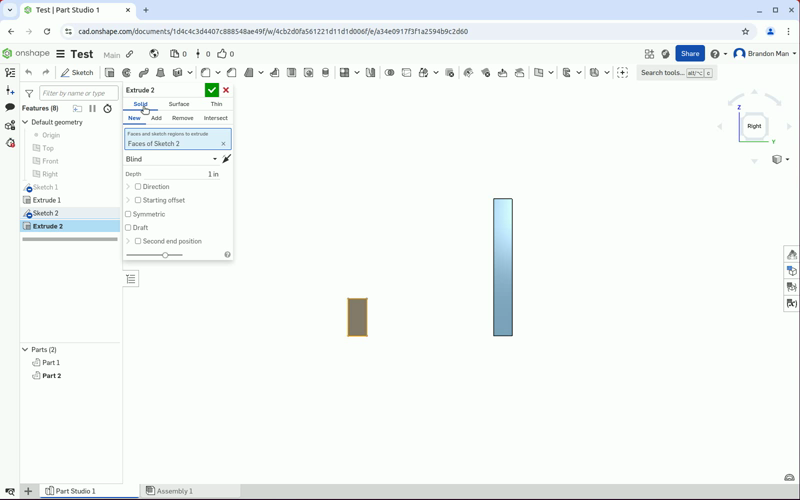
click(143, 106)
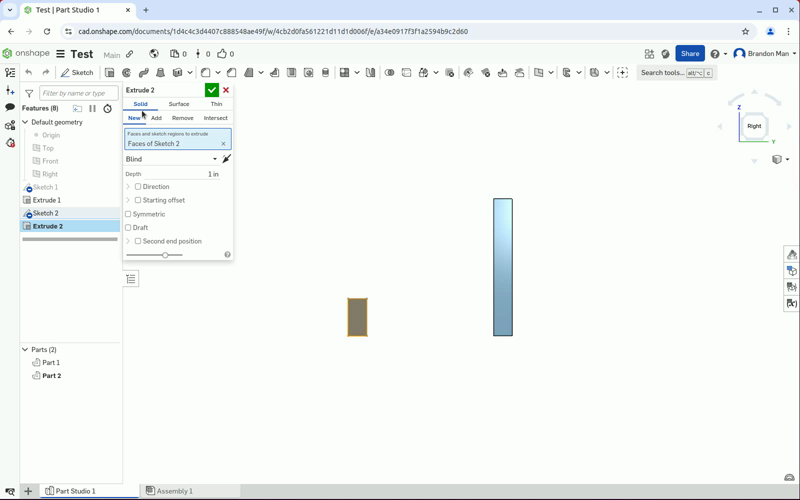
mouse_move(137, 120)
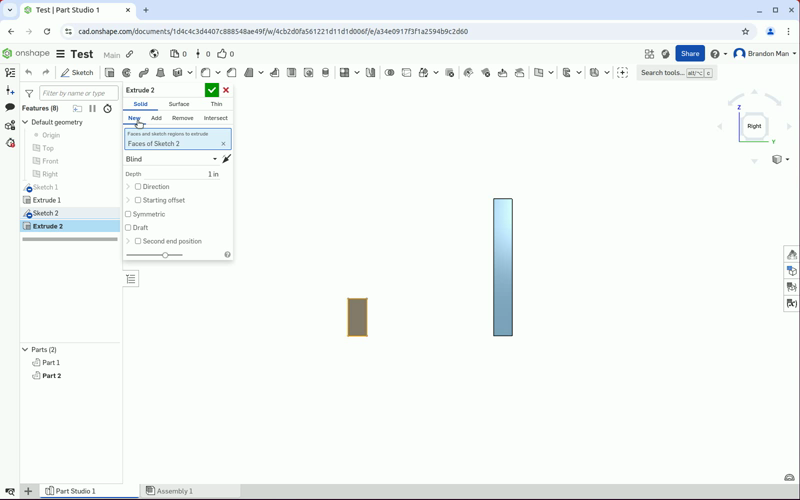
click(137, 120)
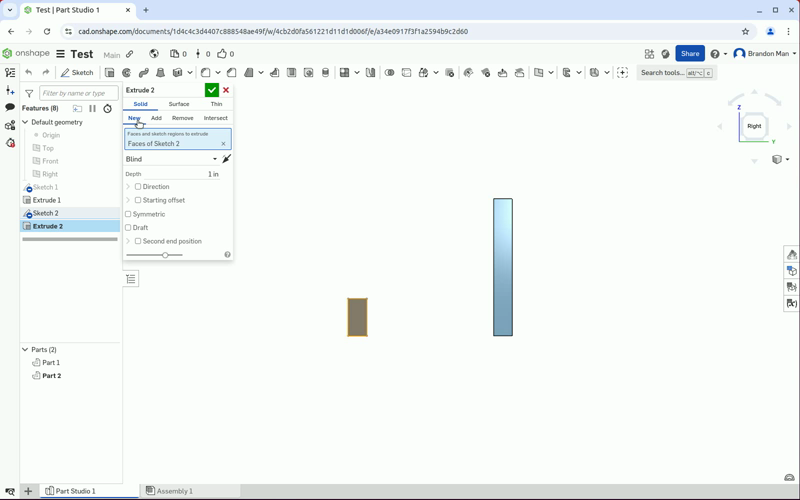
key(tab, 4)
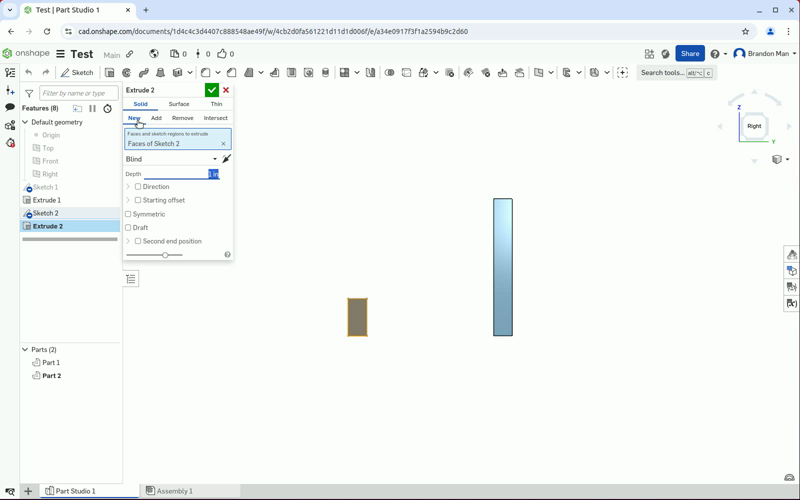
text(3.851)
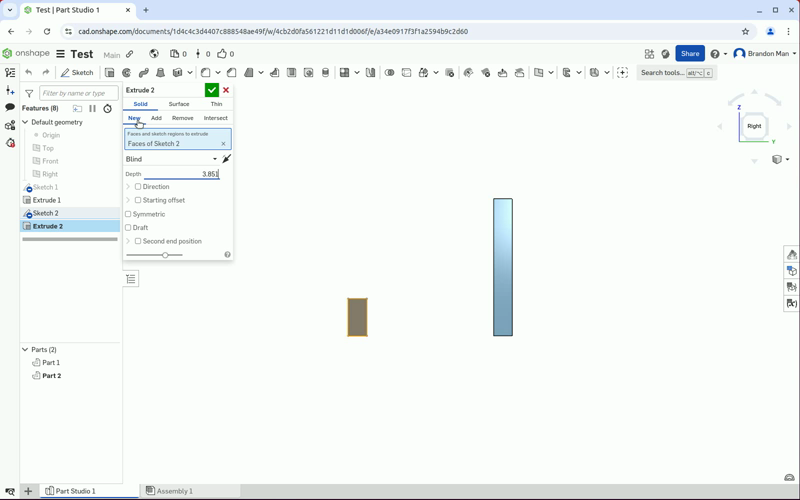
key(enter)
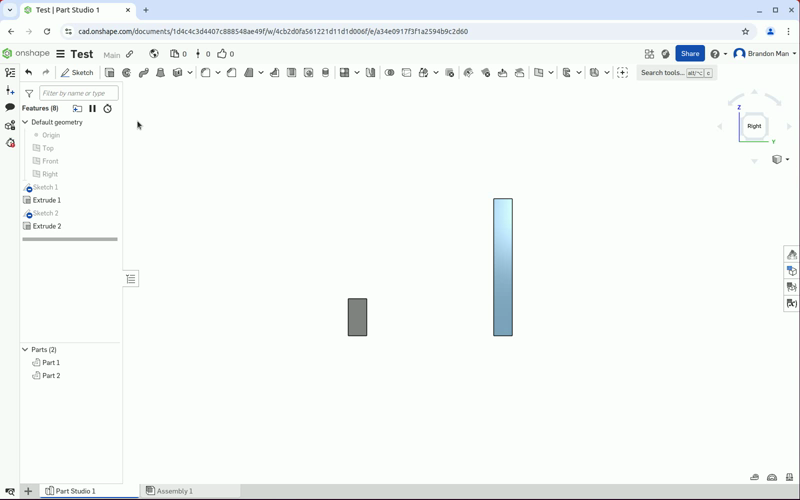
key(shift+h)
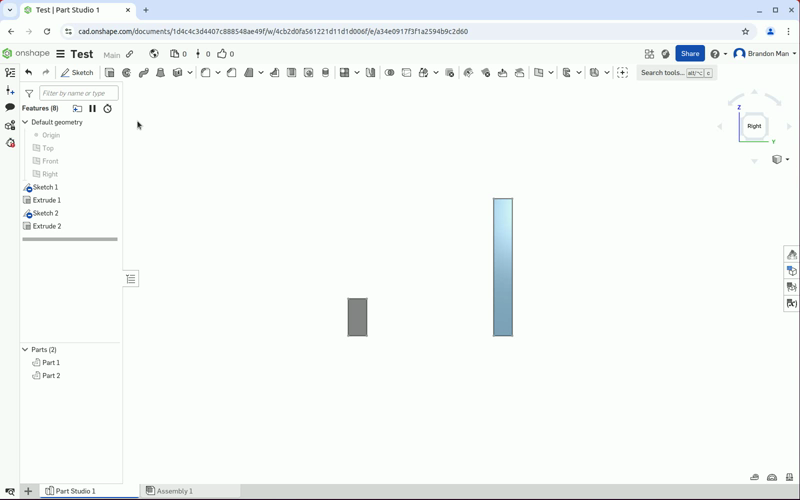
key(shift+h)
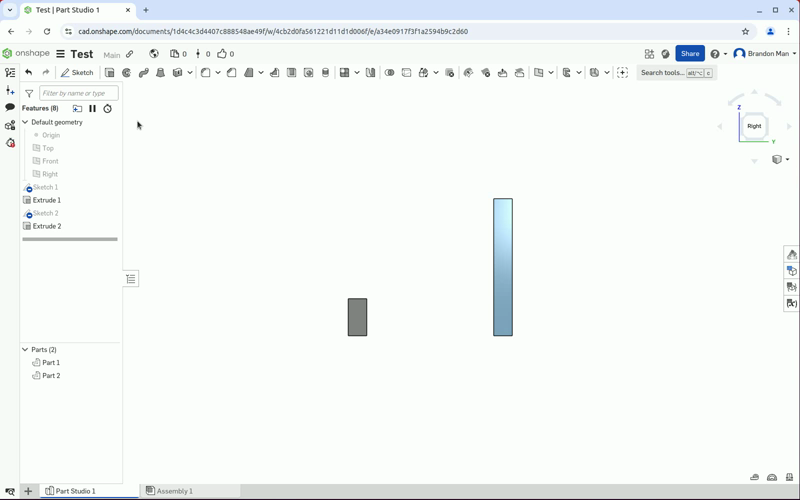
mouse_move(73, 189)
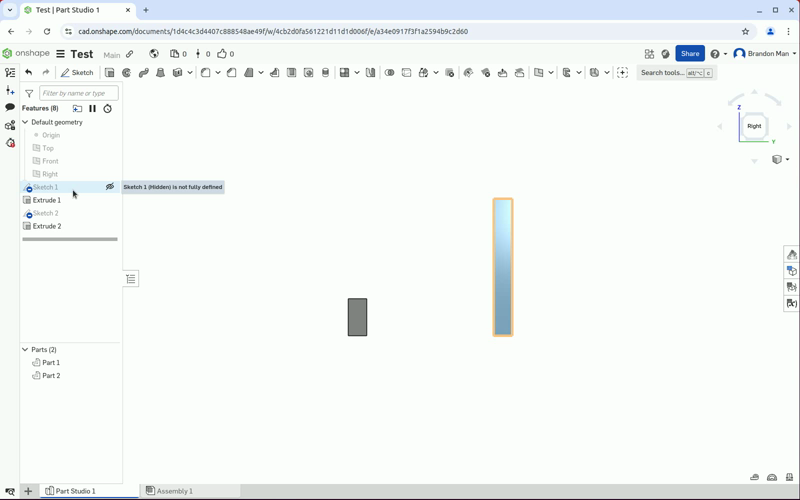
click(73, 189)
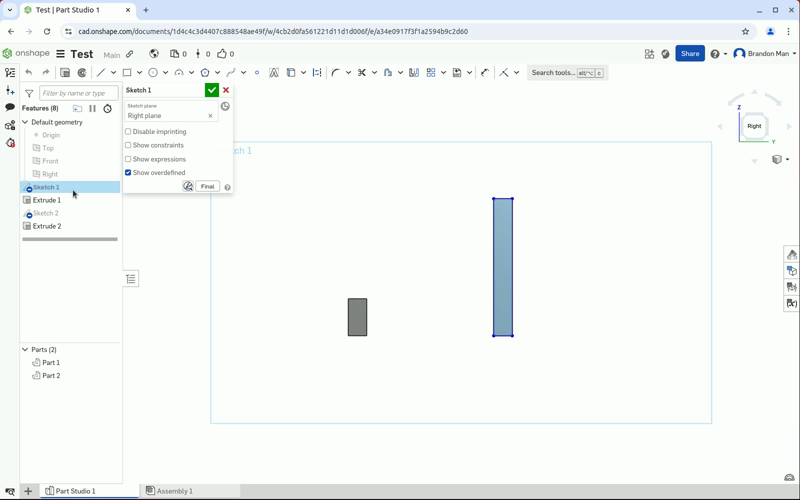
mouse_move(229, 92)
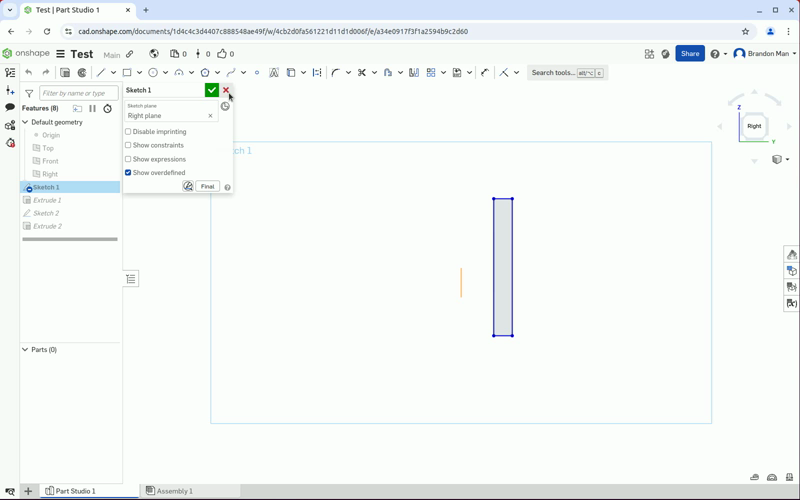
click(229, 92)
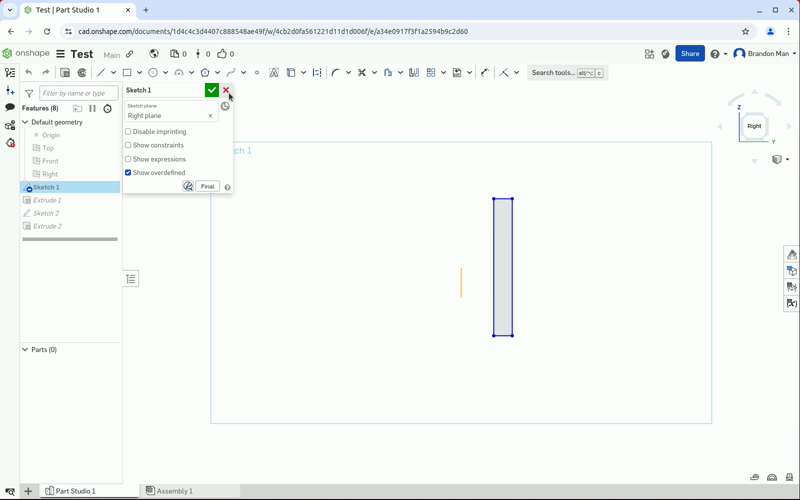
key(shift+s)
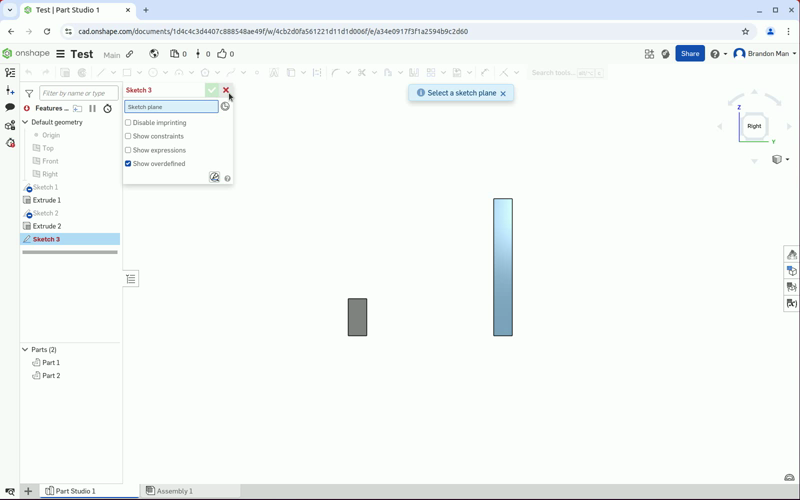
mouse_move(73, 176)
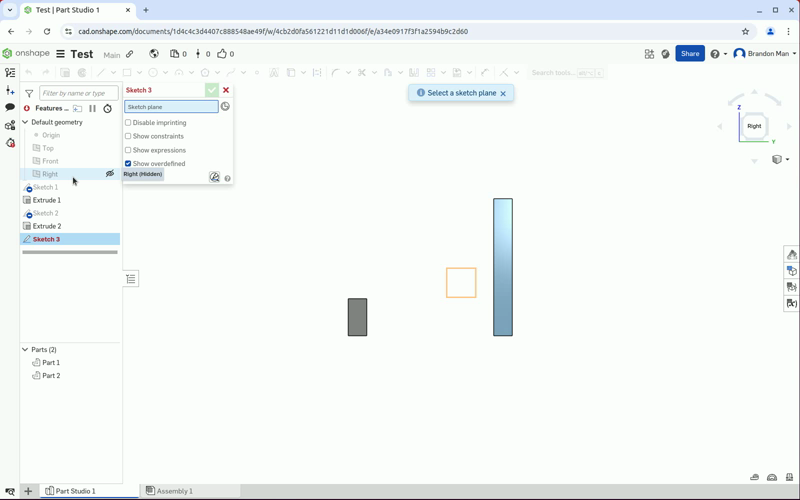
click(73, 176)
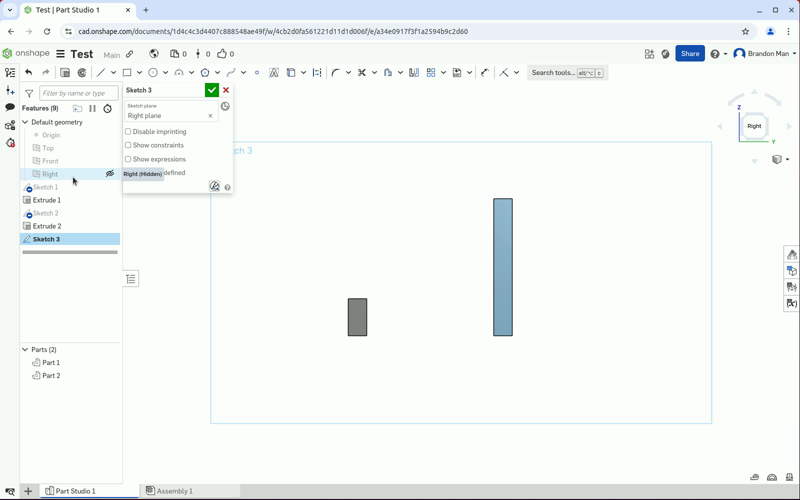
mouse_move(73, 352)
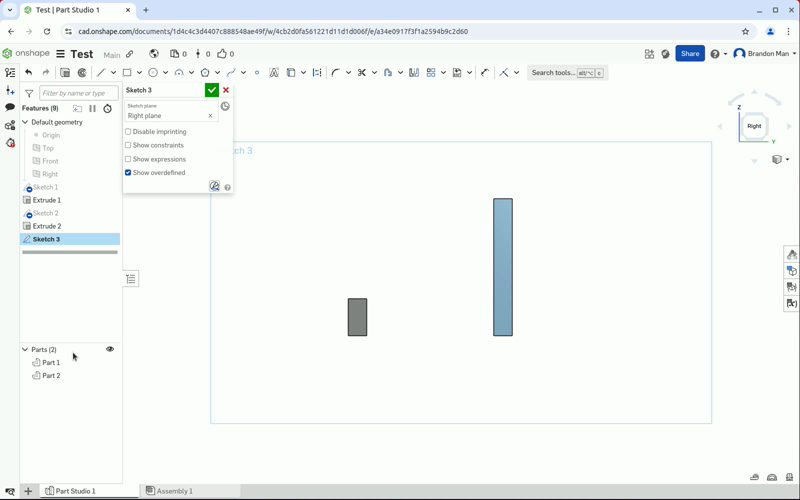
key(y)
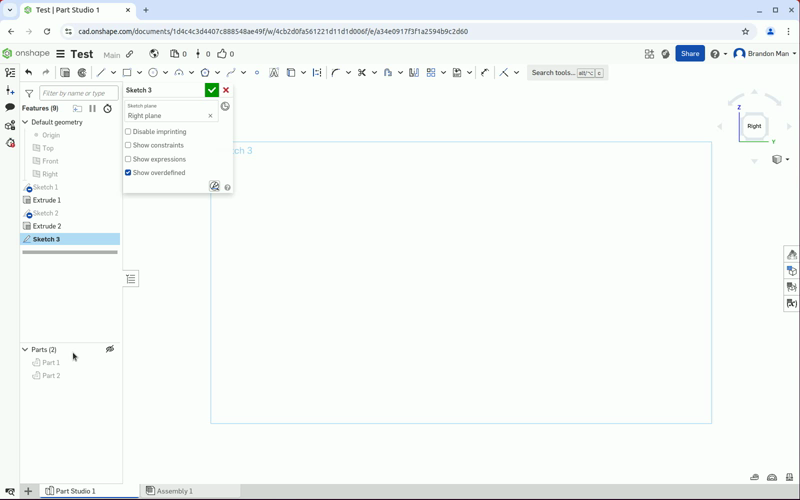
key(l)
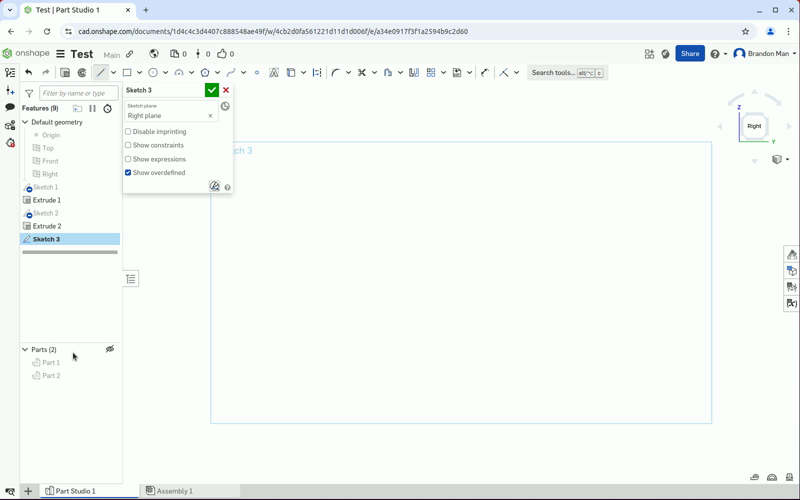
key_down(shift)
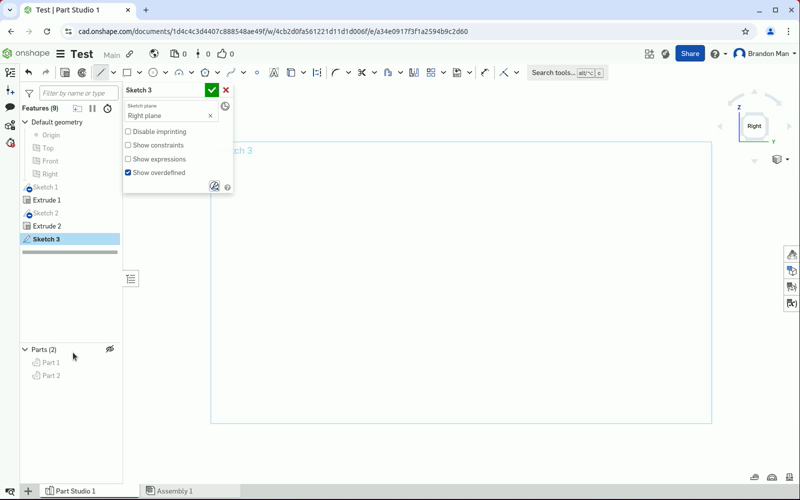
mouse_move(348, 267)
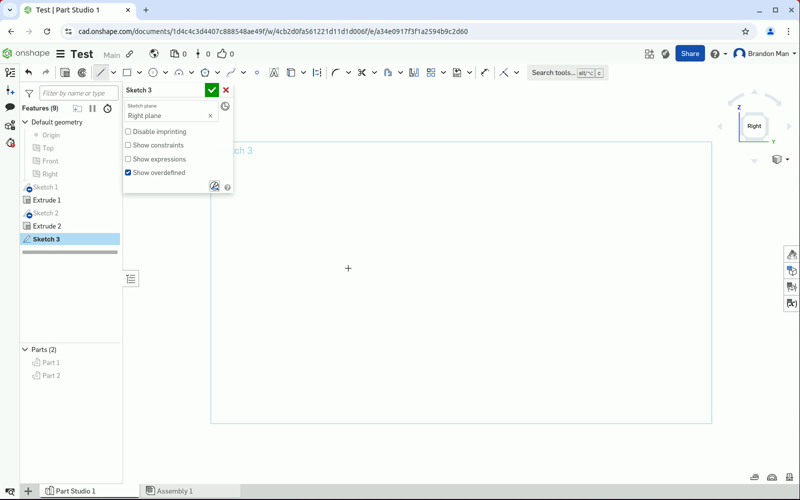
click(348, 267)
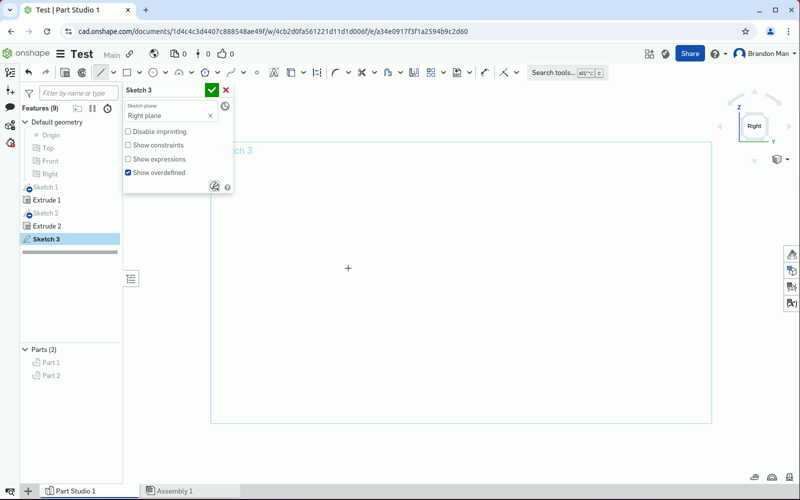
key_up(shift)
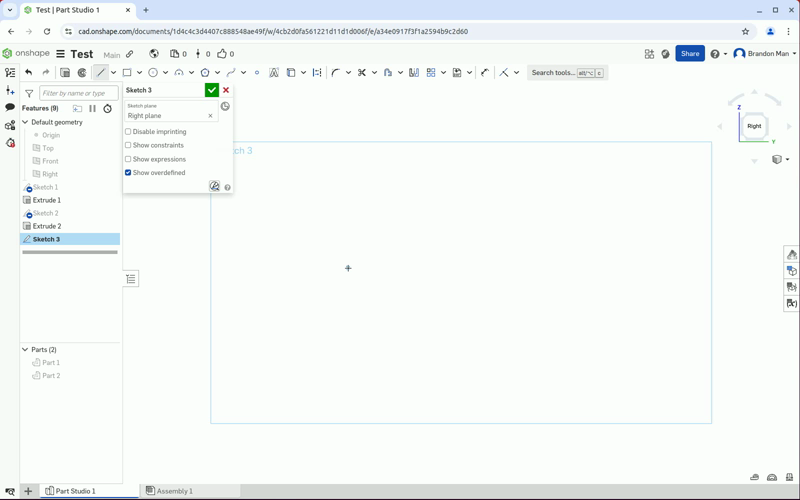
key_down(shift)
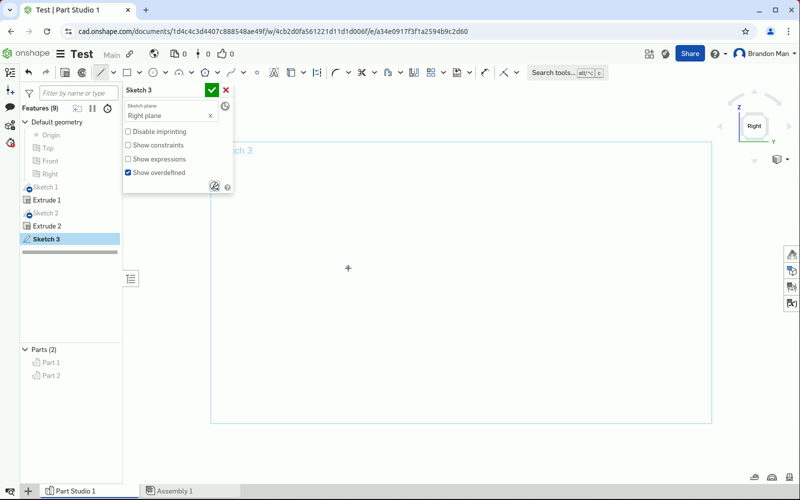
mouse_move(378, 267)
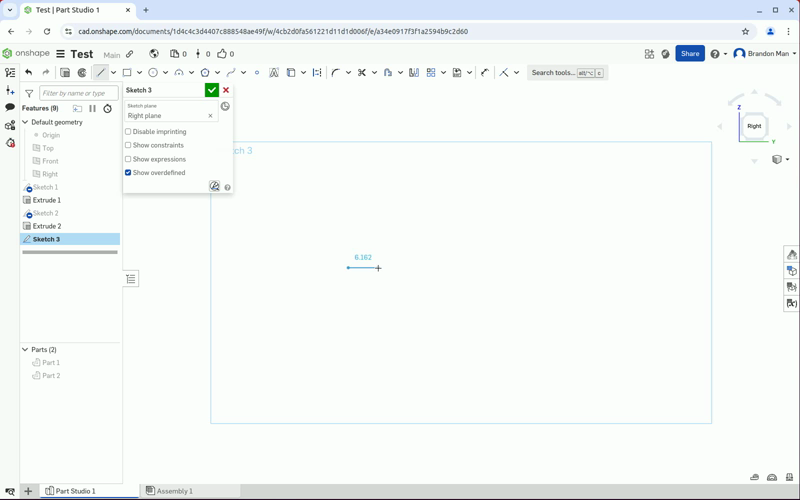
mouse_move(366, 267)
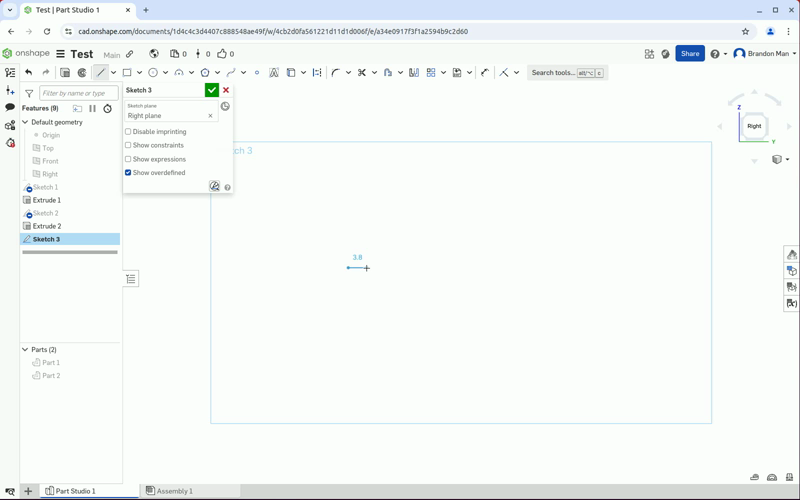
click(366, 267)
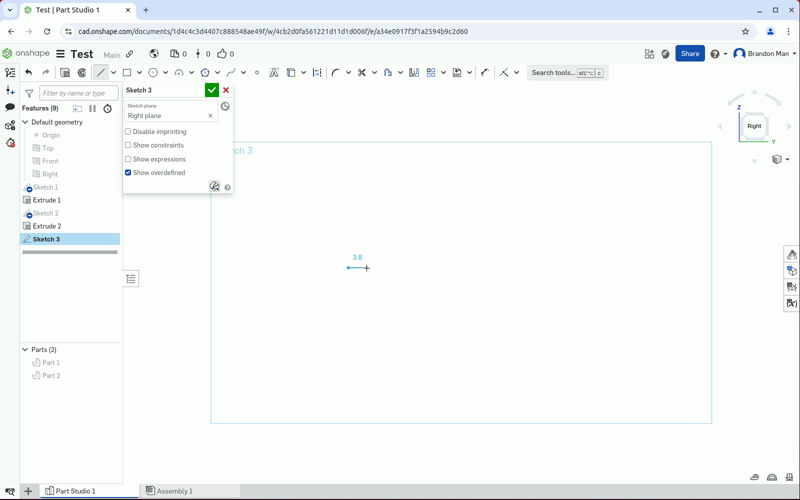
key_up(shift)
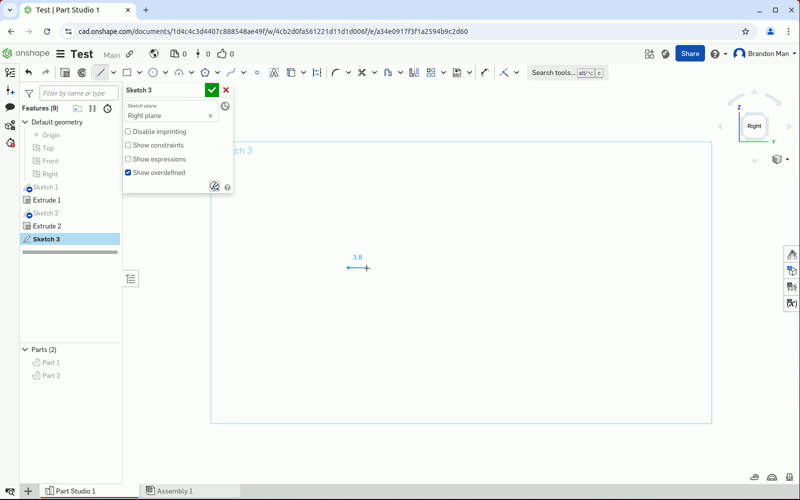
key_down(shift)
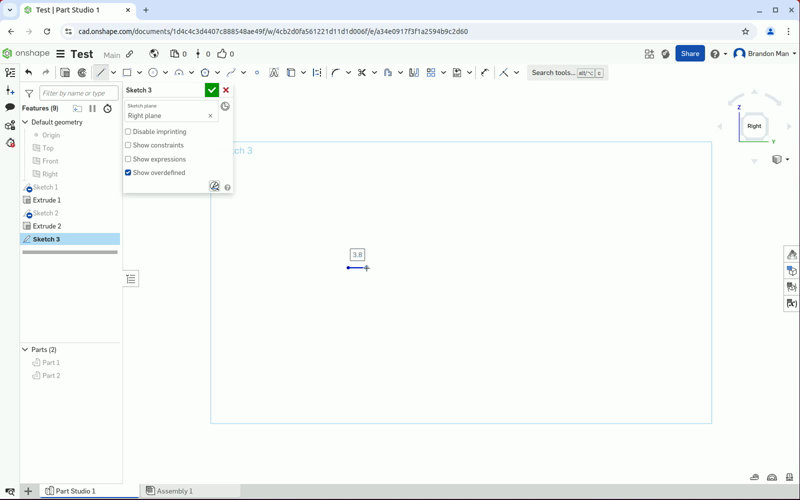
mouse_move(396, 267)
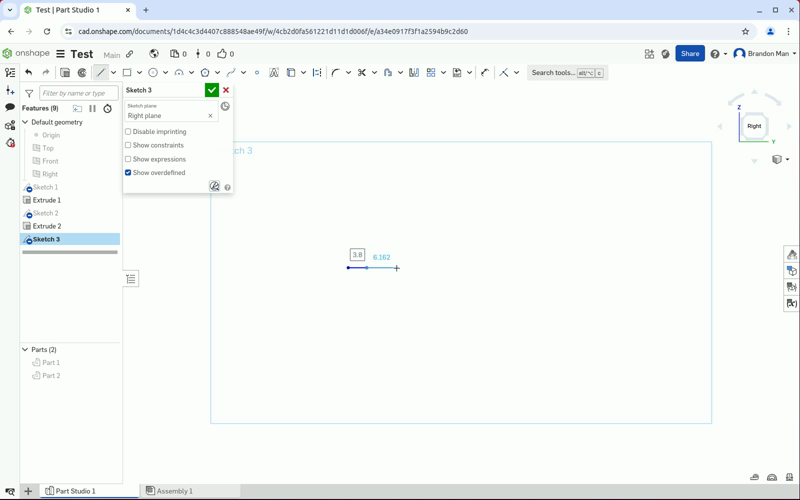
mouse_move(366, 235)
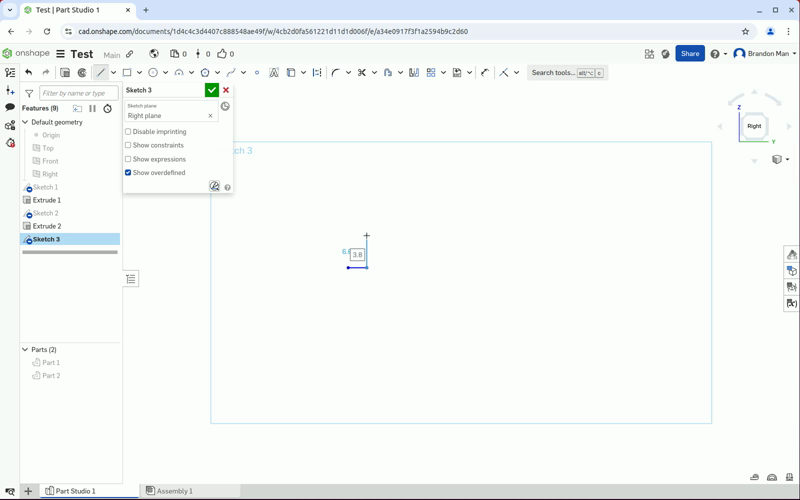
click(366, 235)
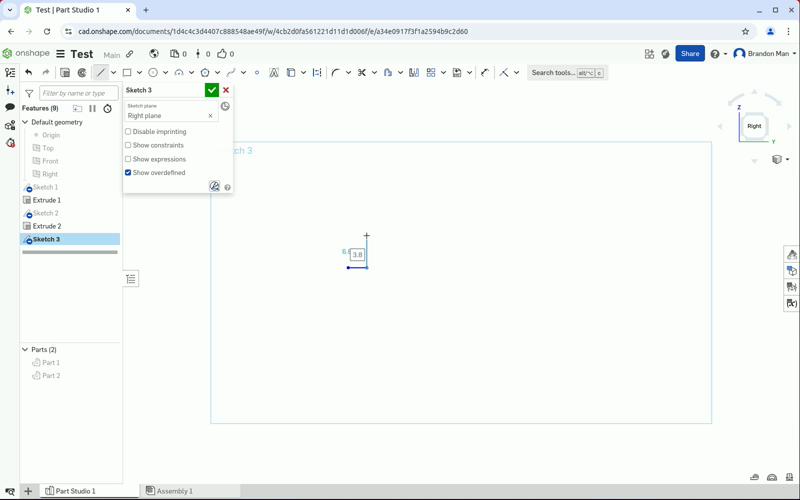
key_up(shift)
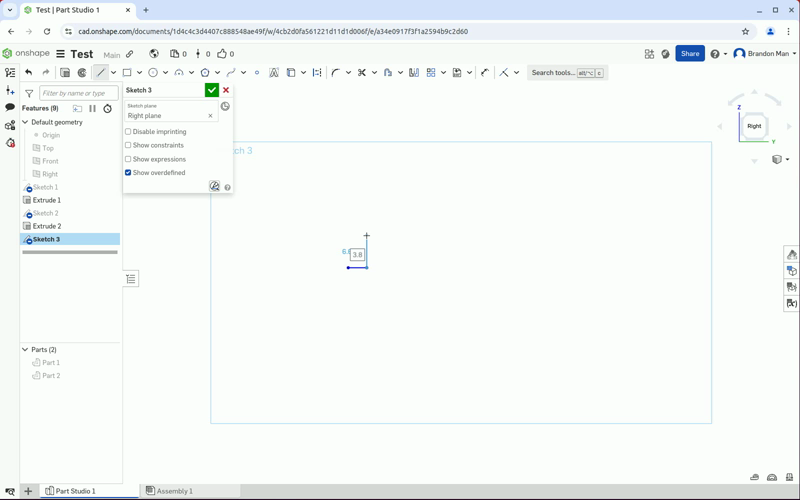
key_down(shift)
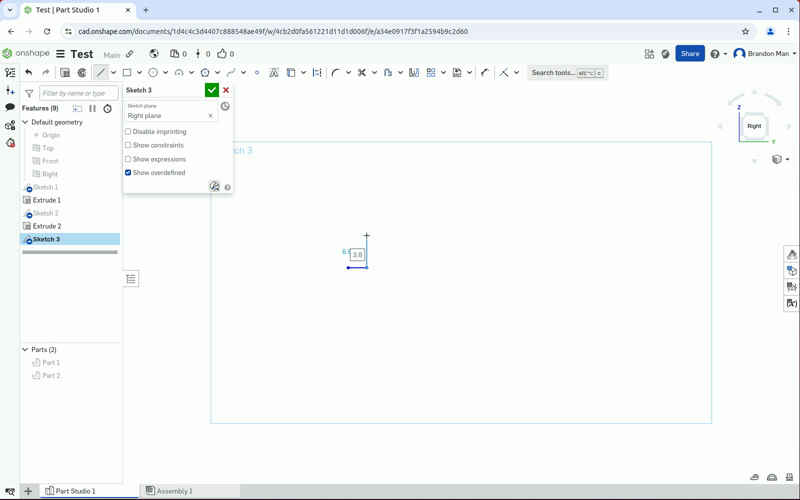
mouse_move(396, 235)
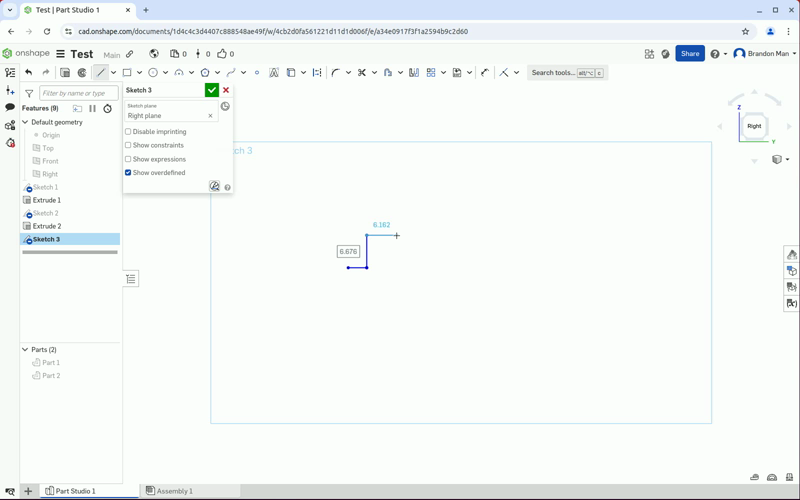
mouse_move(348, 235)
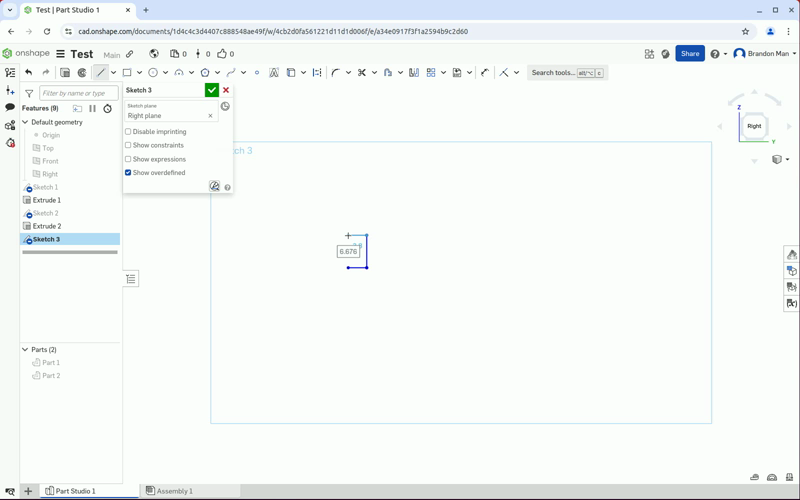
click(348, 235)
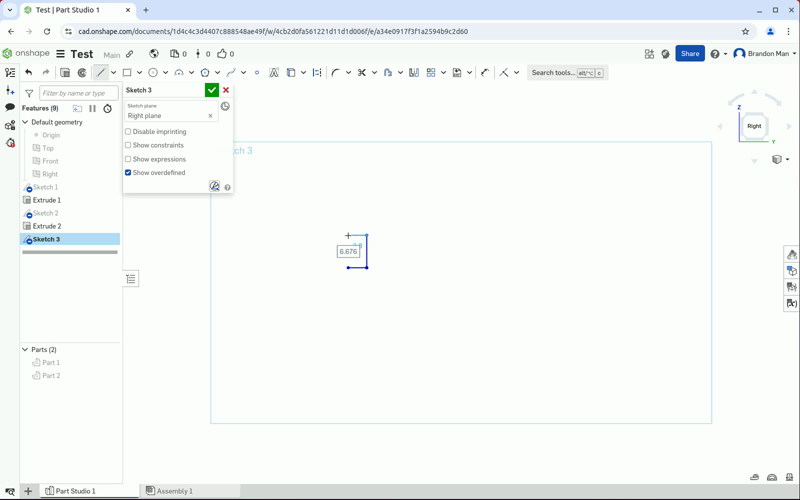
key_up(shift)
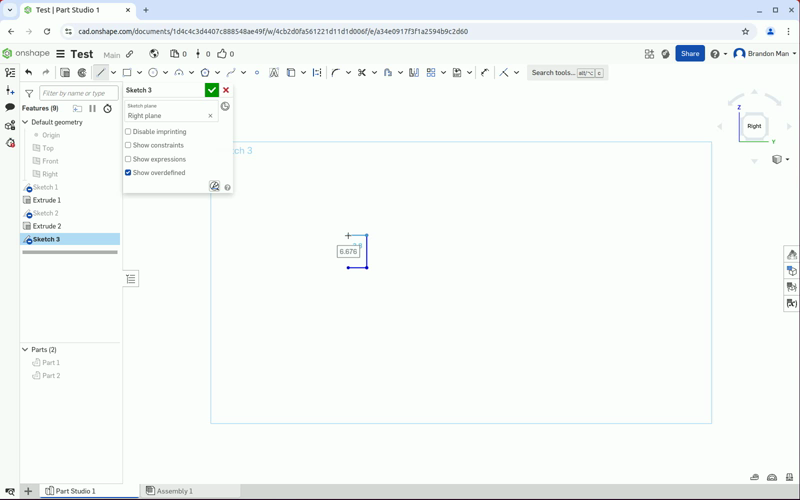
mouse_move(378, 235)
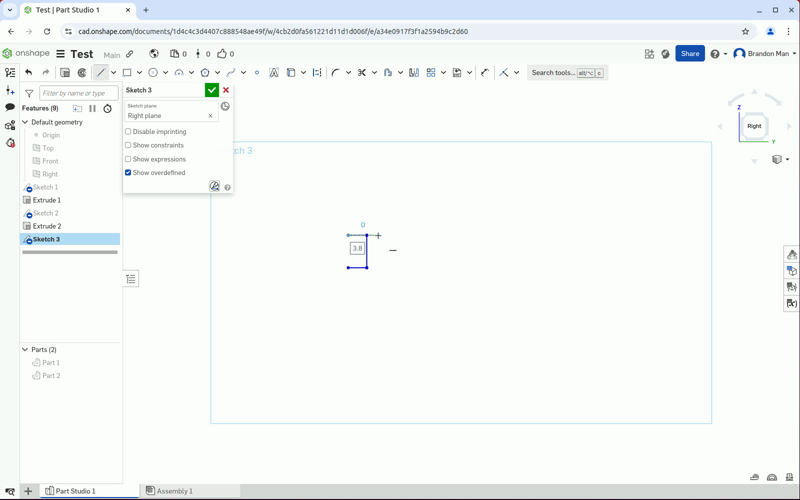
key_down(shift)
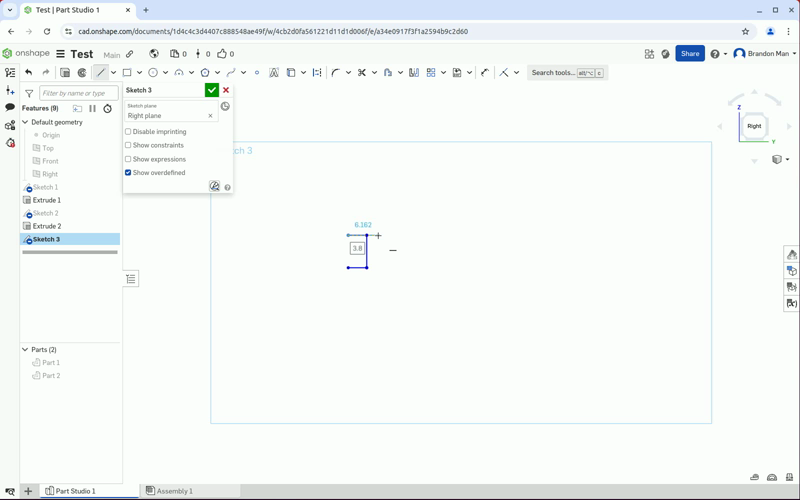
mouse_move(348, 267)
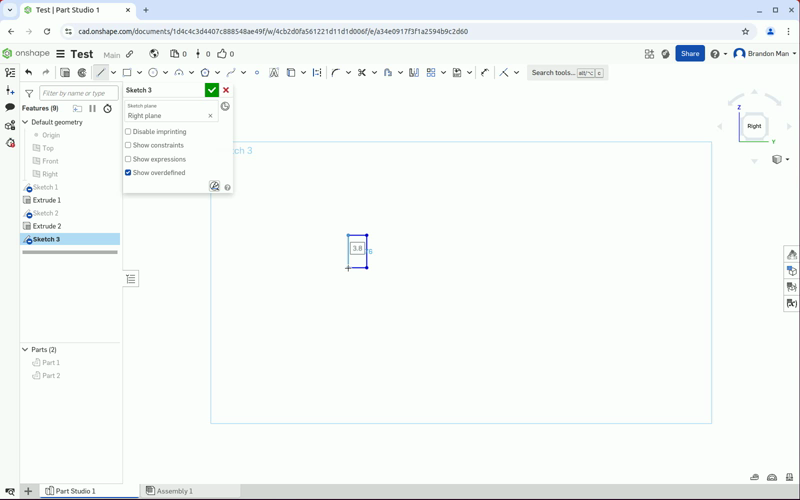
key_up(shift)
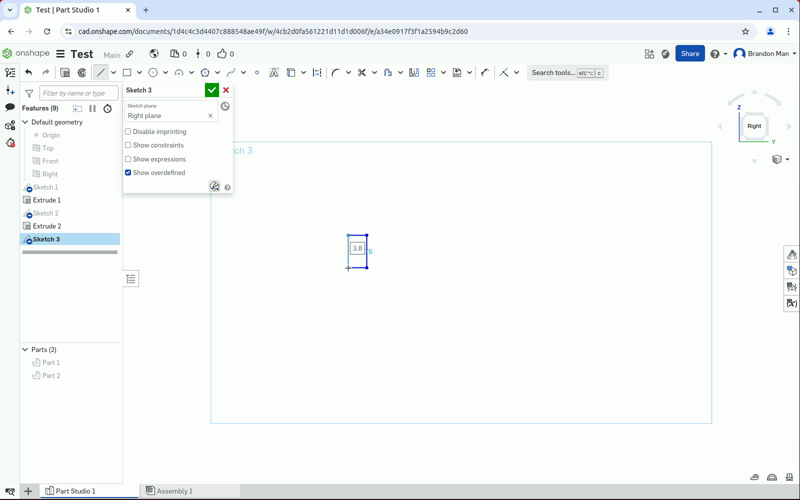
click(348, 267)
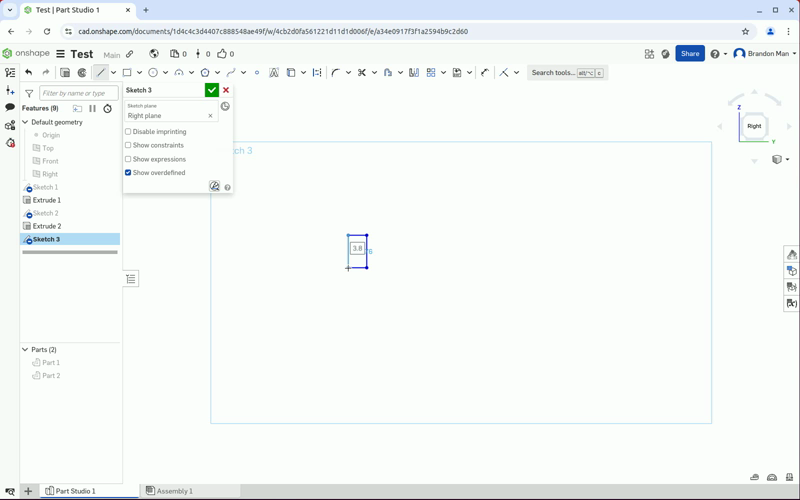
key(esc)
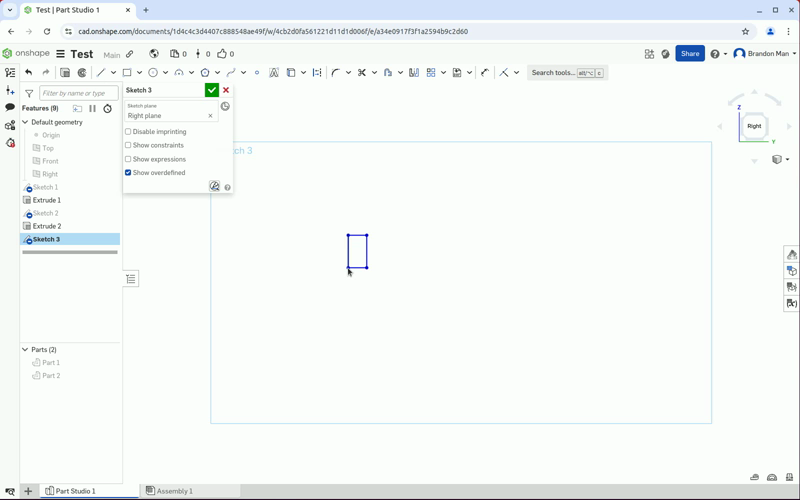
mouse_move(363, 240)
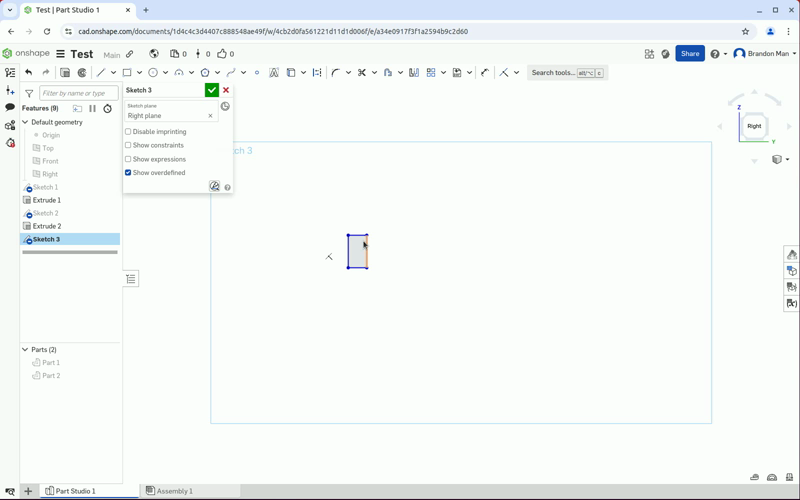
scroll(6)
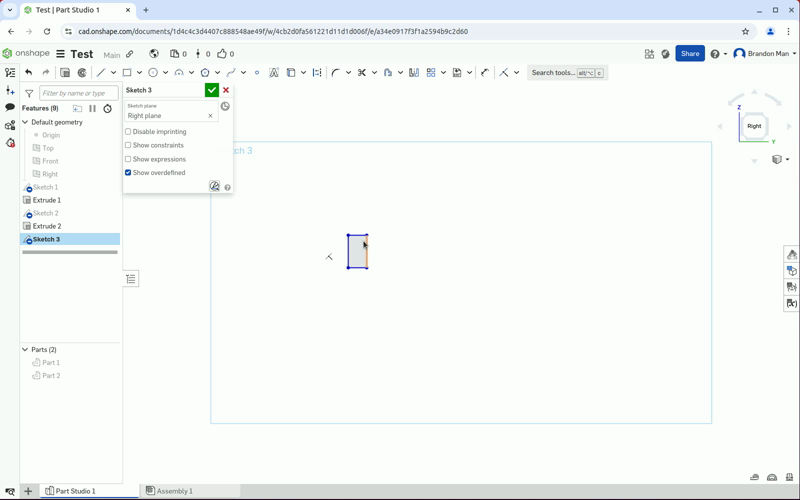
scroll(6)
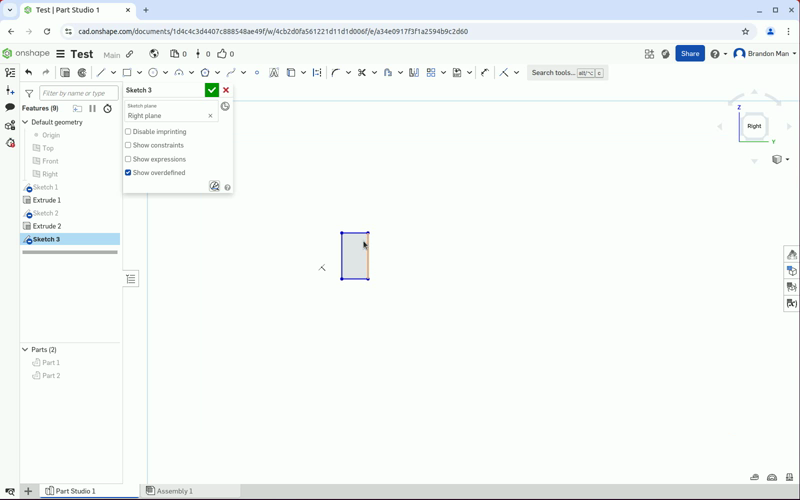
scroll(6)
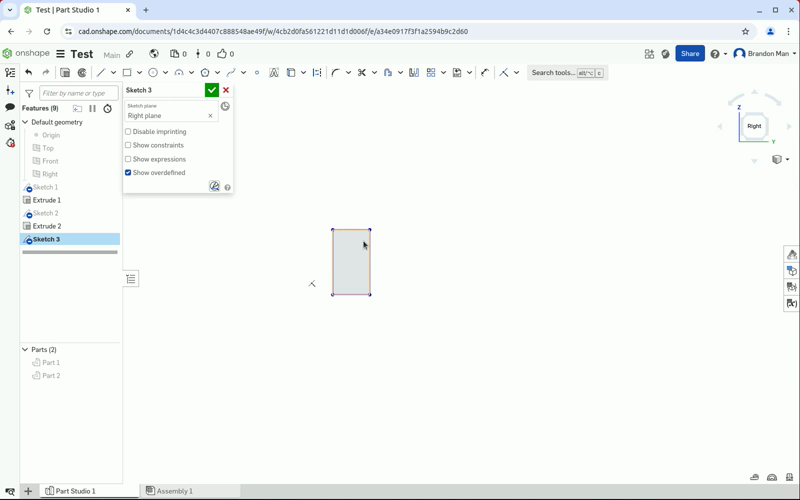
scroll(6)
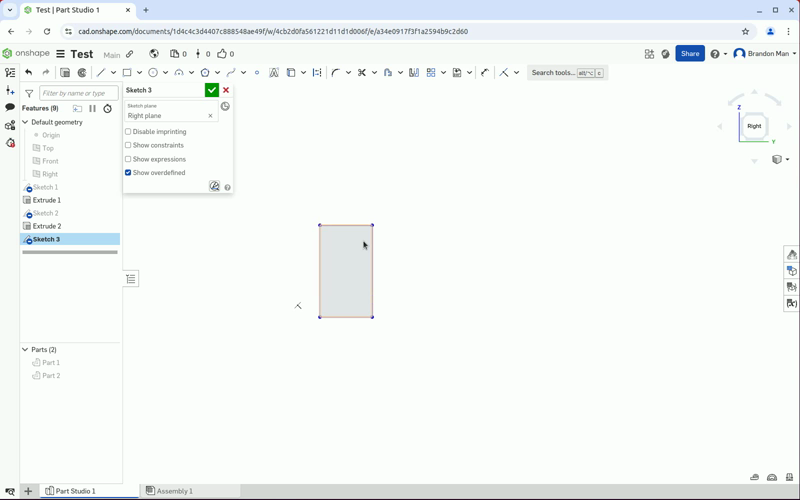
scroll(6)
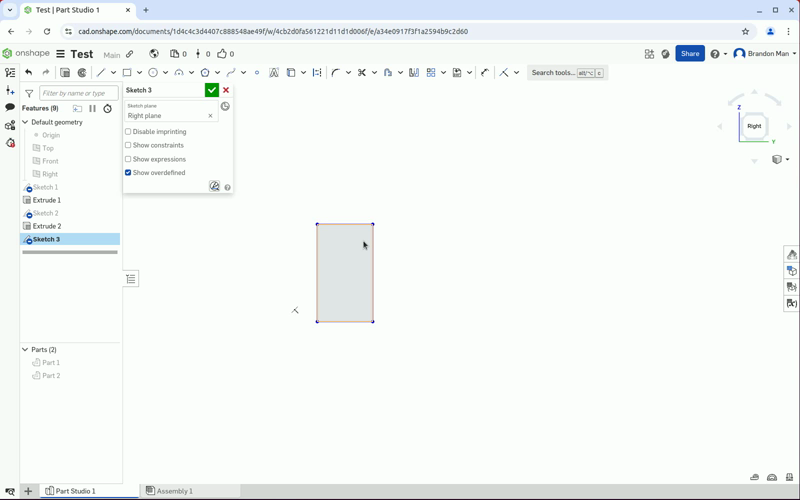
scroll(6)
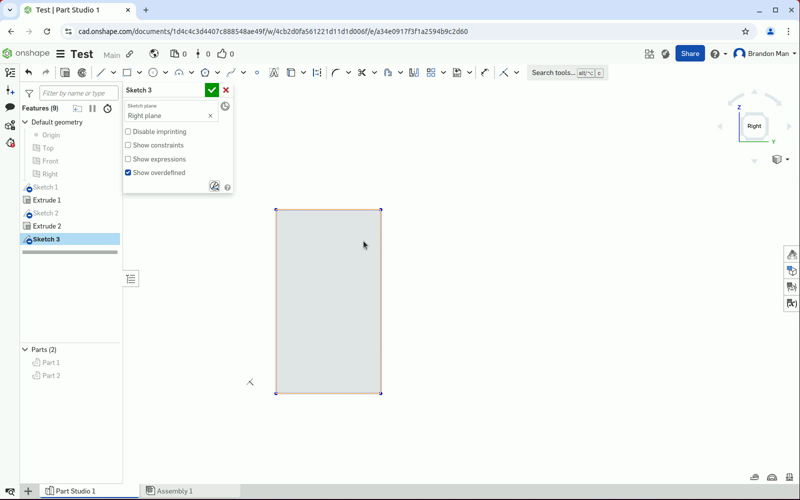
scroll(6)
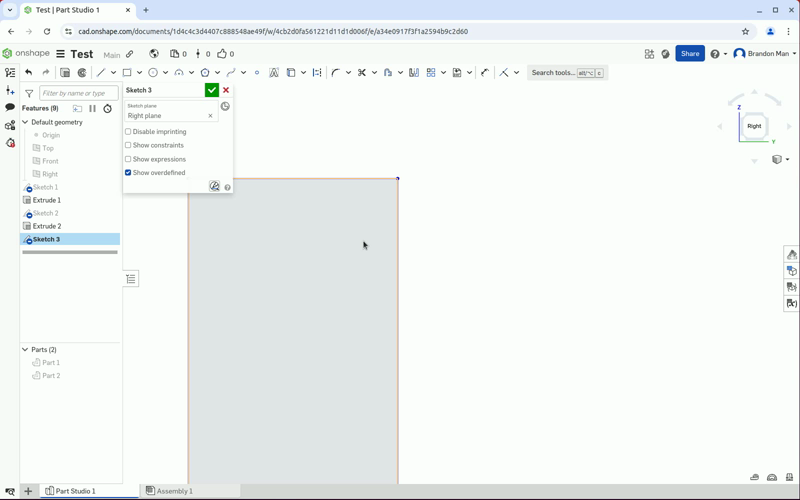
click(363, 240)
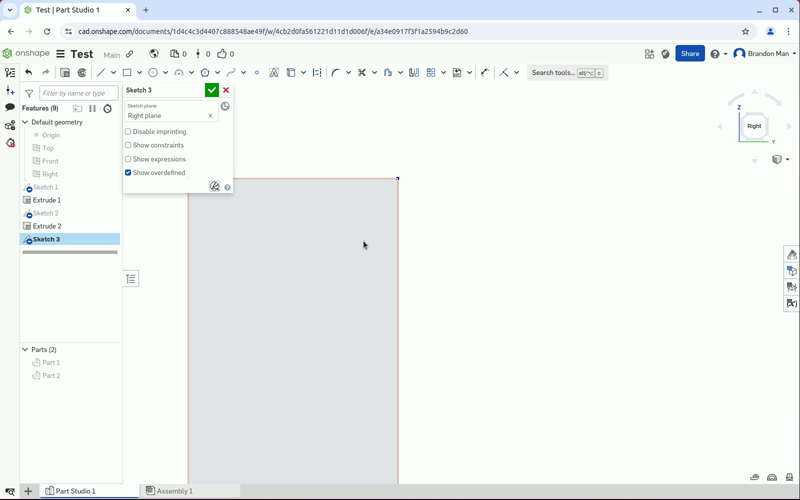
scroll(-6)
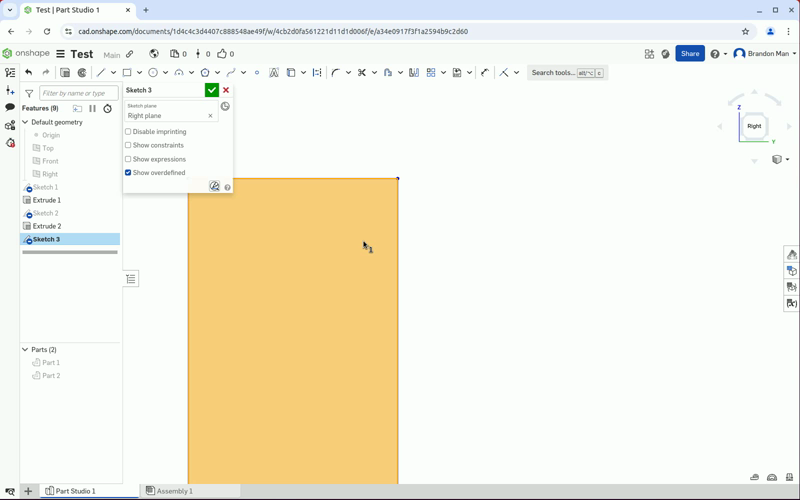
scroll(-6)
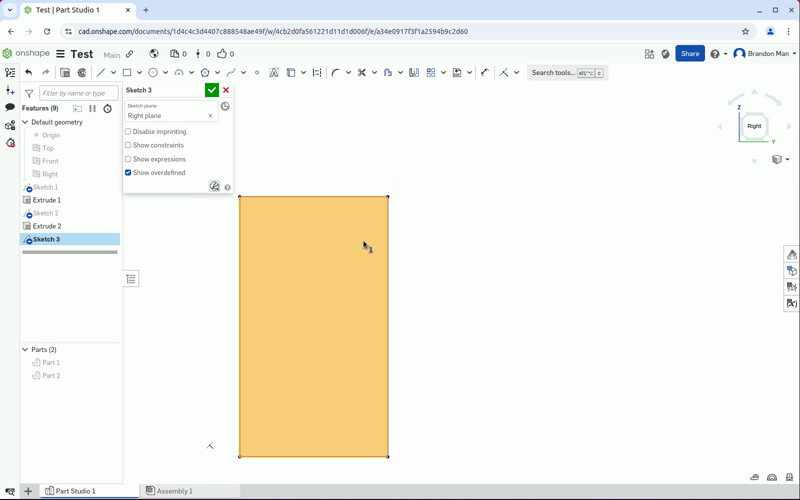
scroll(-6)
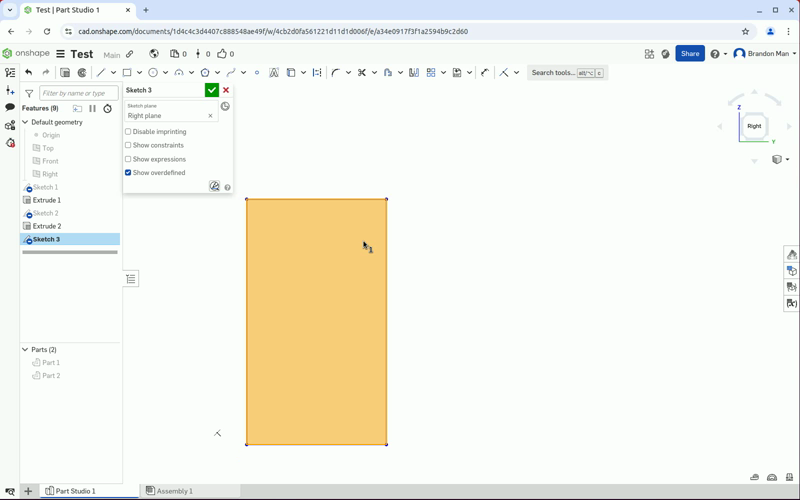
scroll(-6)
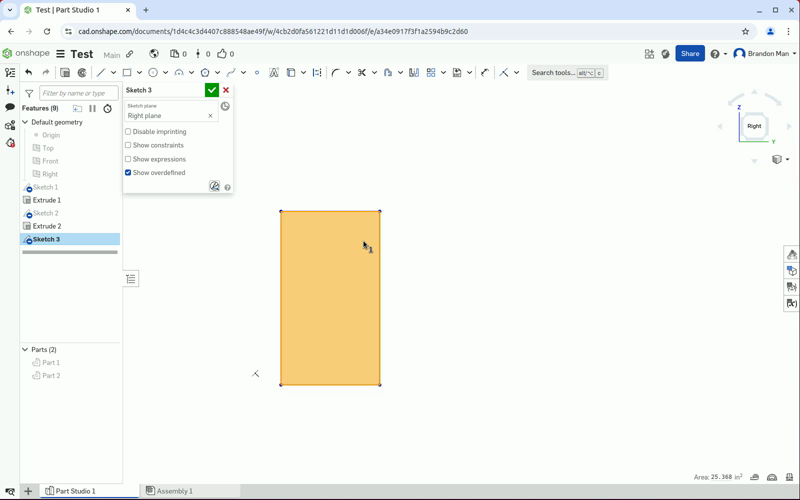
scroll(-6)
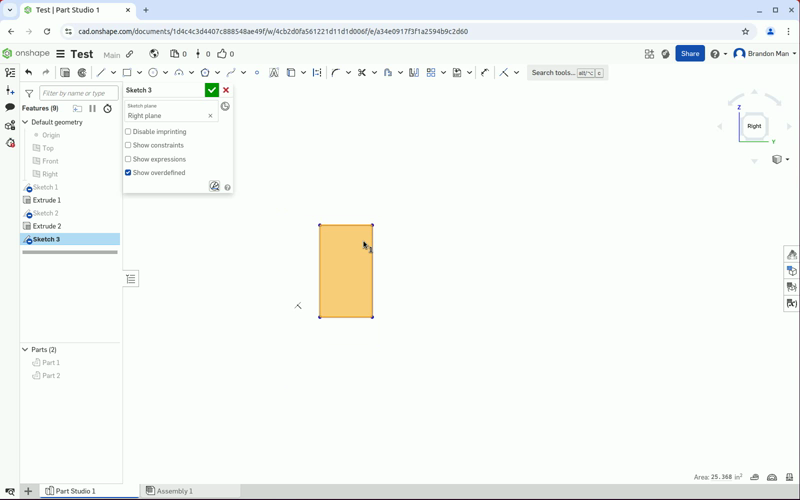
scroll(-6)
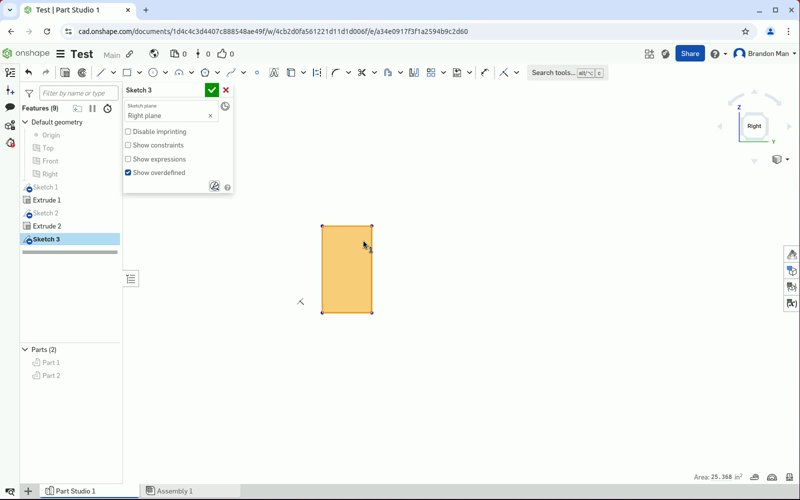
scroll(-6)
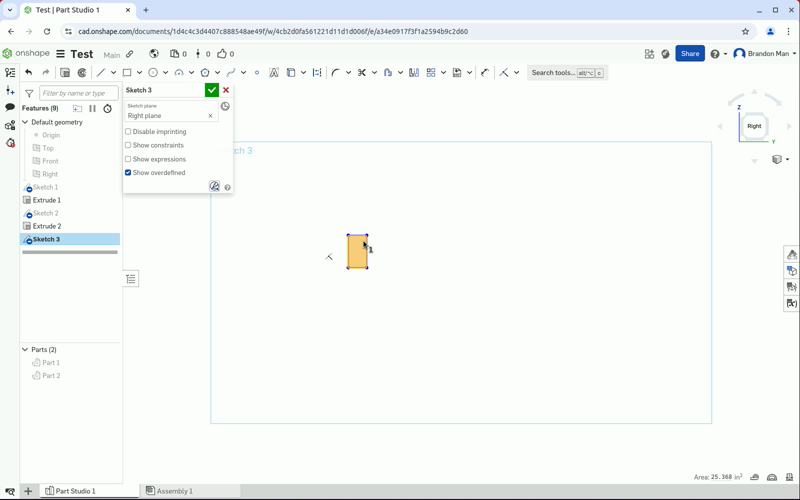
mouse_move(73, 352)
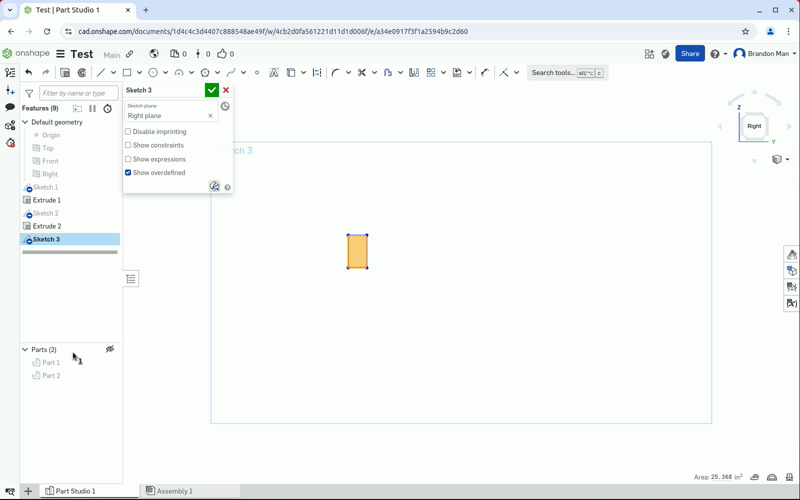
key(shift+y)
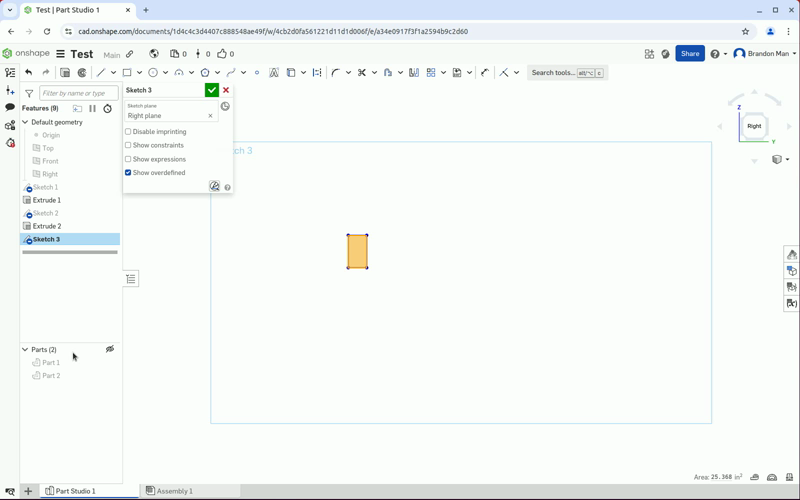
key(shift+e)
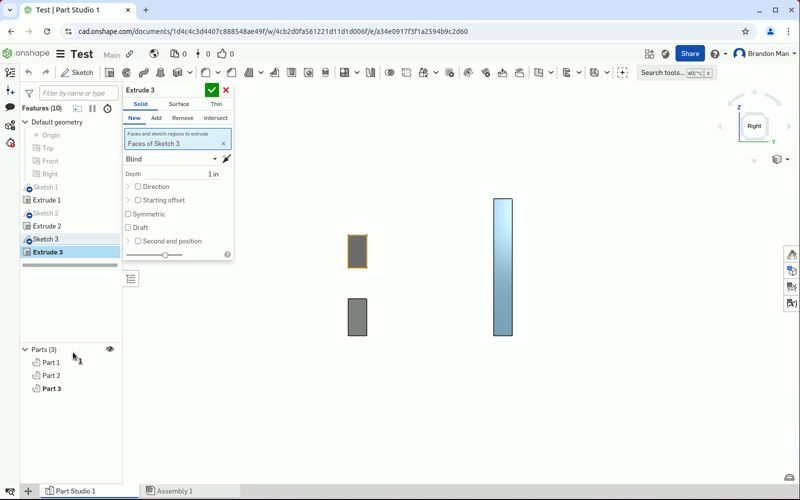
mouse_move(143, 106)
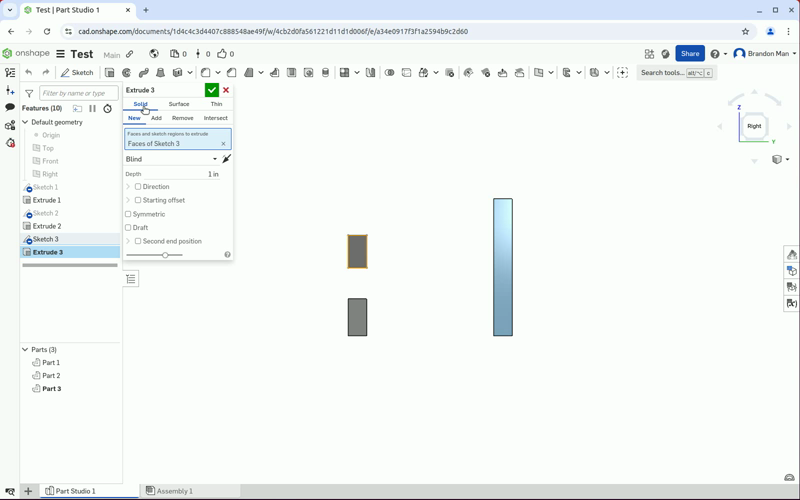
click(143, 106)
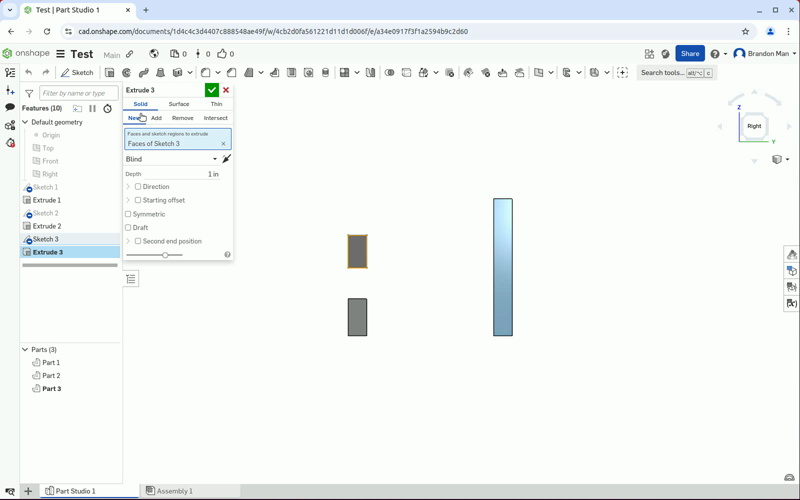
mouse_move(137, 120)
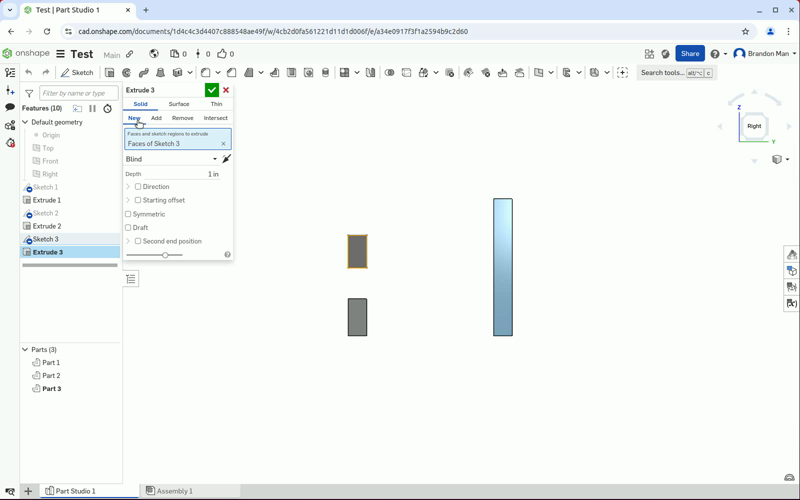
click(137, 120)
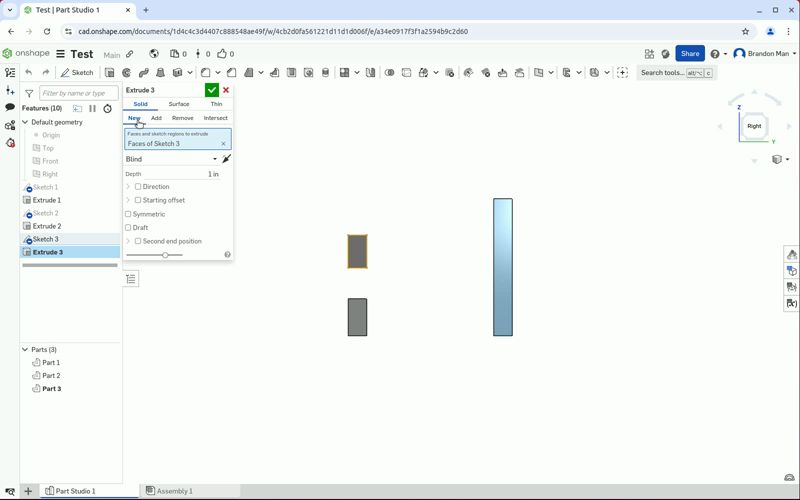
key(tab, 4)
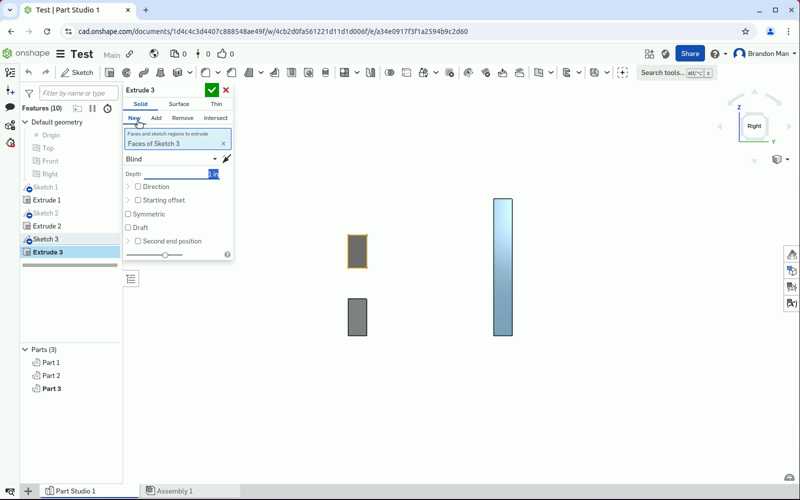
text(3.851)
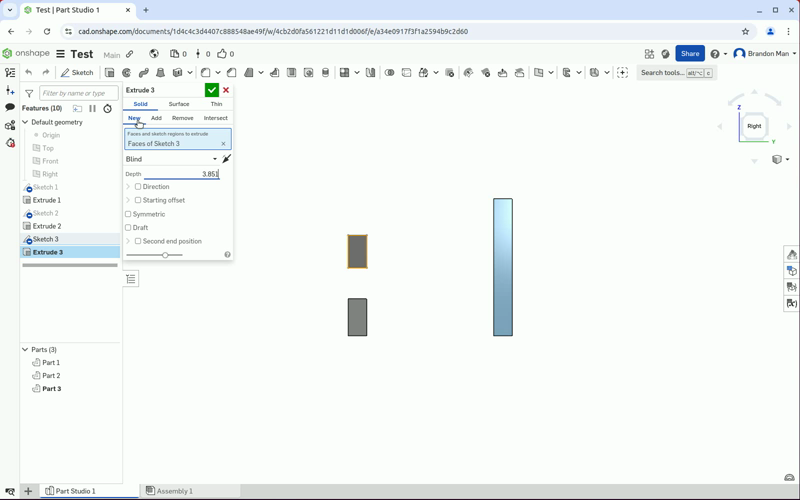
key(enter)
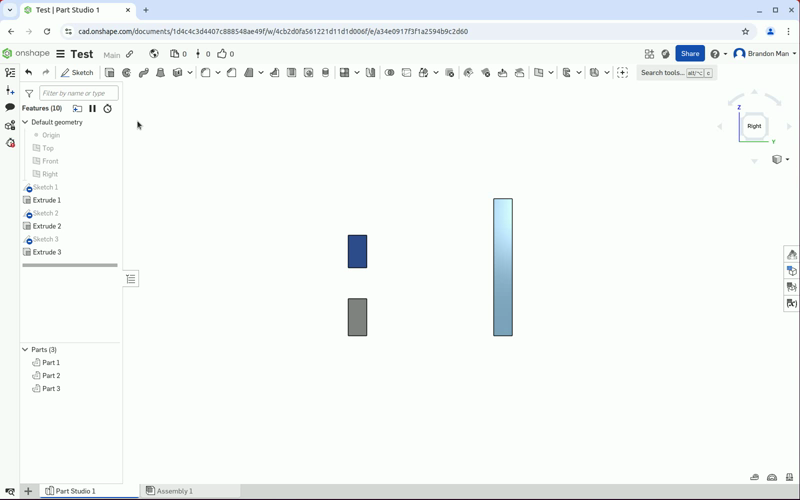
key(shift+h)
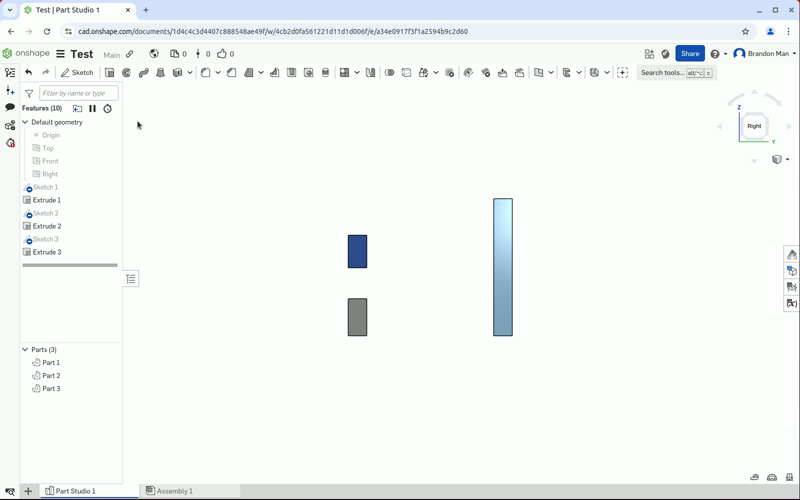
key(shift+h)
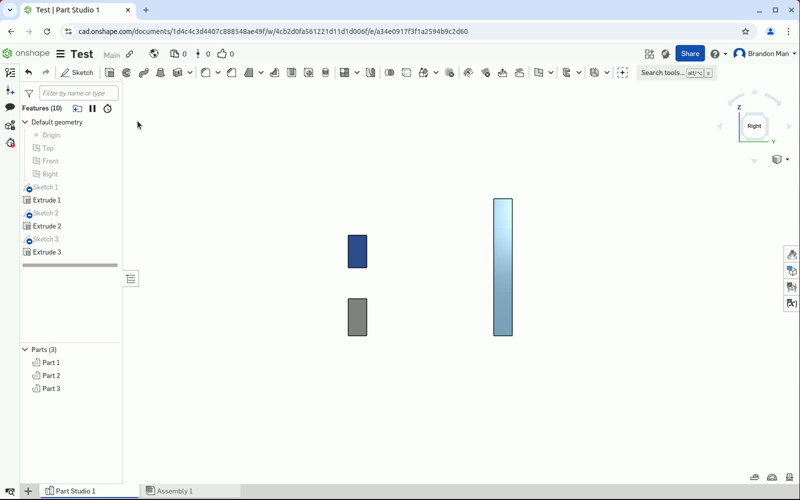
mouse_move(73, 189)
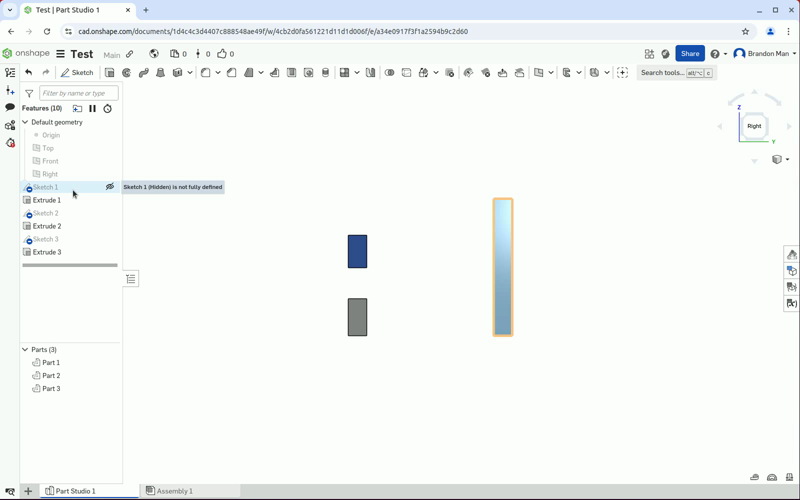
click(73, 189)
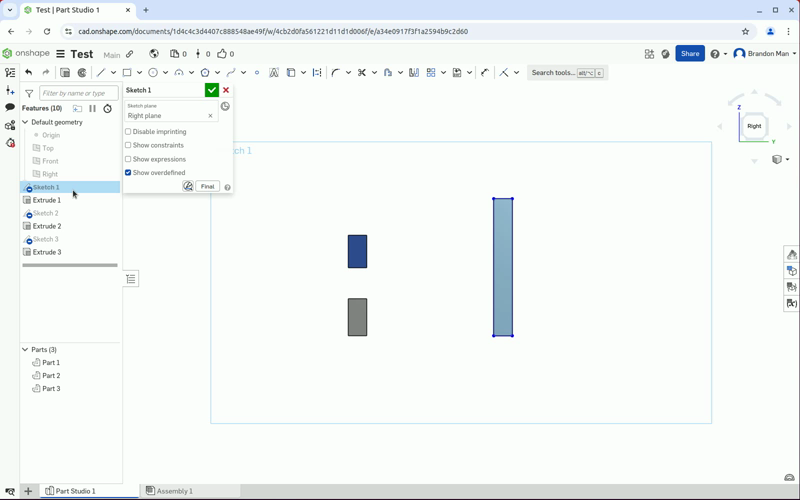
mouse_move(229, 92)
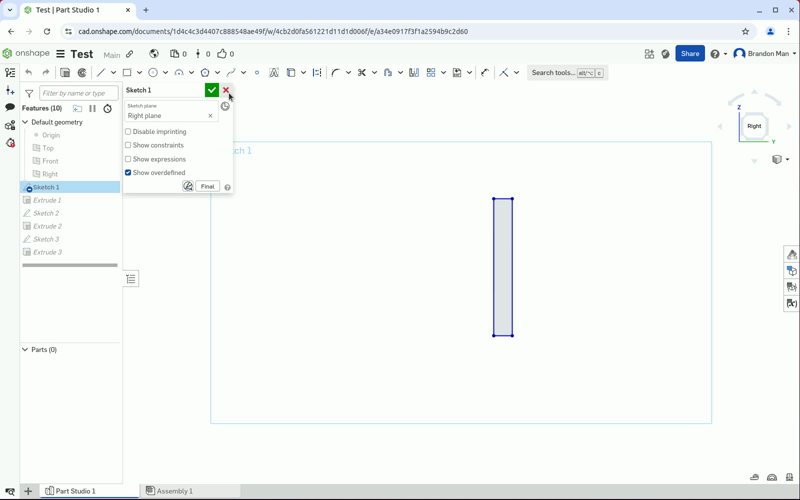
click(229, 92)
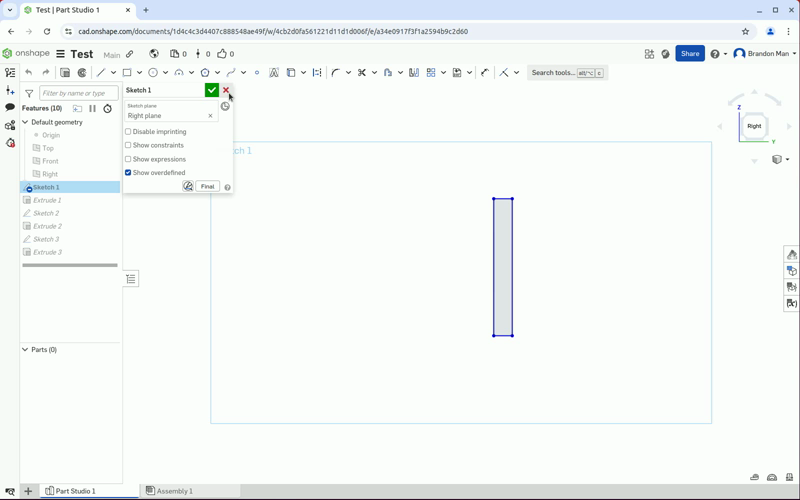
key(shift+s)
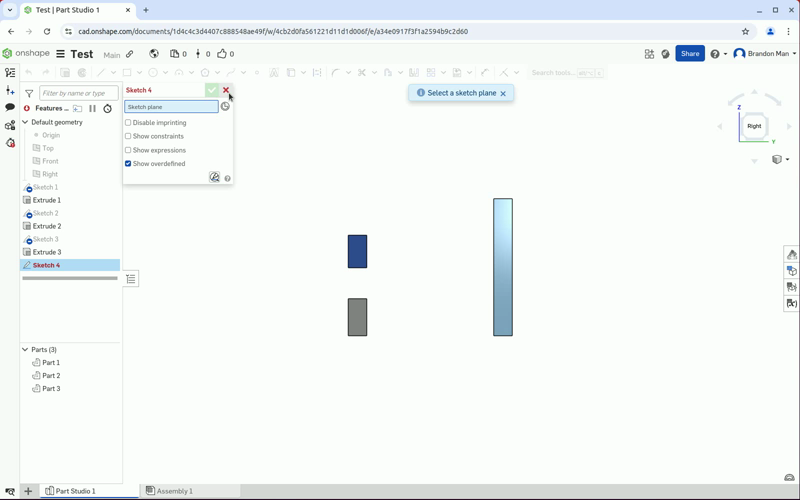
mouse_move(73, 176)
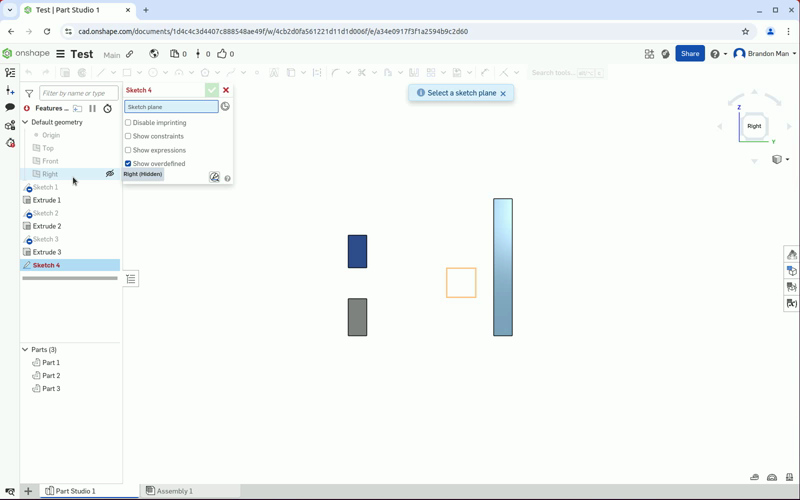
click(73, 176)
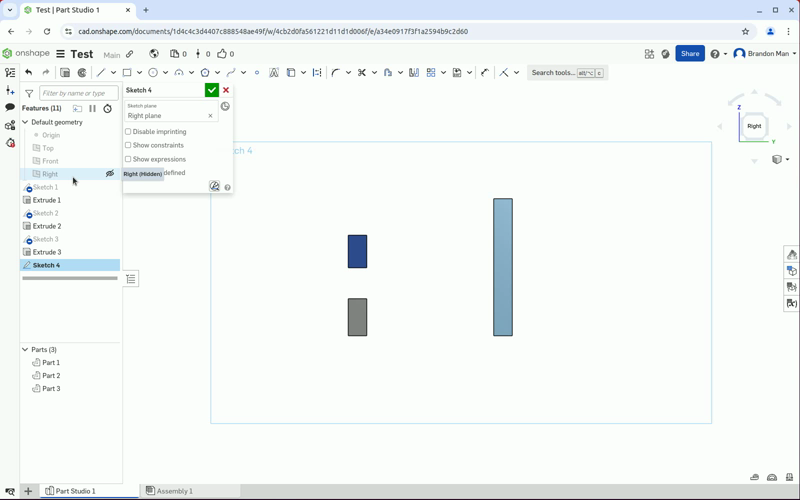
mouse_move(73, 352)
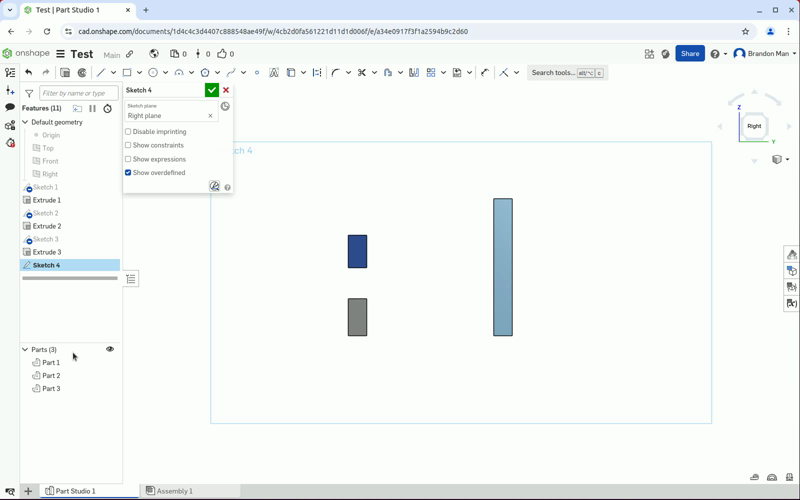
key(y)
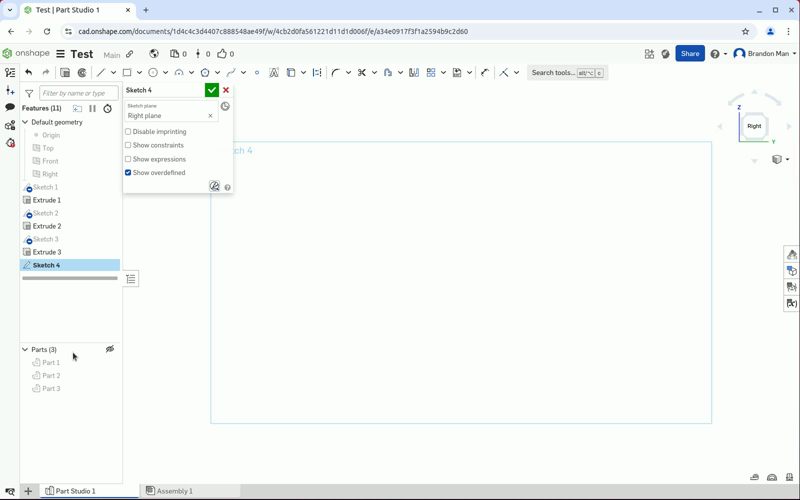
key(l)
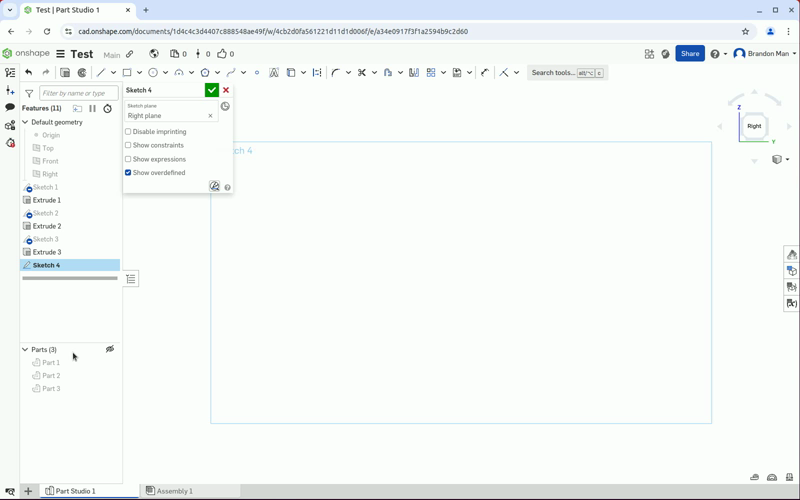
key_down(shift)
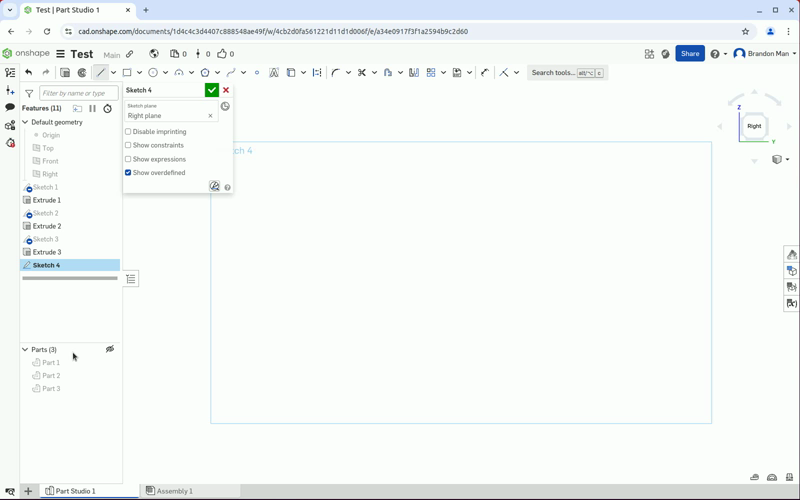
mouse_move(366, 335)
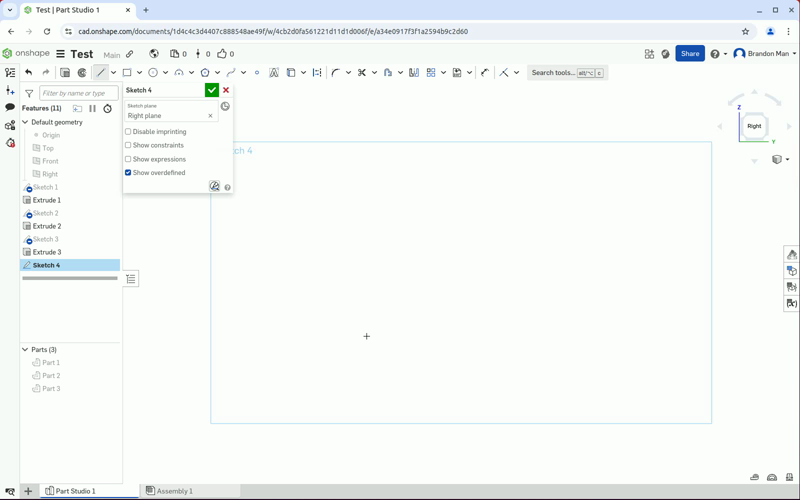
click(366, 335)
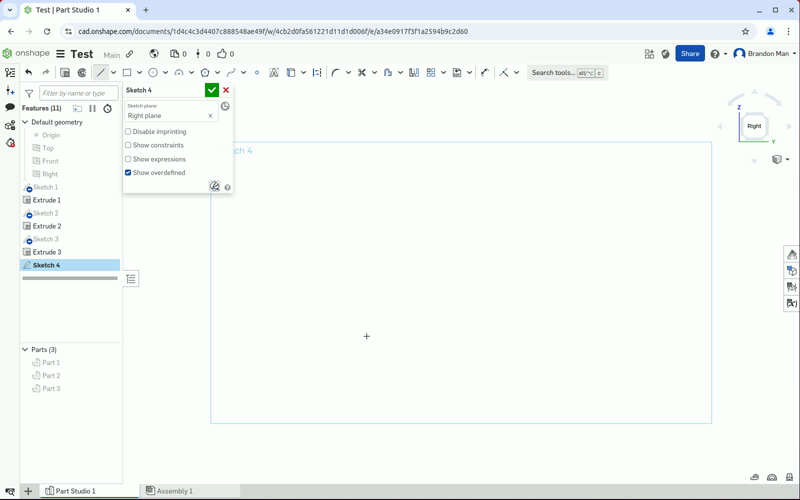
key_up(shift)
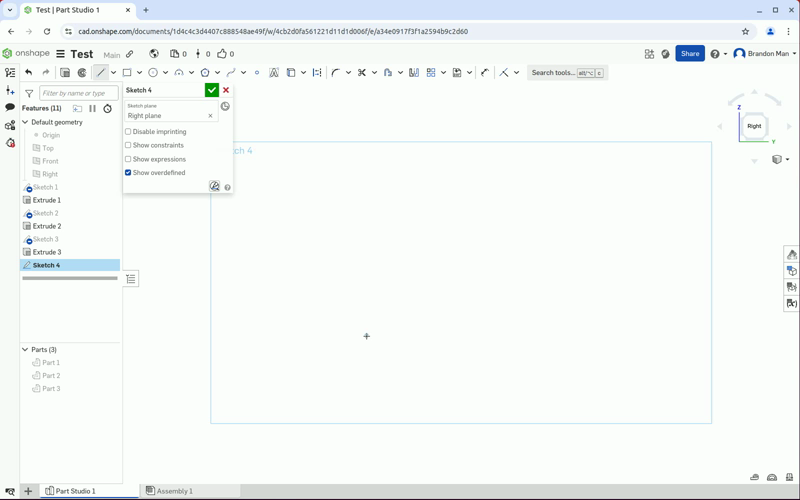
key_down(shift)
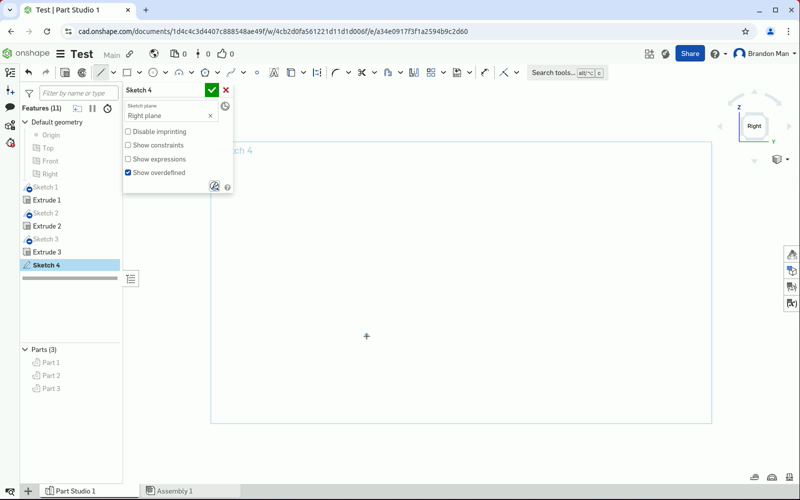
mouse_move(495, 335)
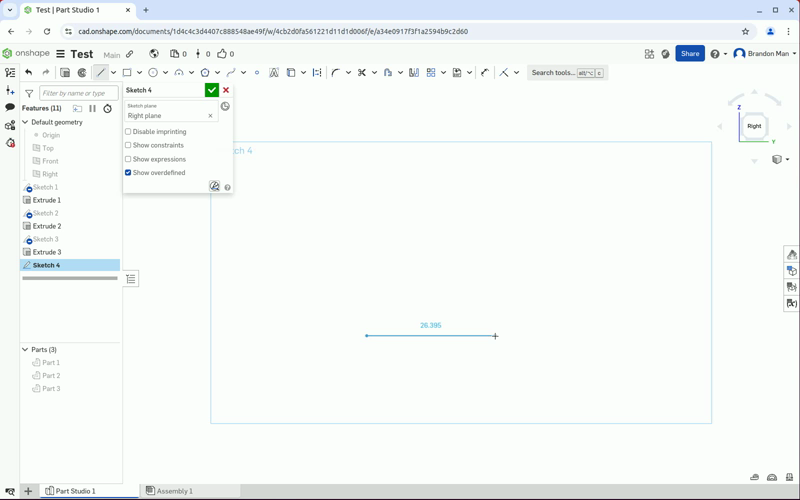
click(495, 335)
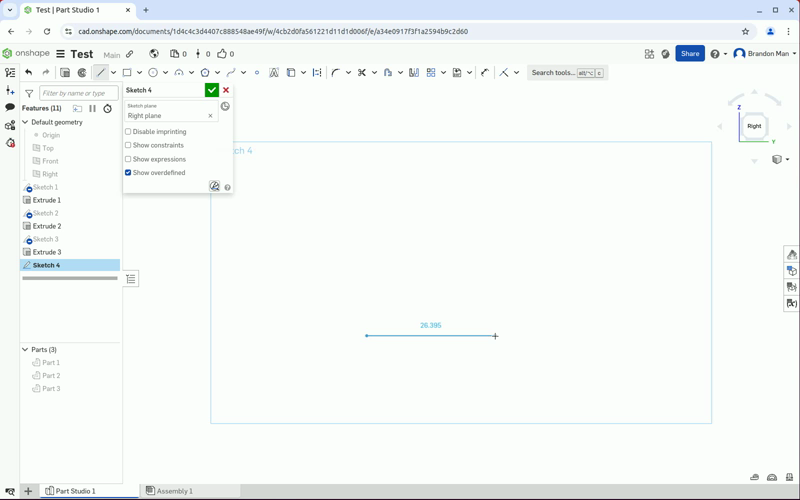
key_up(shift)
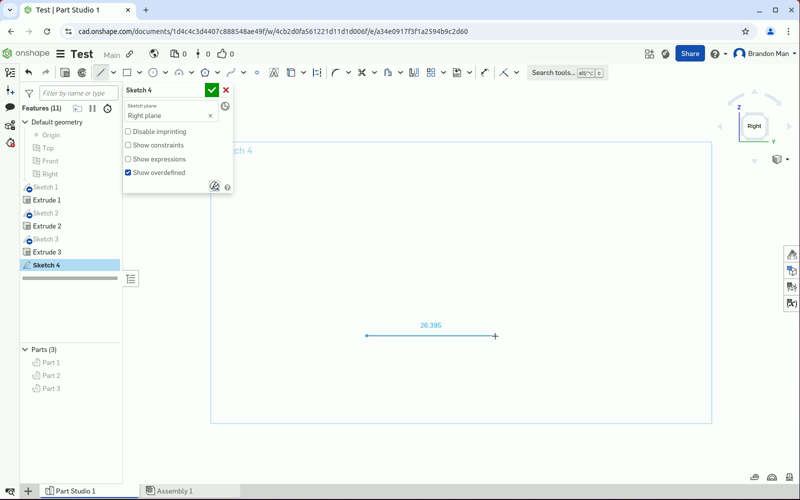
key_down(shift)
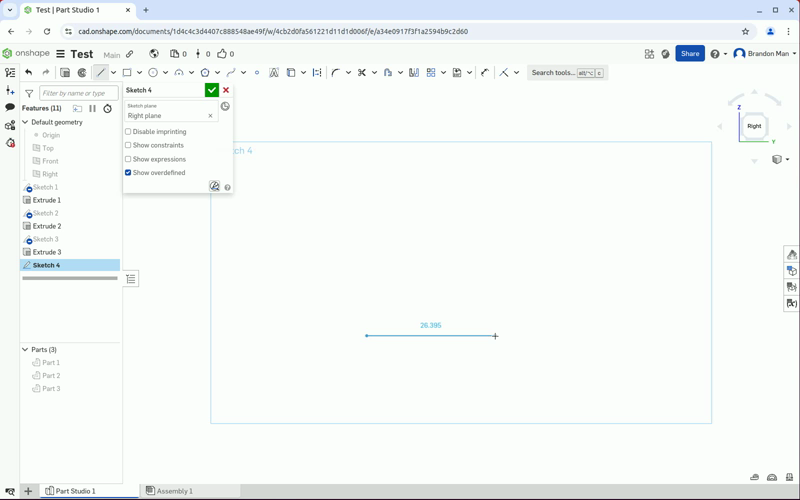
mouse_move(495, 198)
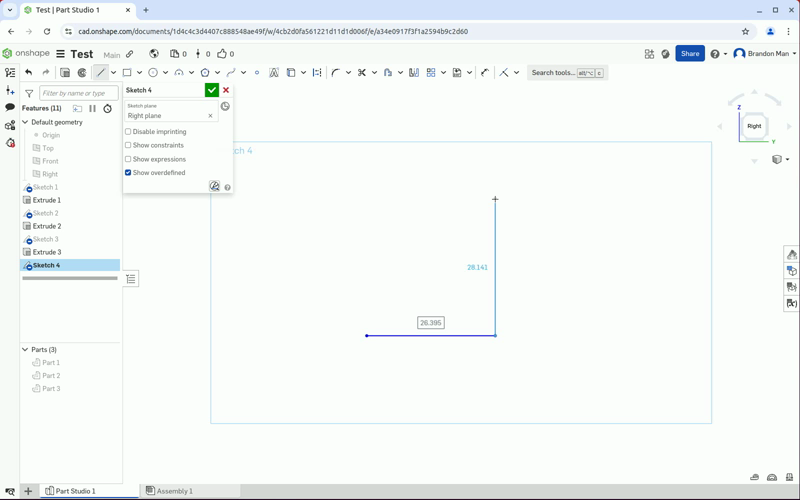
click(495, 198)
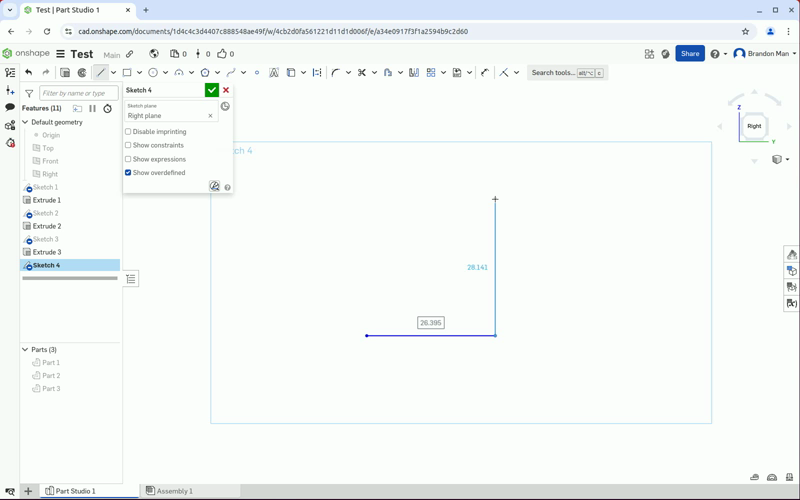
key_up(shift)
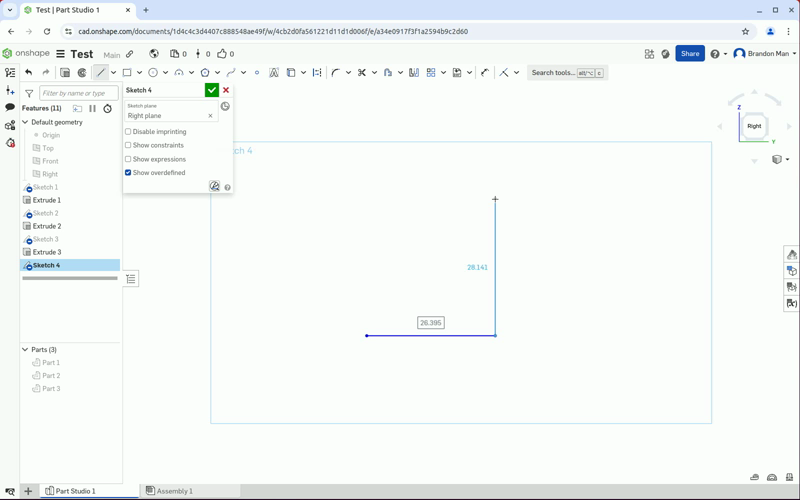
key_down(shift)
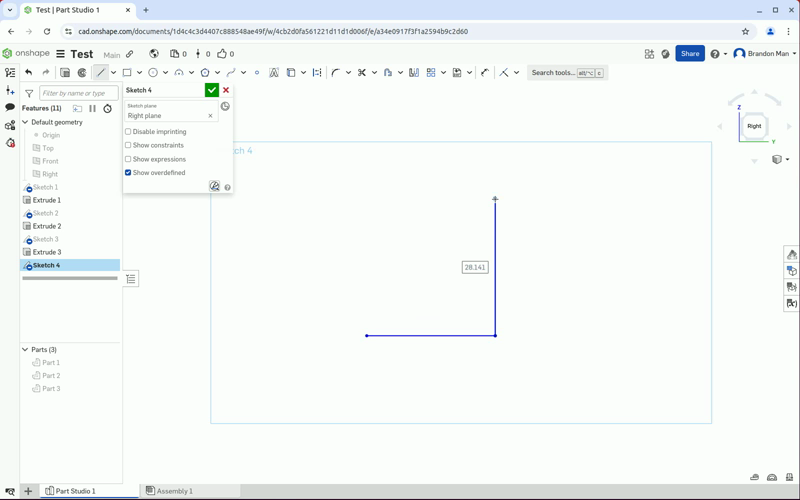
mouse_move(367, 198)
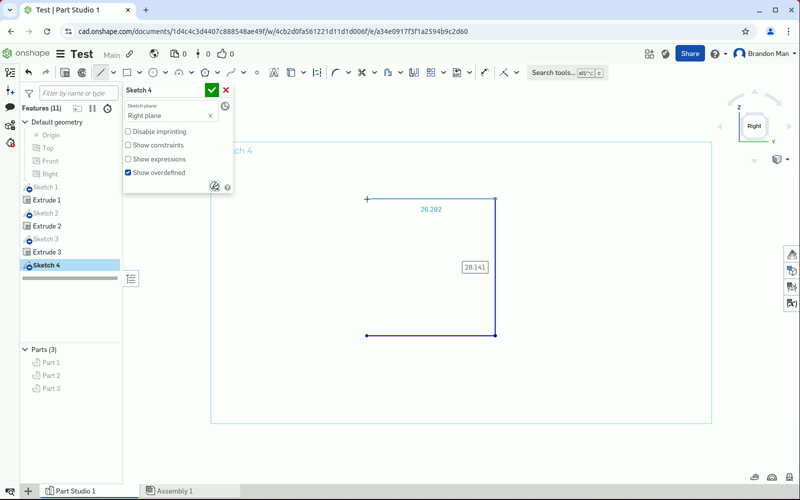
click(367, 198)
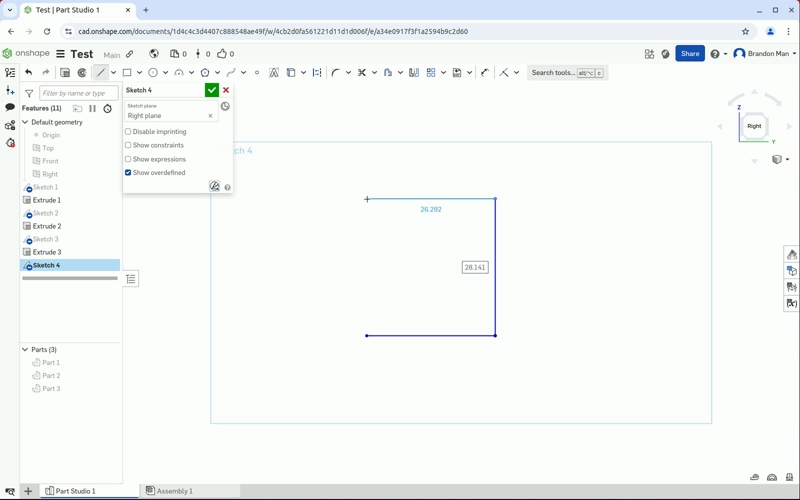
key_up(shift)
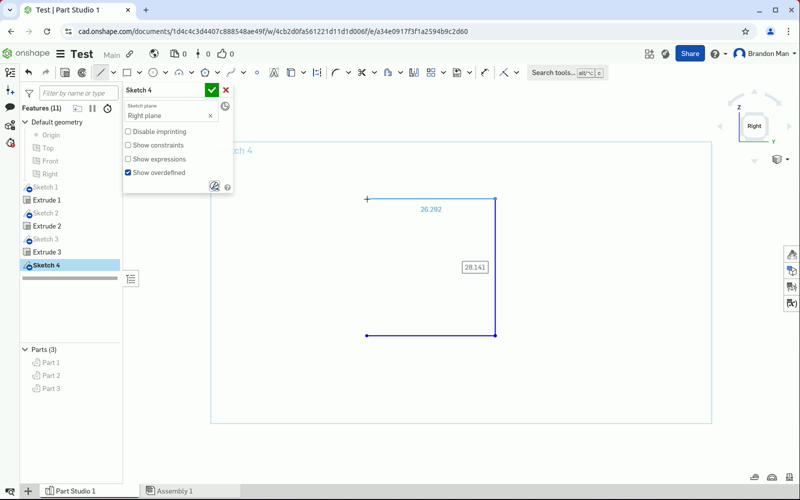
key_down(shift)
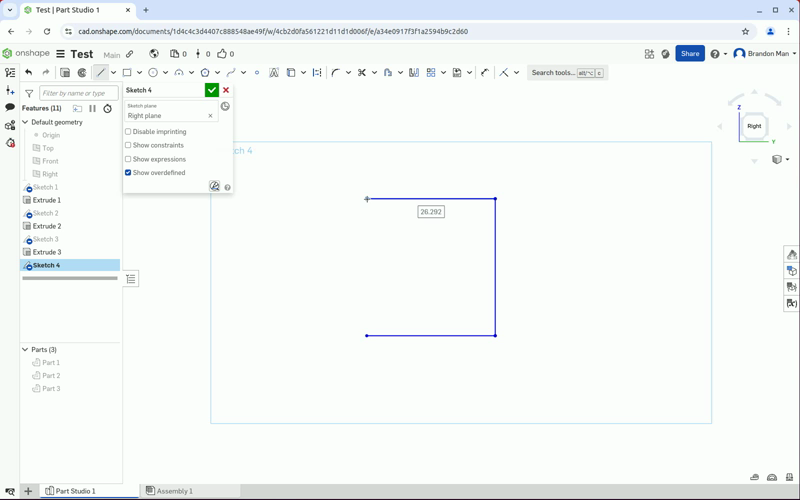
mouse_move(397, 198)
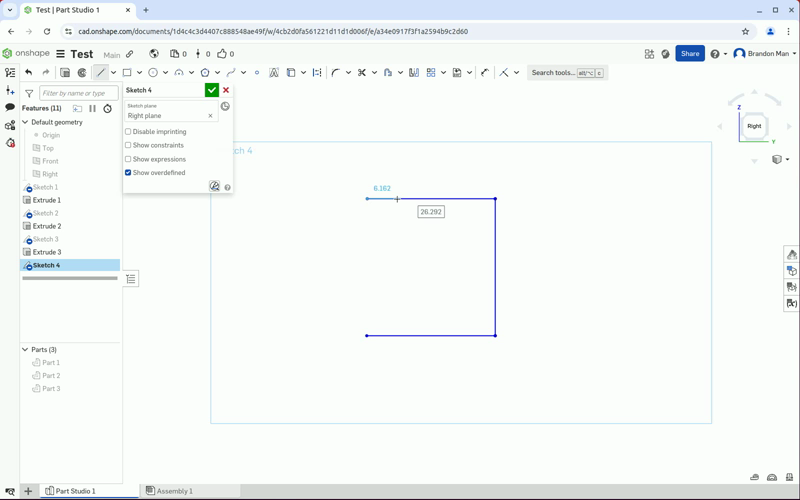
mouse_move(366, 234)
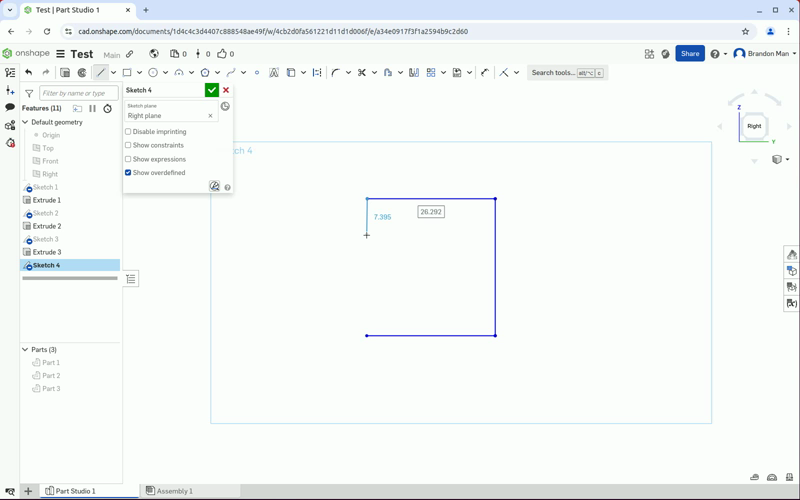
click(366, 234)
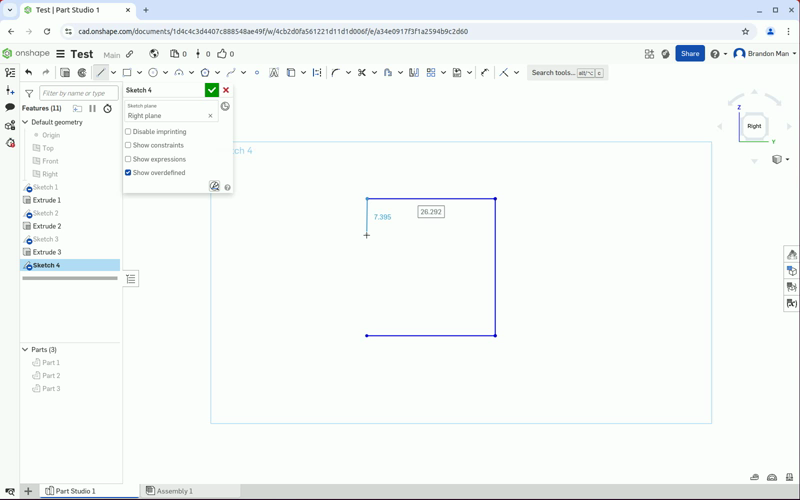
key_up(shift)
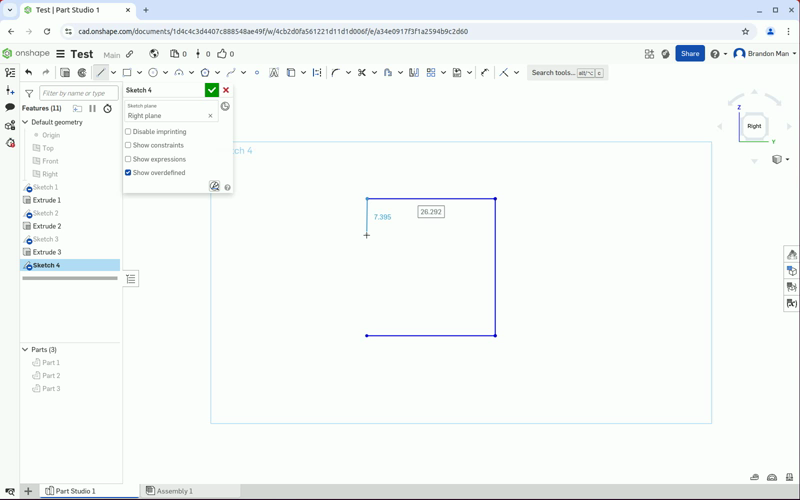
key_down(shift)
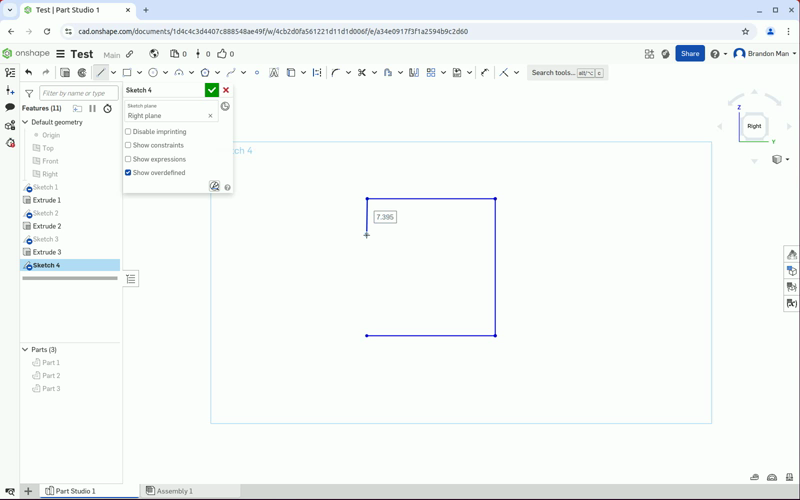
mouse_move(396, 234)
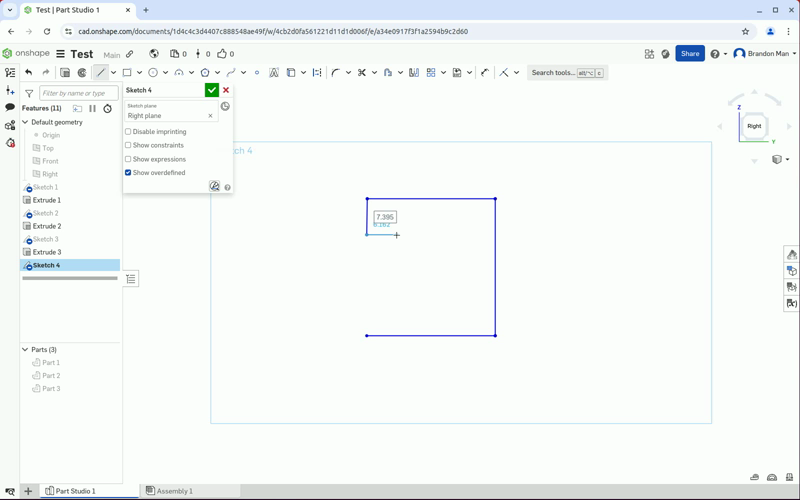
mouse_move(366, 266)
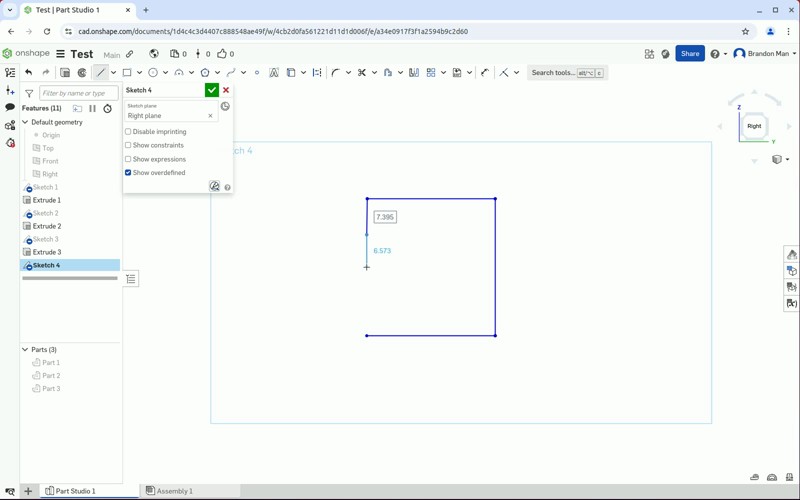
click(366, 266)
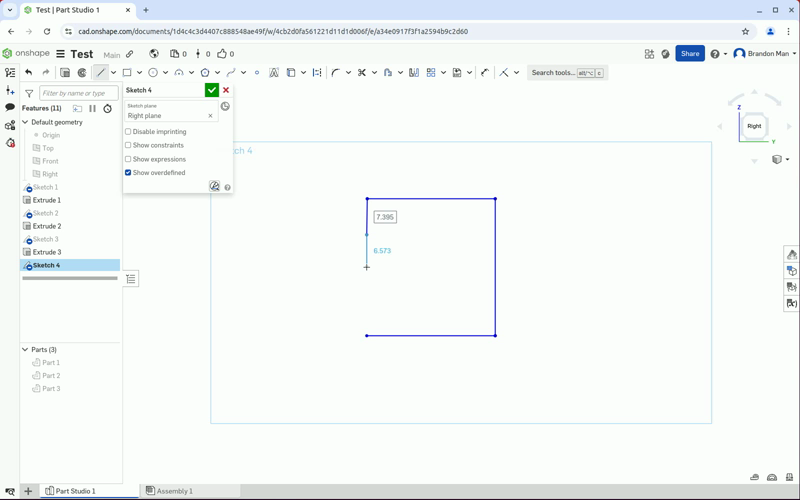
key_up(shift)
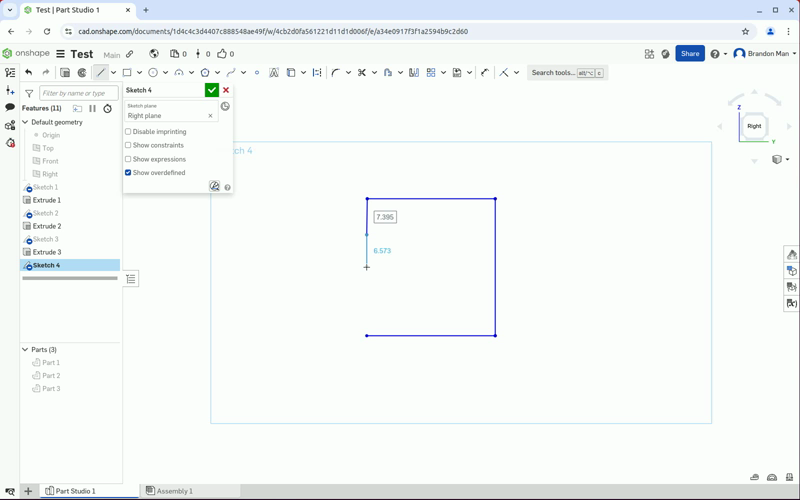
key_down(shift)
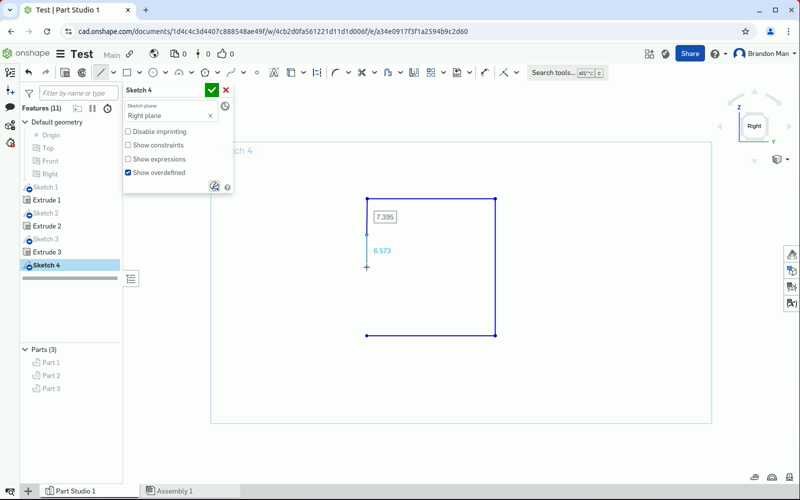
mouse_move(396, 266)
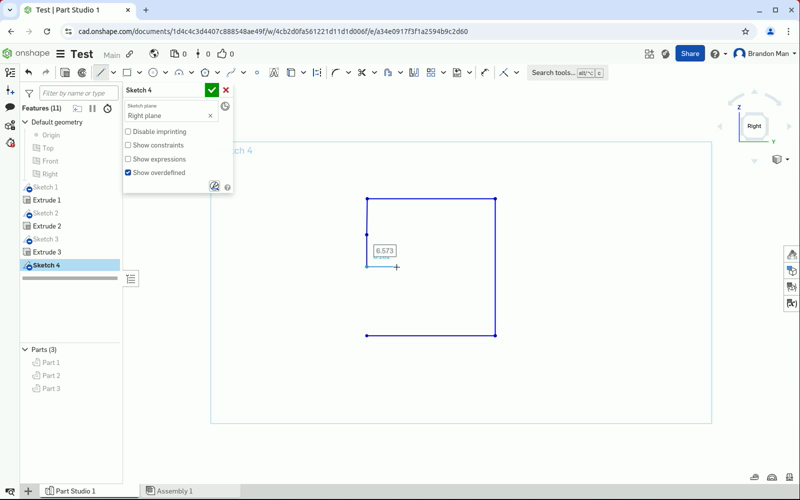
mouse_move(366, 299)
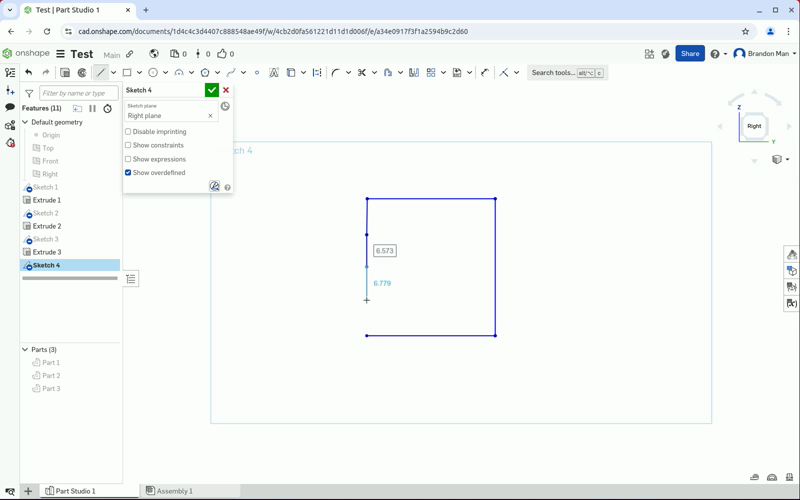
click(366, 299)
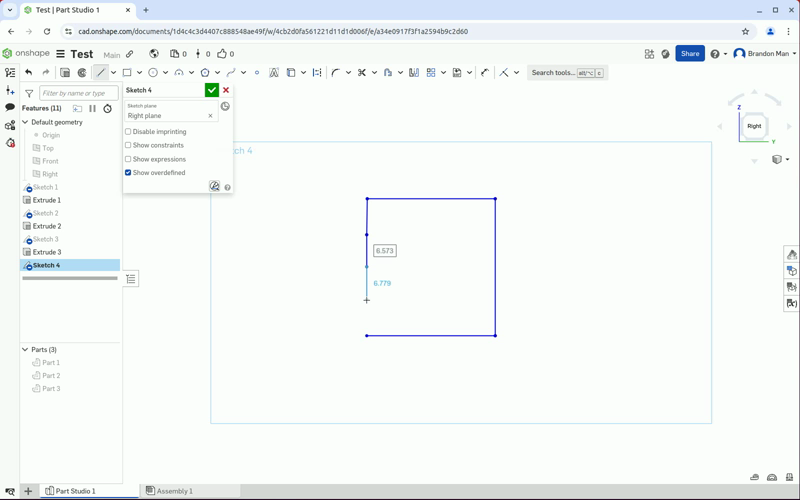
key_up(shift)
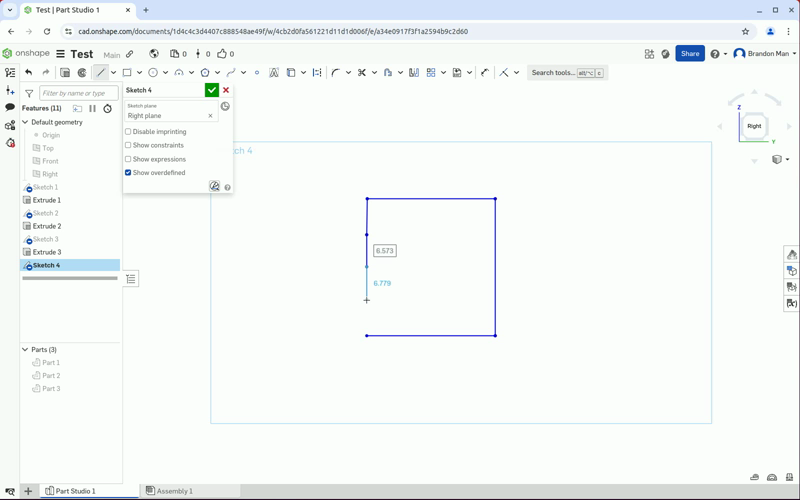
mouse_move(396, 299)
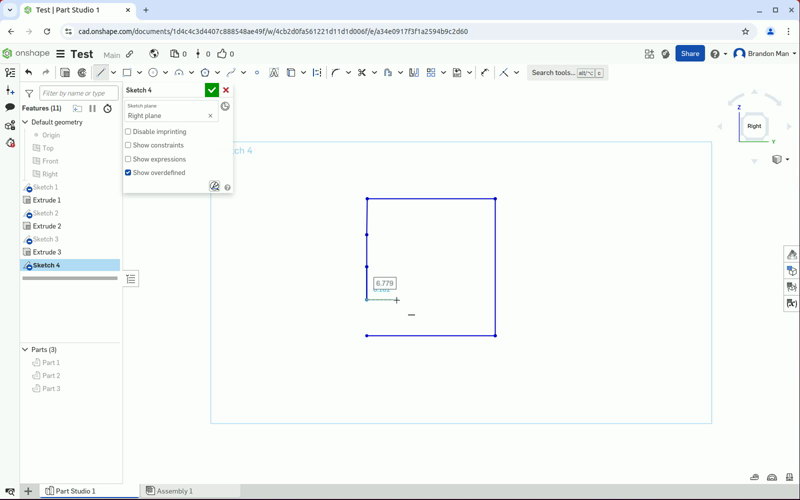
key_down(shift)
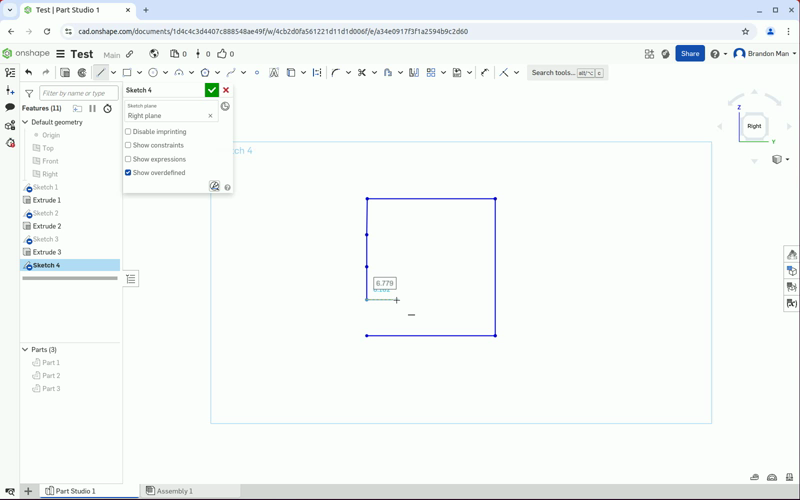
mouse_move(366, 335)
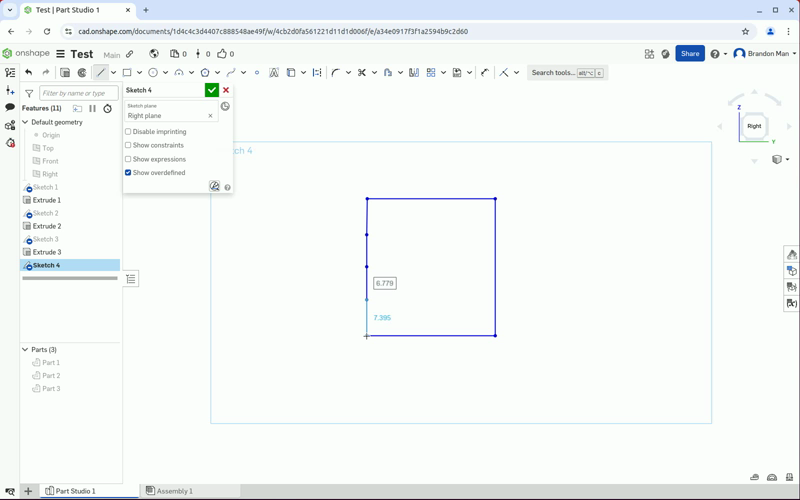
key_up(shift)
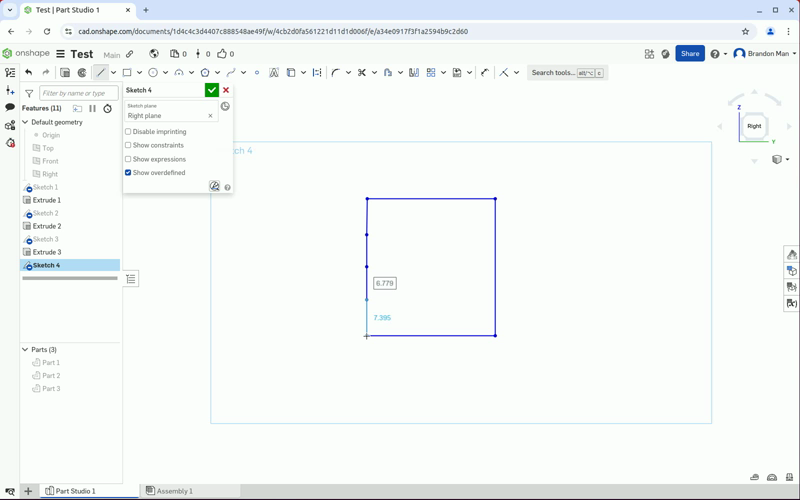
click(366, 335)
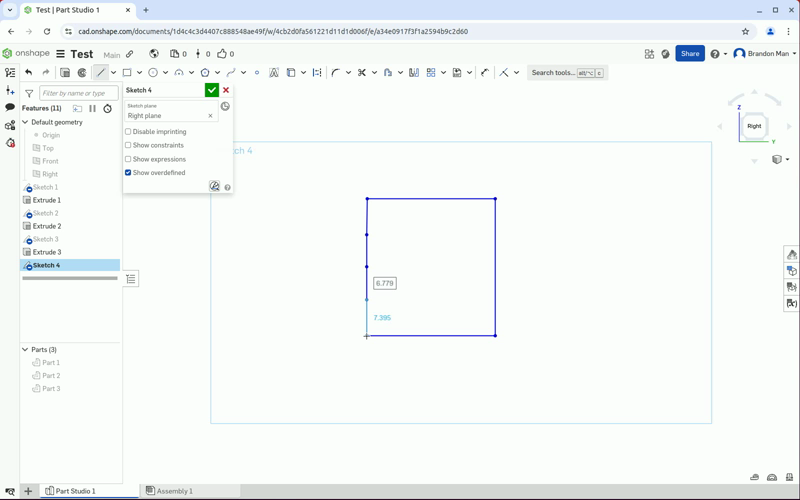
key(esc)
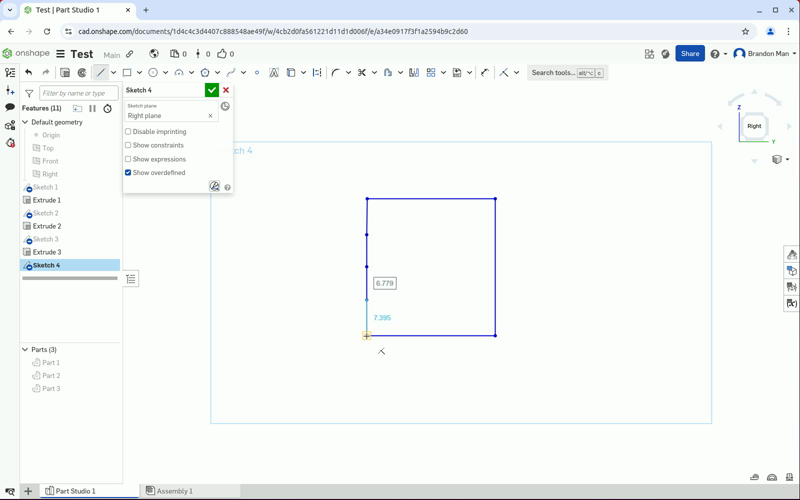
mouse_move(478, 225)
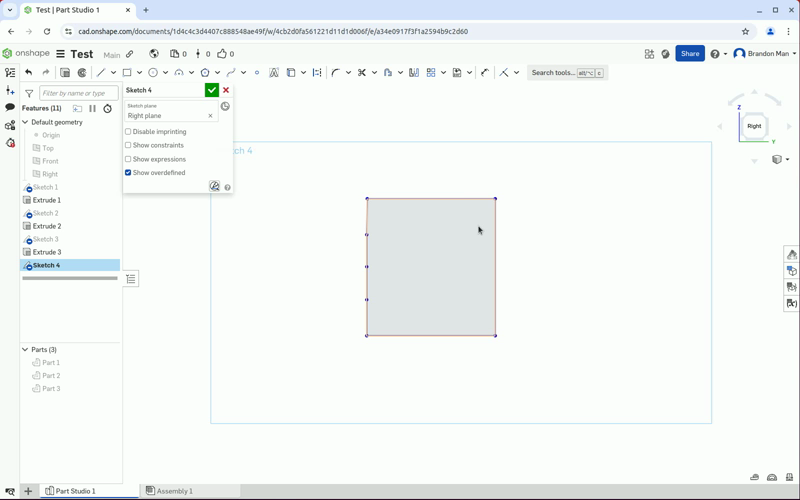
click(478, 225)
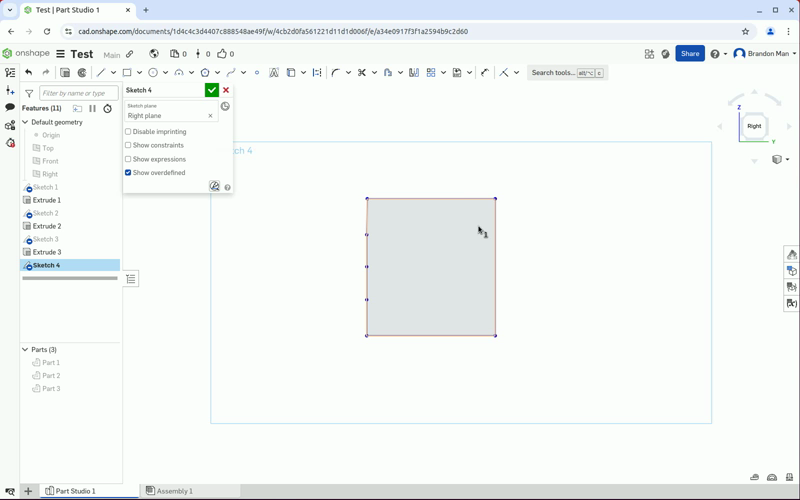
mouse_move(73, 352)
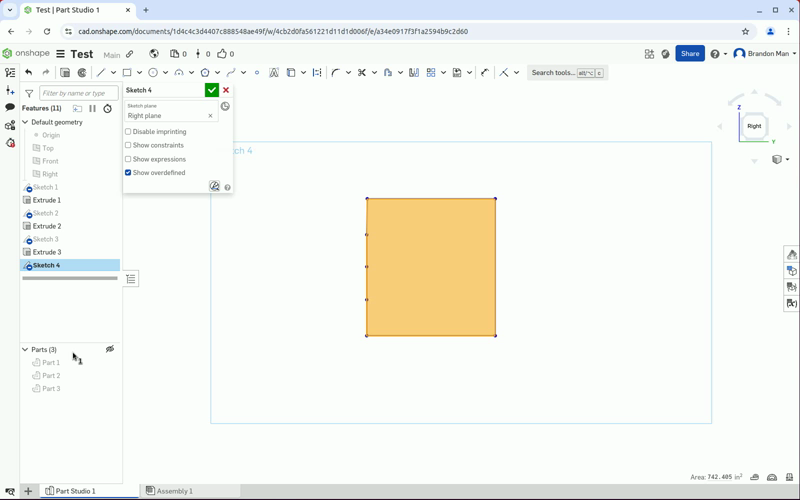
key(shift+y)
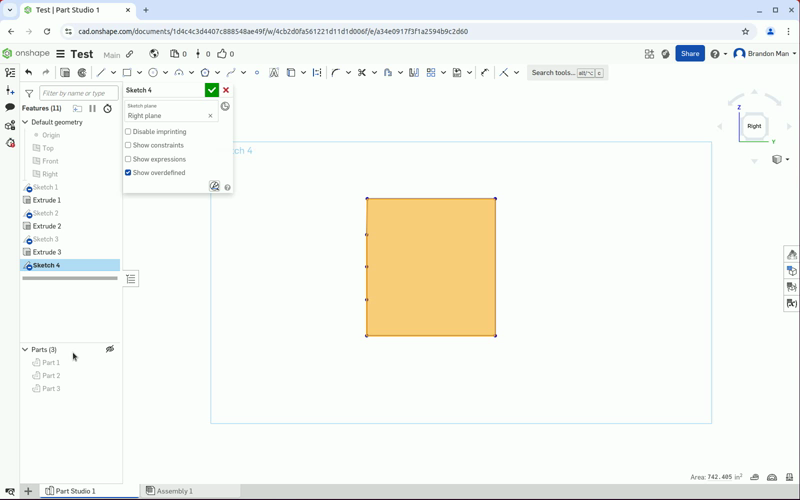
key(shift+e)
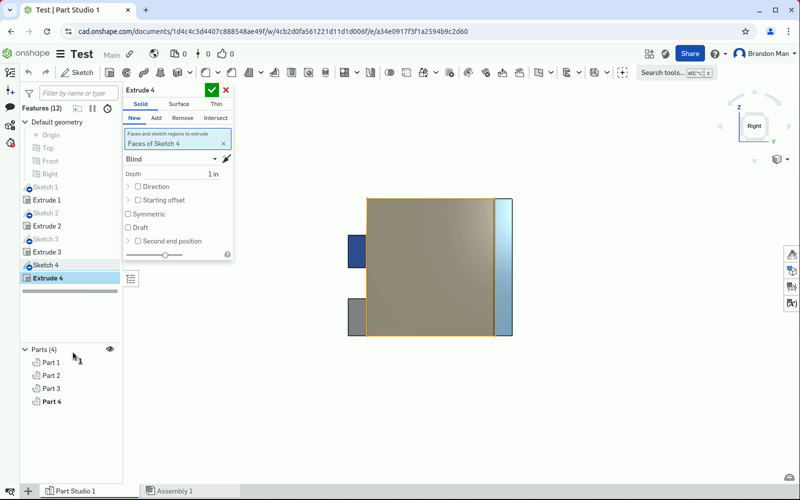
mouse_move(143, 106)
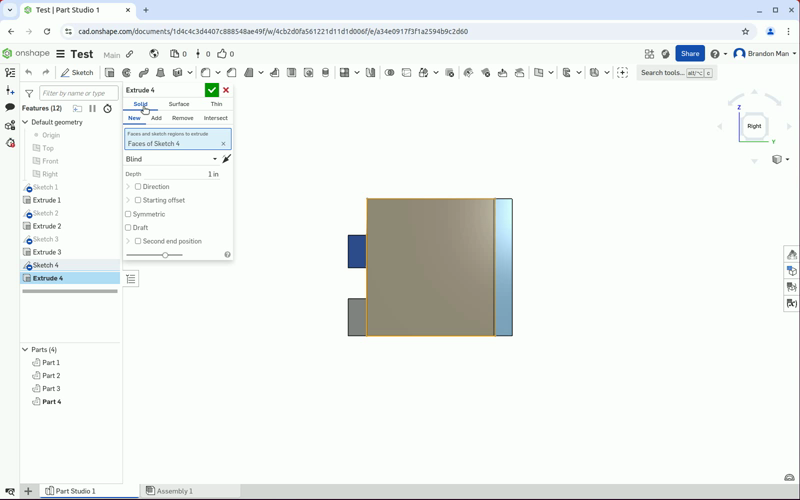
click(143, 106)
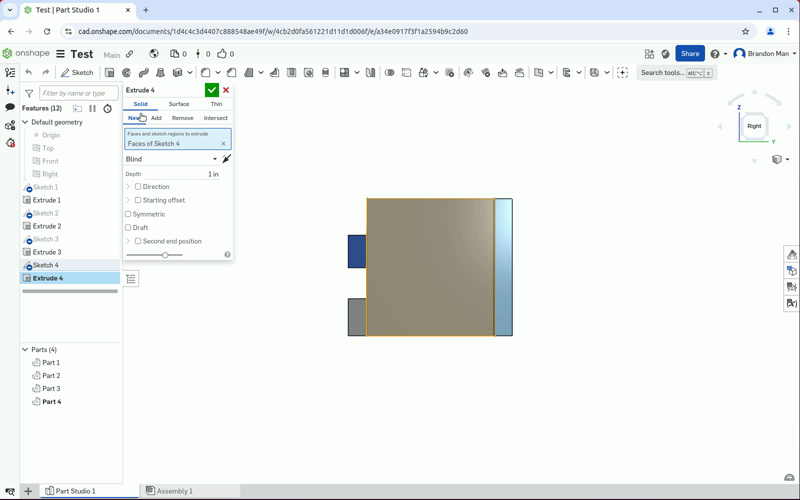
mouse_move(137, 120)
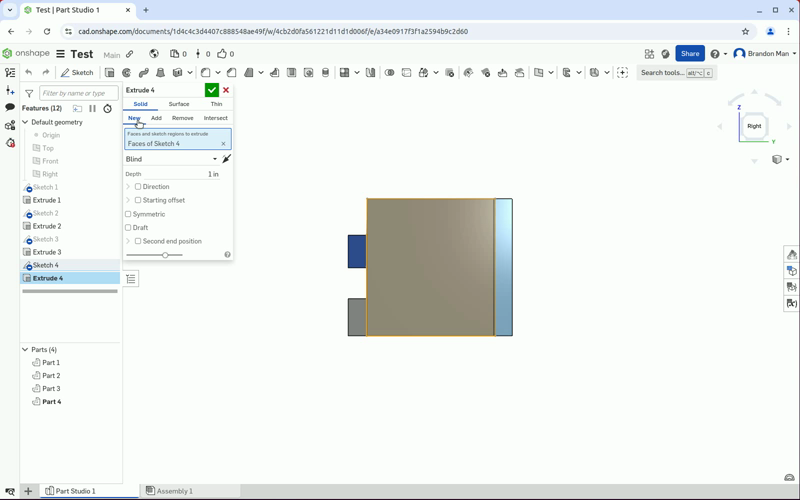
click(137, 120)
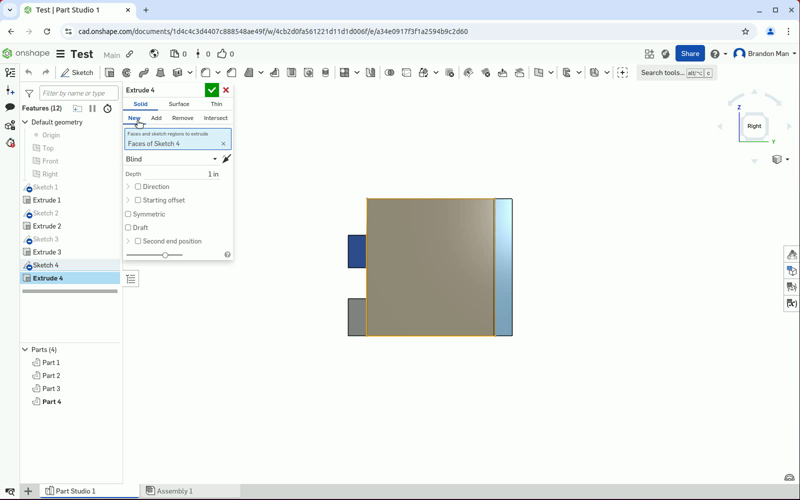
key(tab, 4)
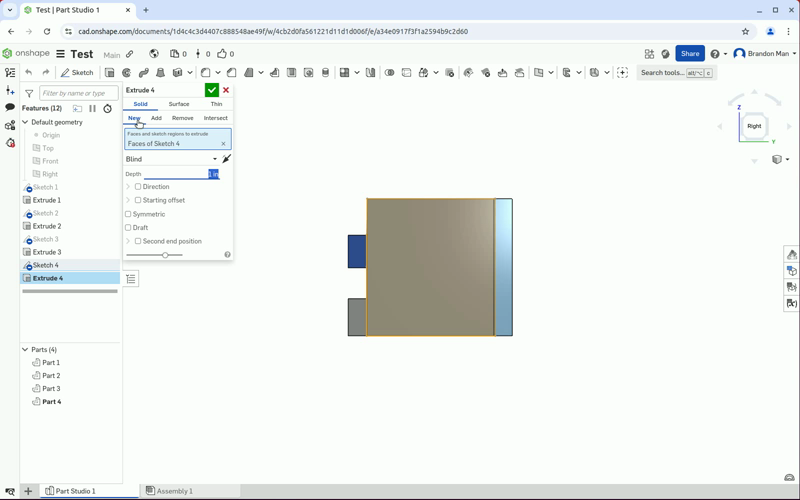
text(3.851)
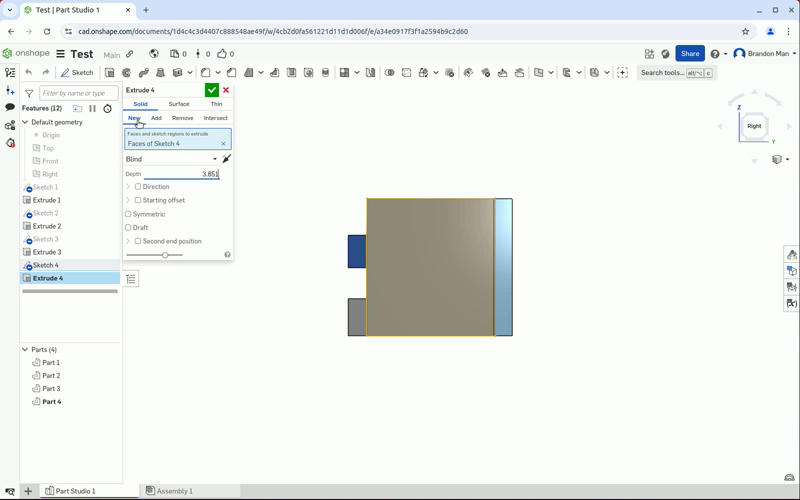
key(enter)
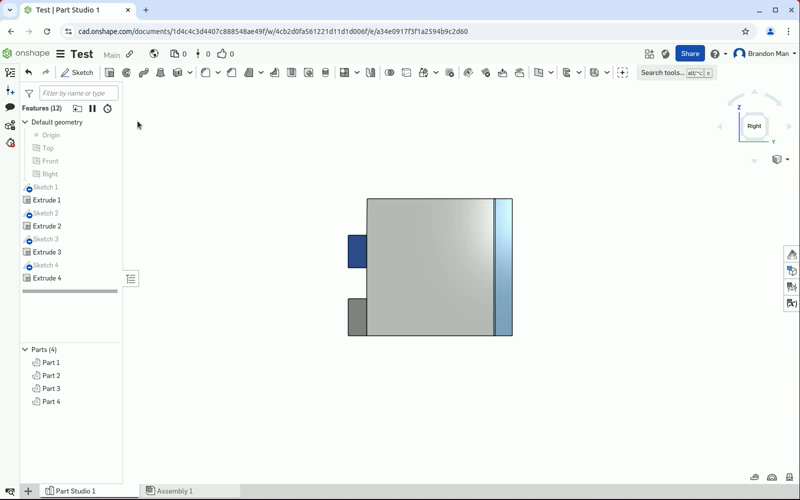
key(shift+h)
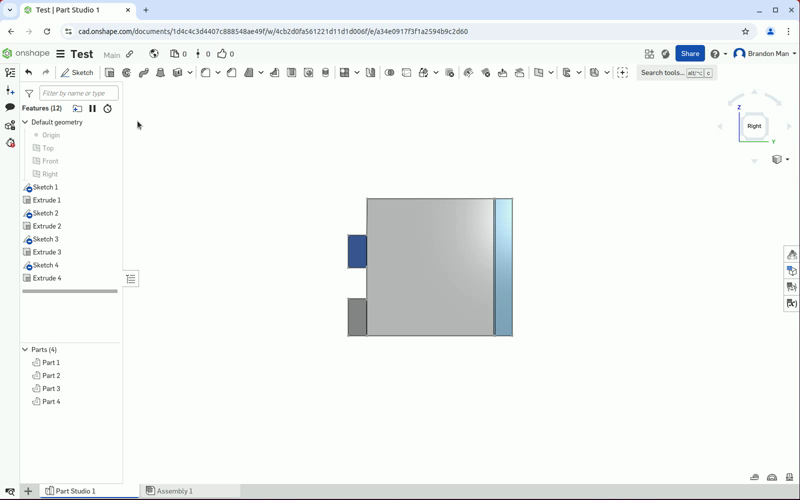
key(shift+h)
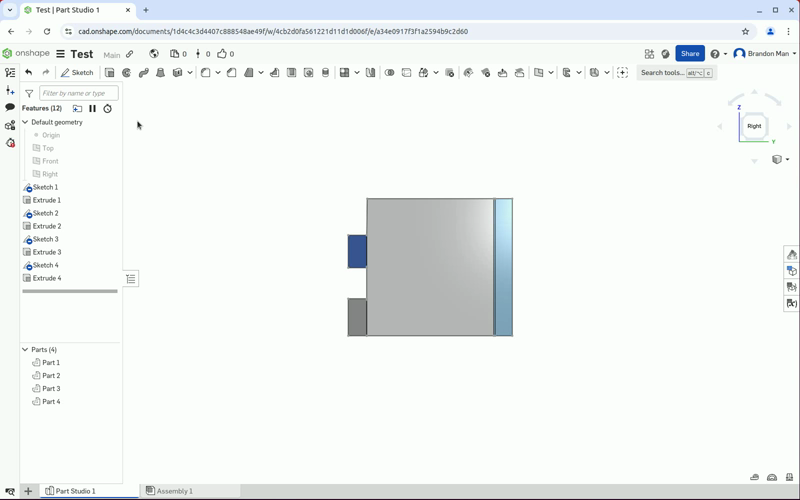
key(shift+7)
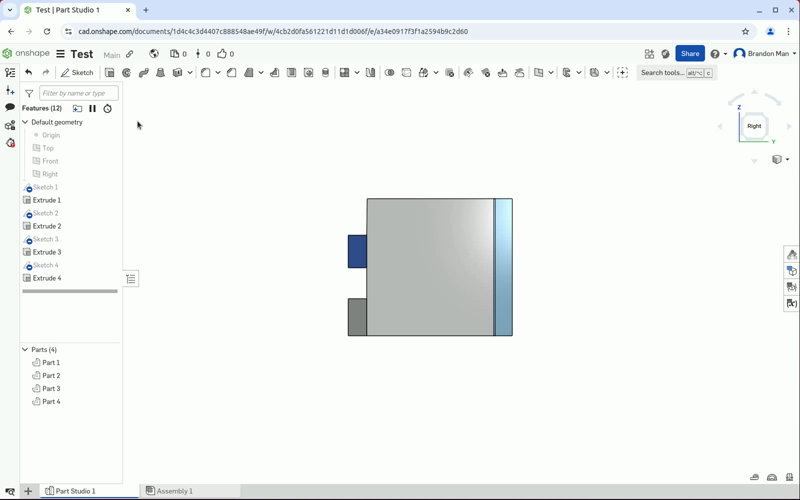
key(right, 2)
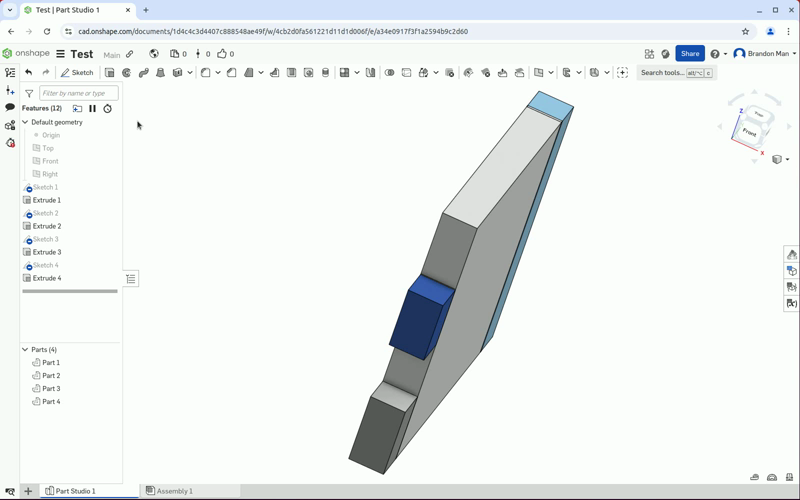
key(down, 2)
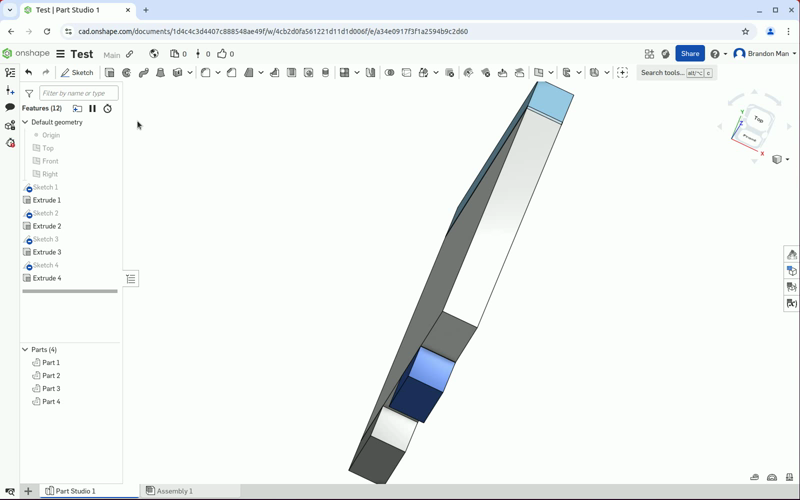
key(up, 2)
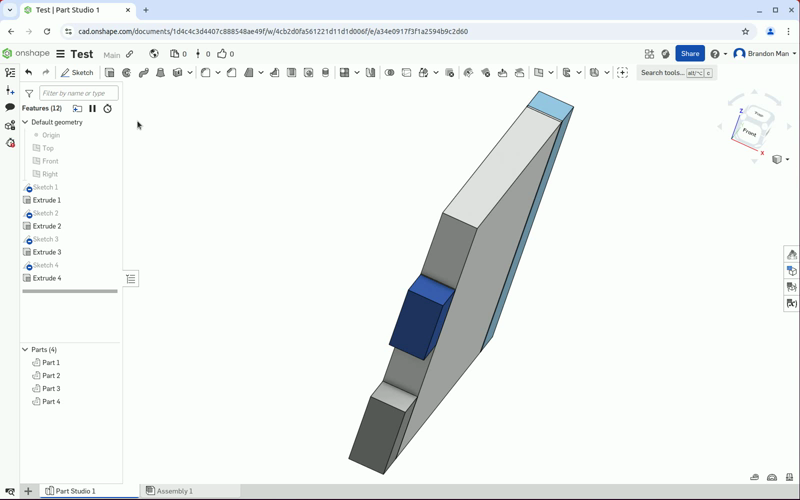
key(left, 2)
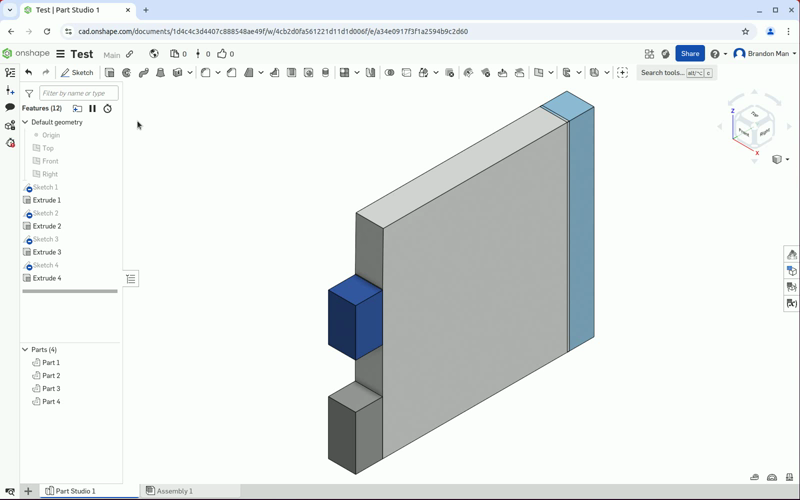
mouse_move(73, 189)
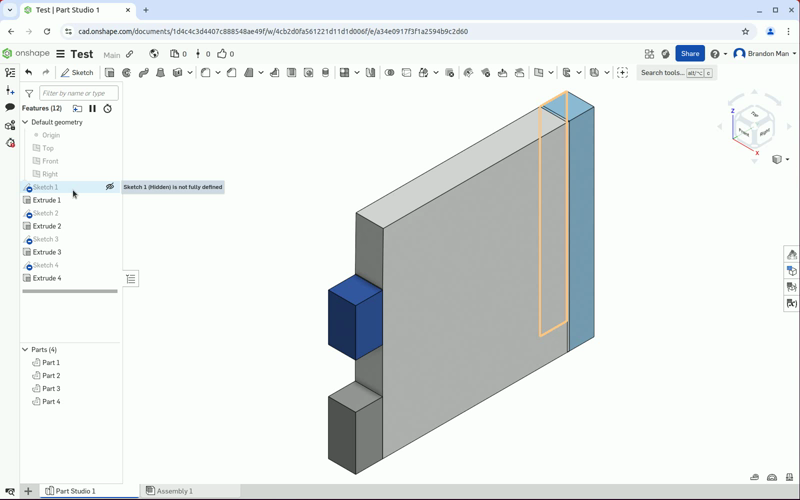
click(73, 189)